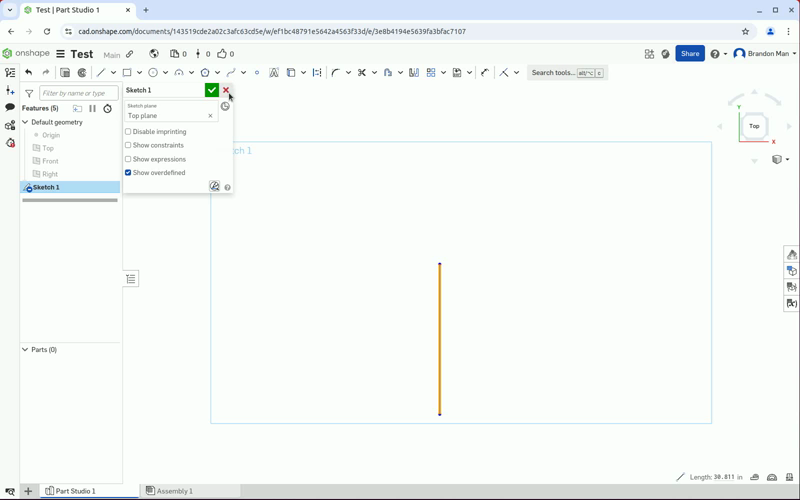
key(shift+h)
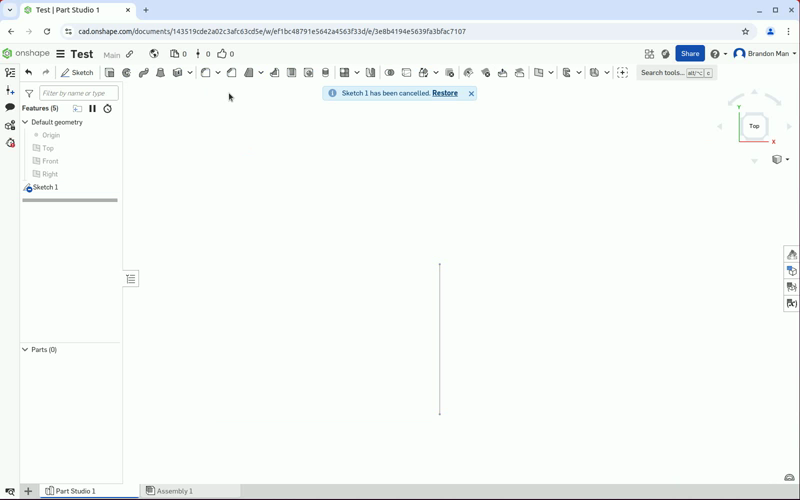
key(shift+s)
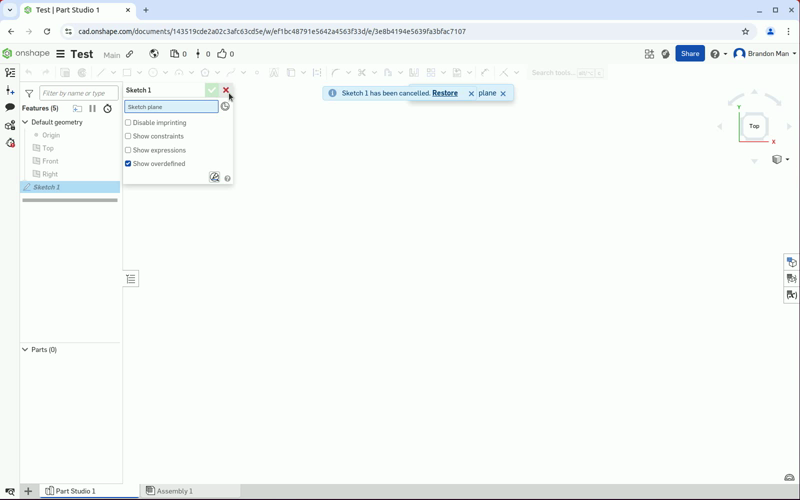
mouse_move(73, 150)
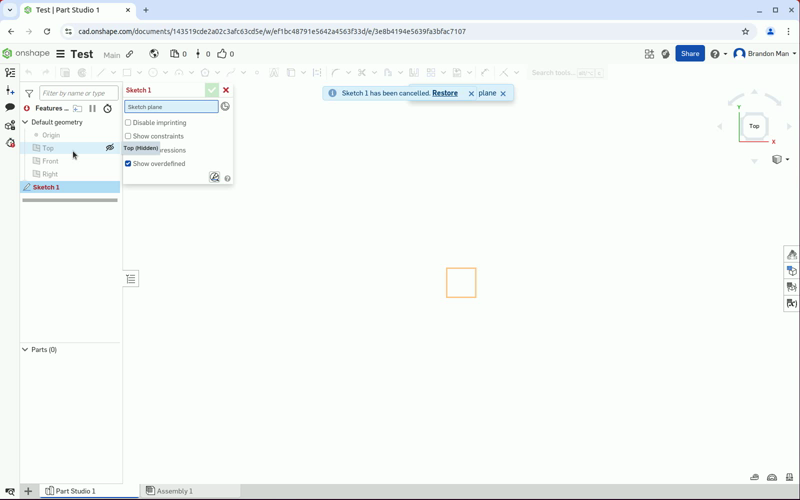
click(73, 150)
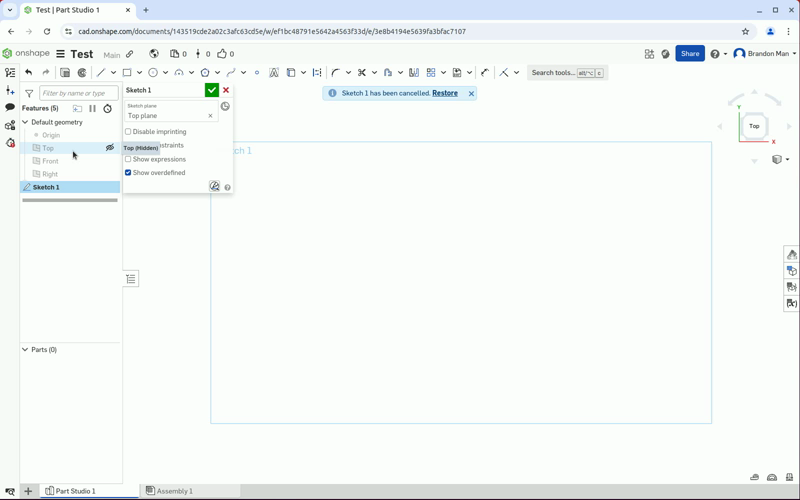
mouse_move(73, 352)
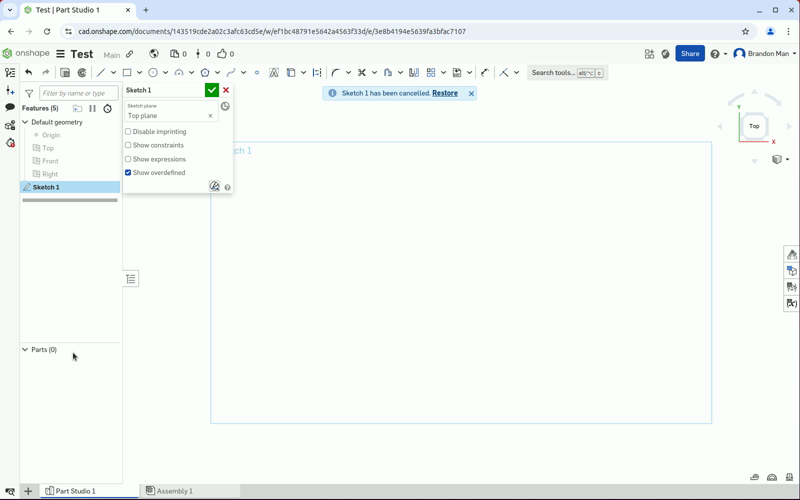
key(y)
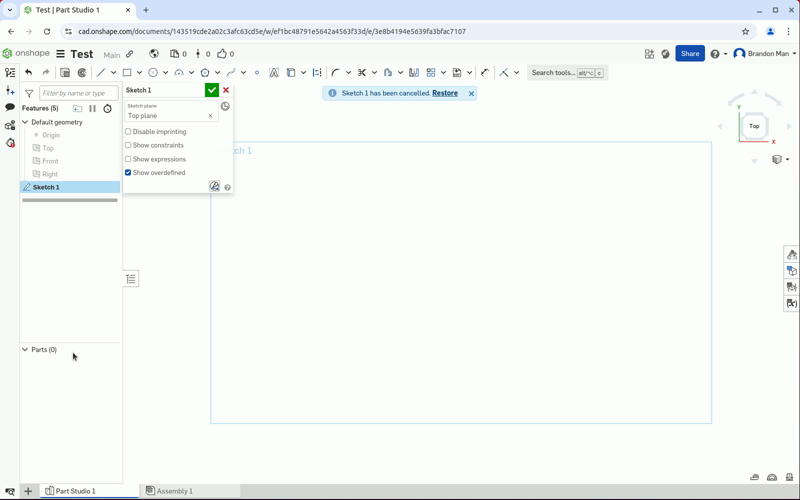
key(a)
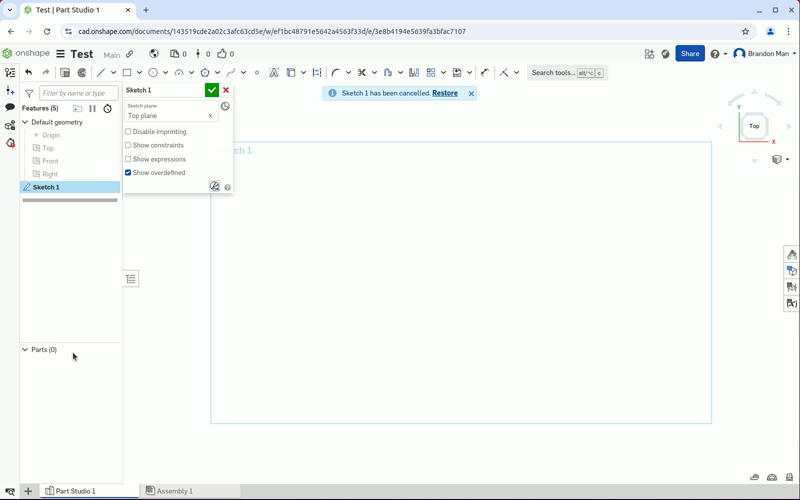
key_down(shift)
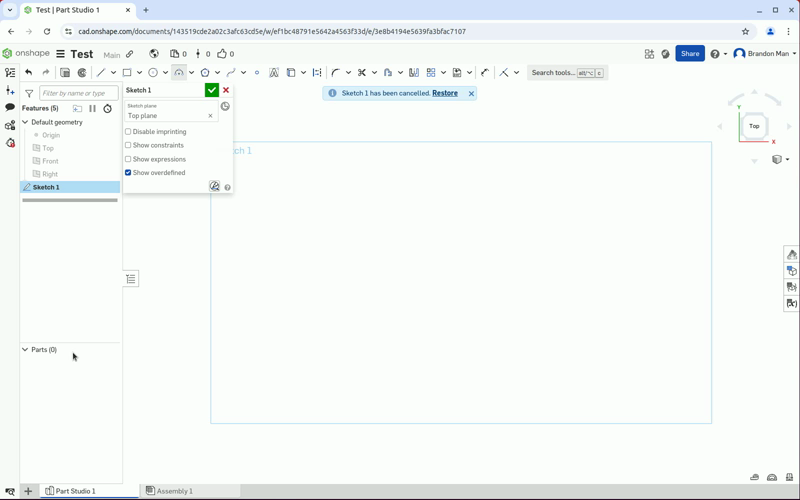
mouse_move(401, 381)
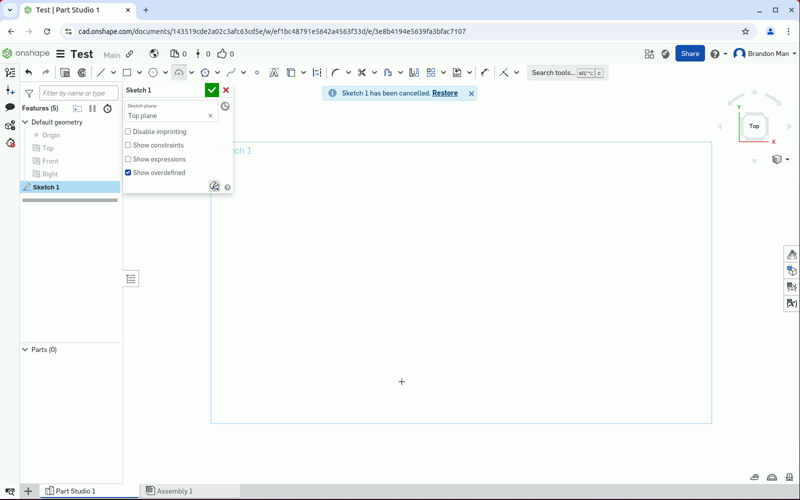
click(401, 381)
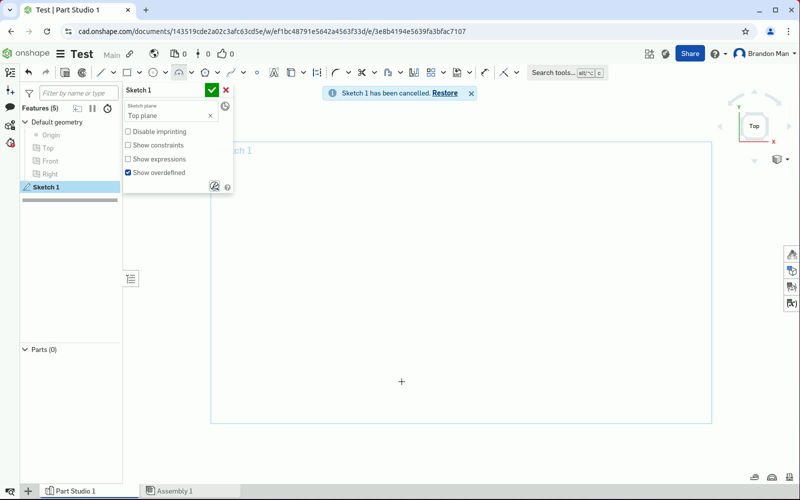
key_up(shift)
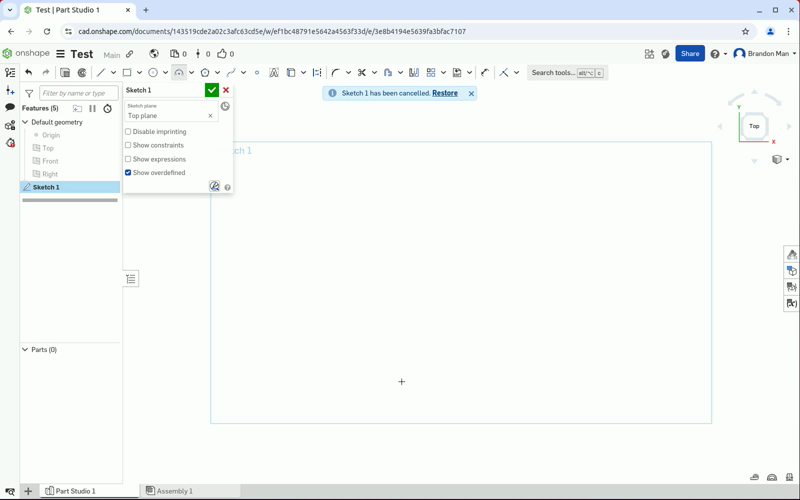
key_down(shift)
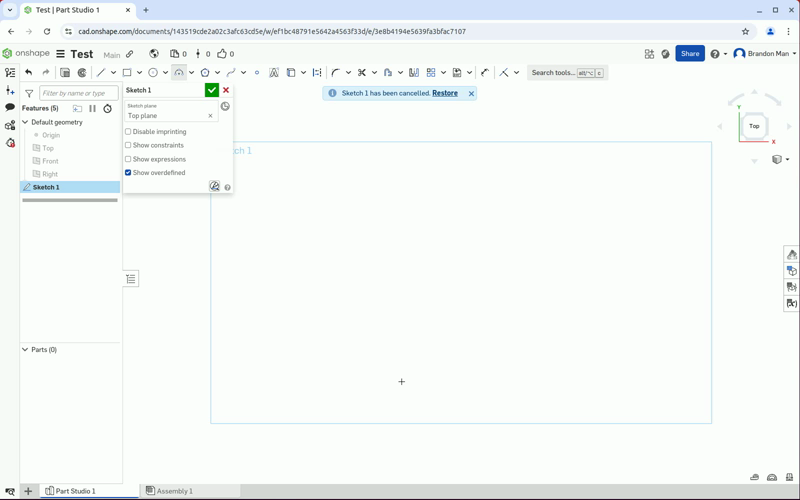
mouse_move(406, 387)
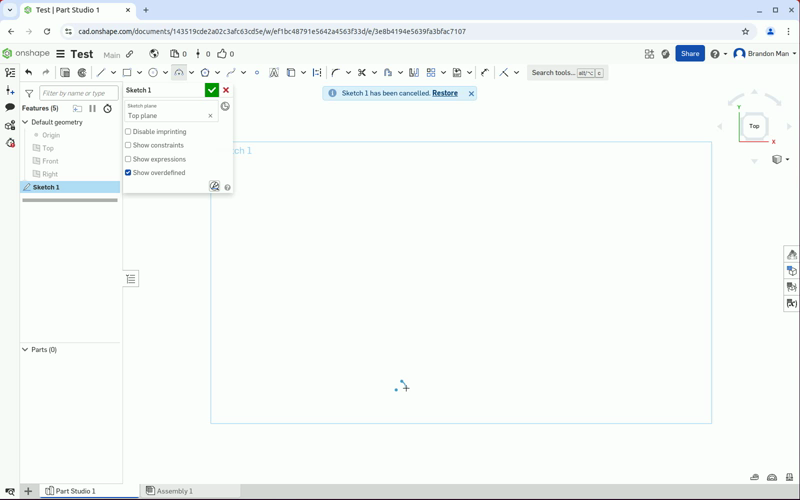
click(406, 387)
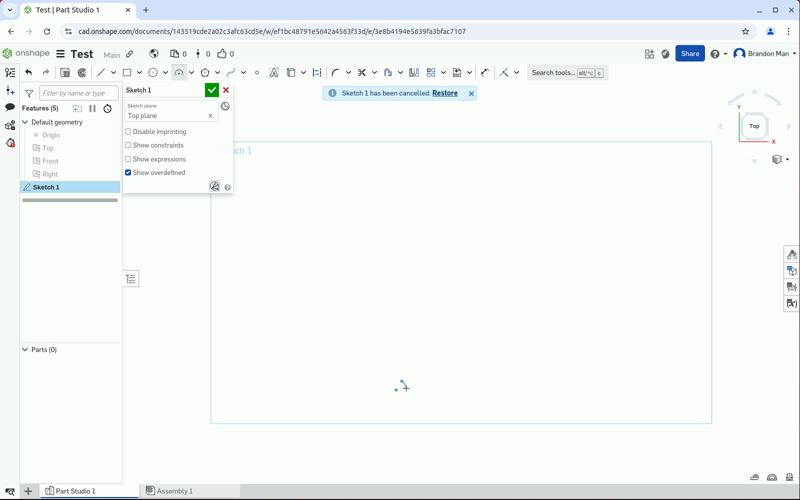
mouse_move(403, 385)
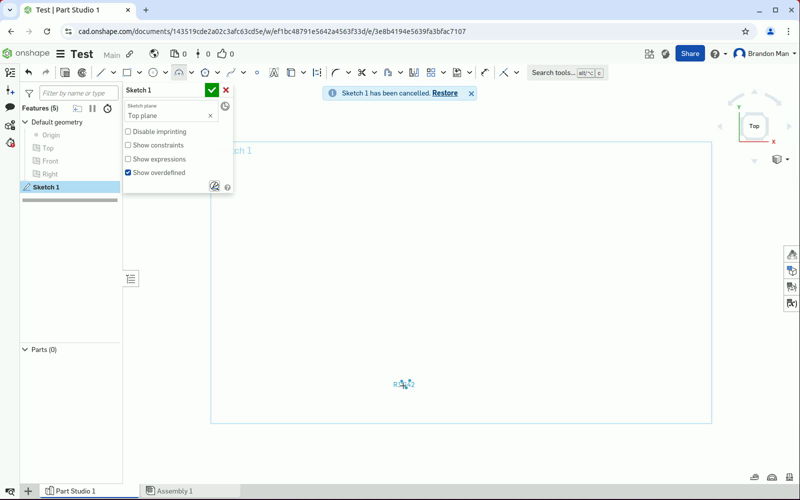
click(403, 385)
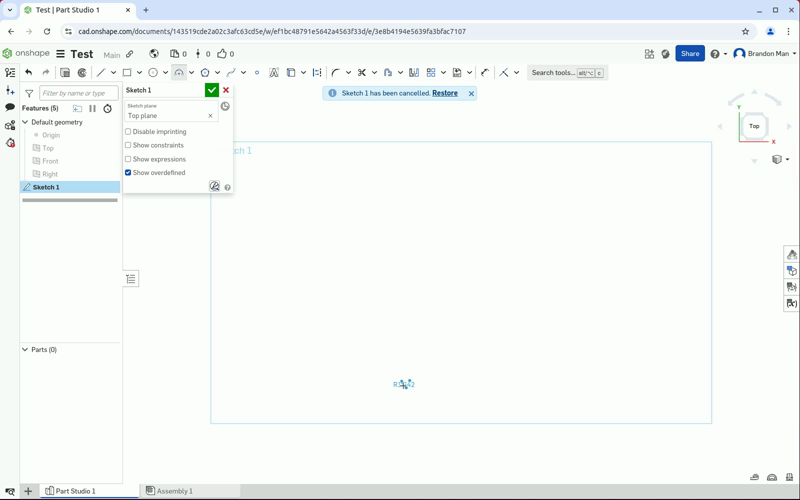
key_up(shift)
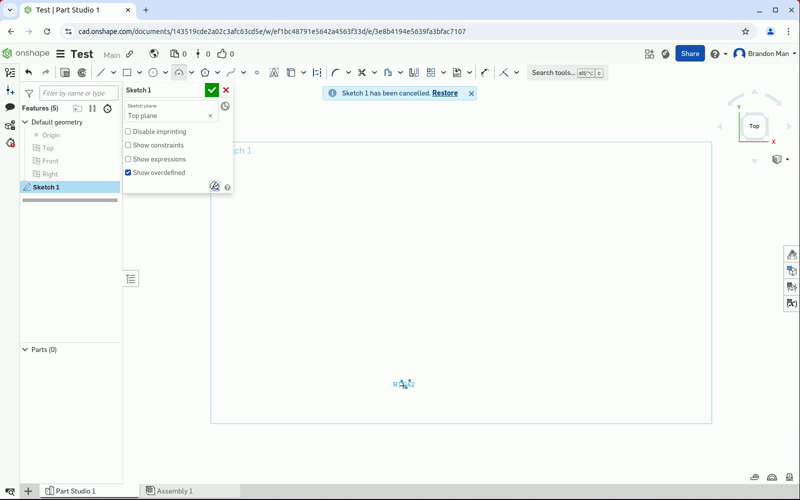
mouse_move(406, 387)
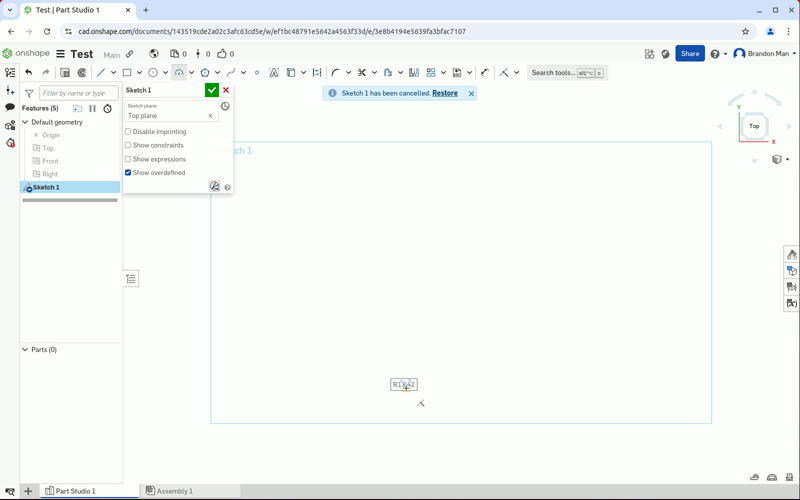
scroll(6)
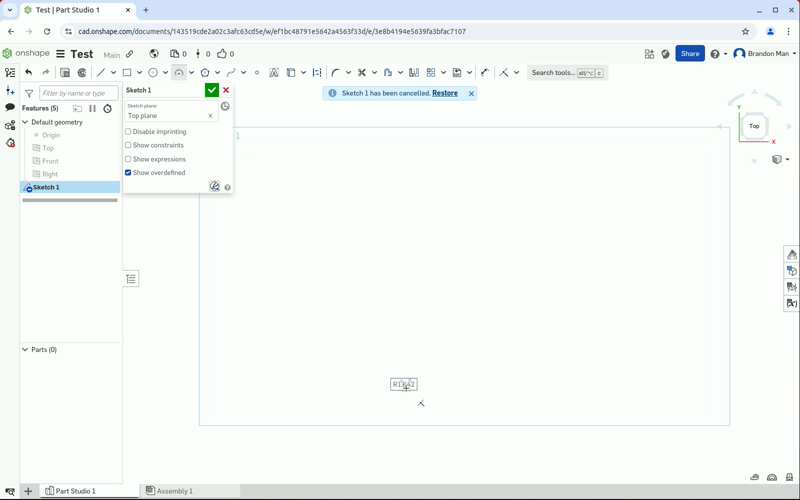
scroll(6)
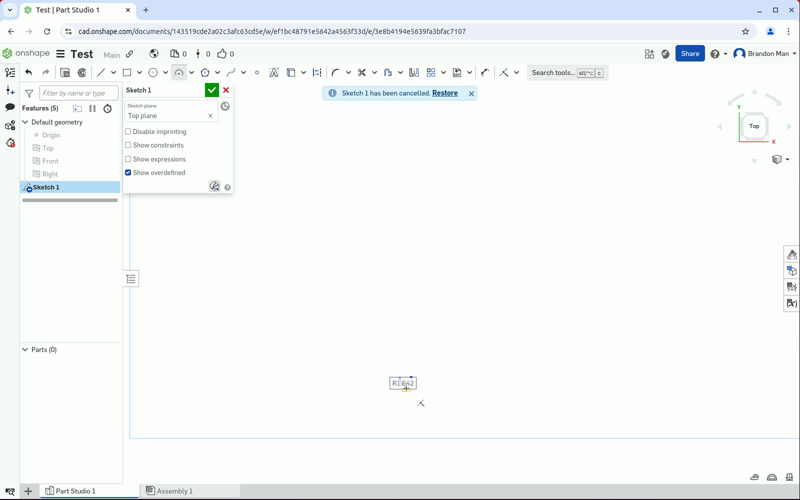
scroll(6)
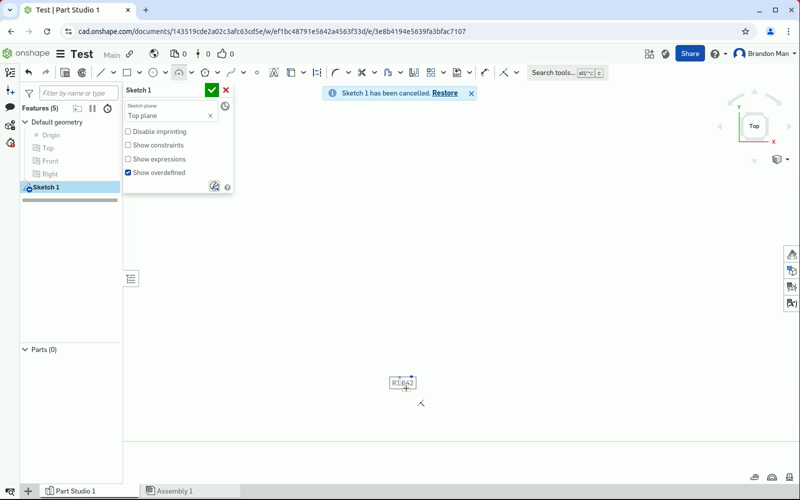
scroll(6)
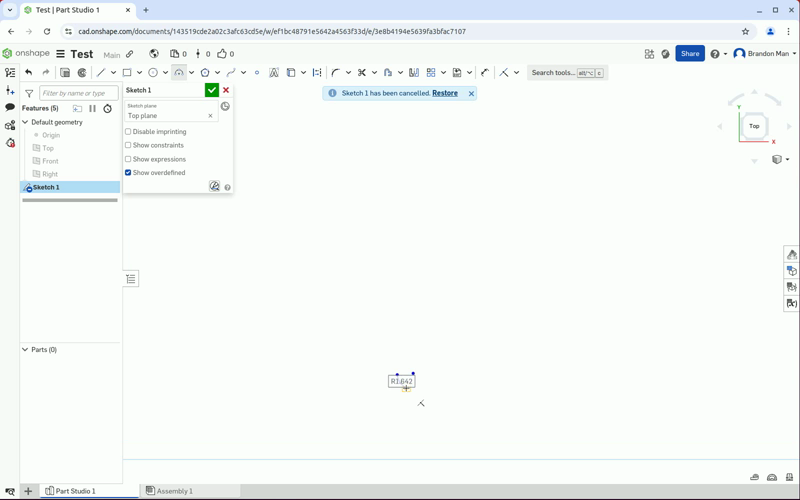
scroll(6)
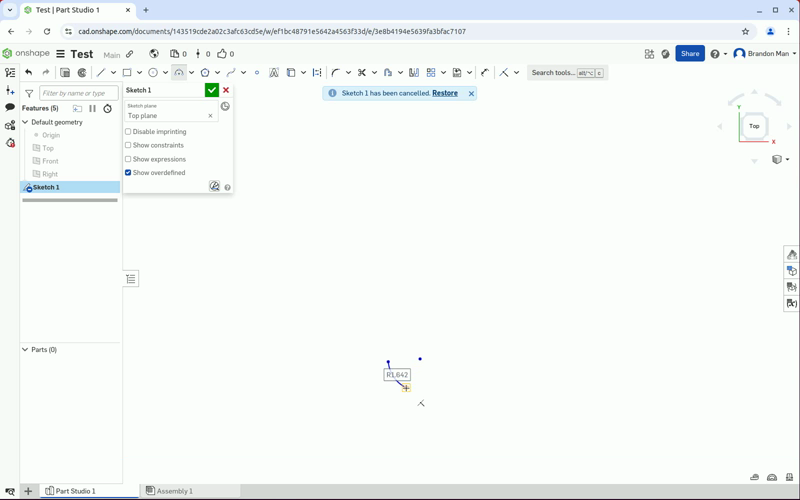
scroll(6)
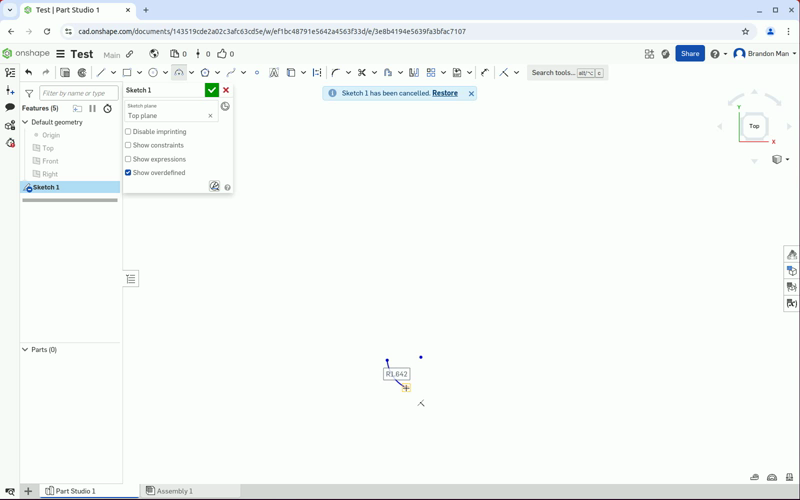
scroll(6)
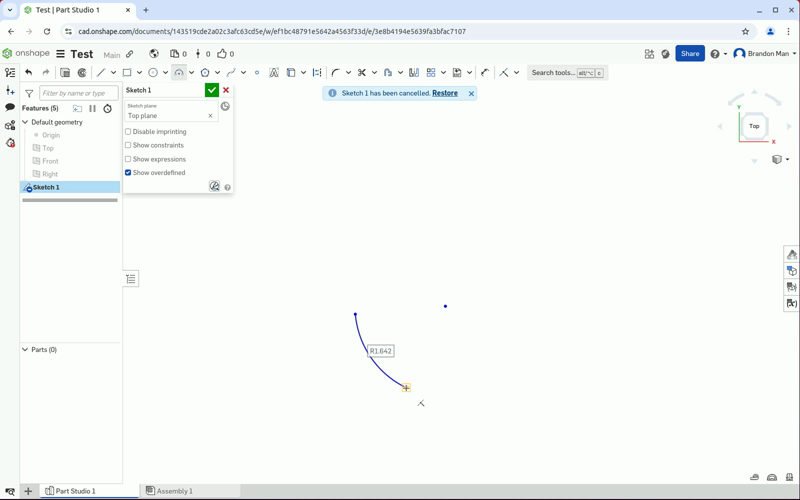
click(406, 387)
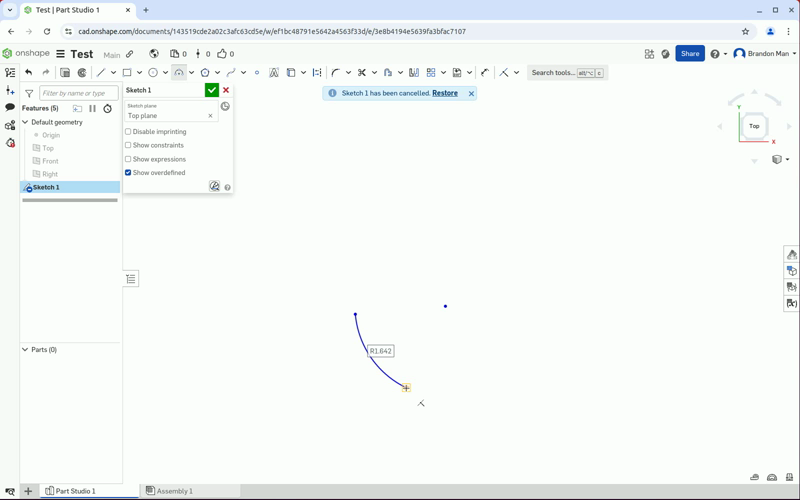
scroll(-6)
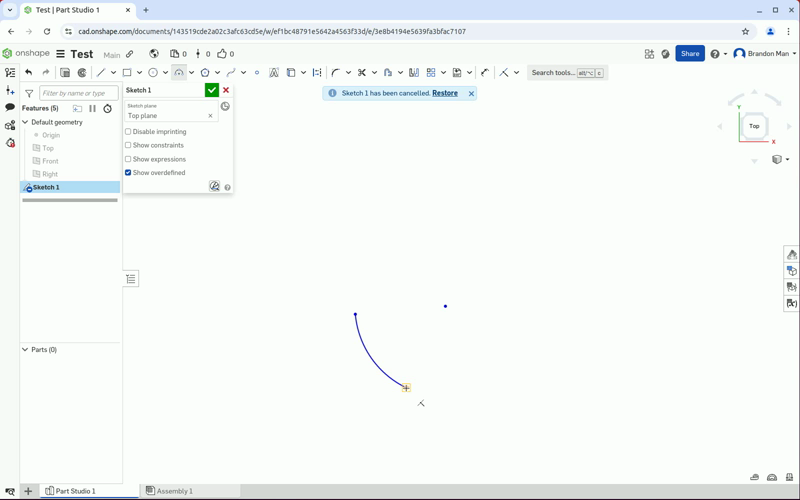
scroll(-6)
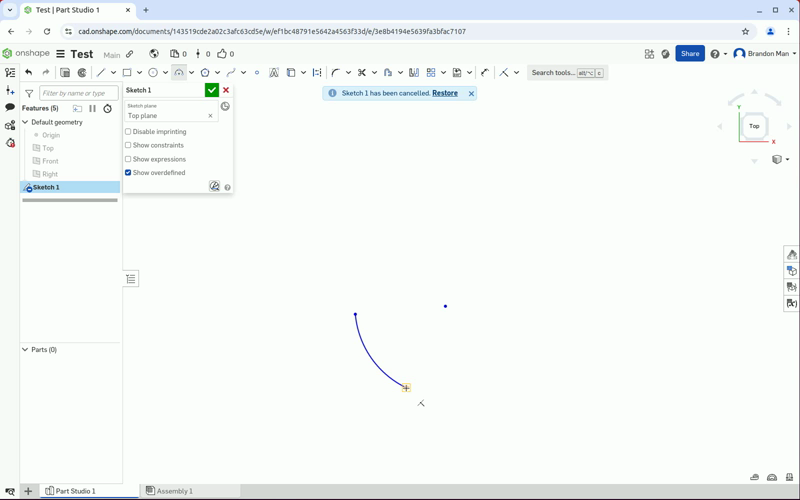
scroll(-6)
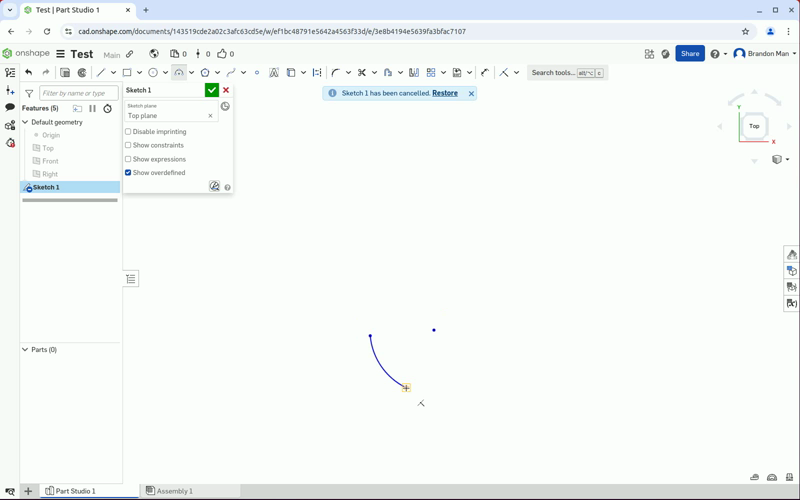
scroll(-6)
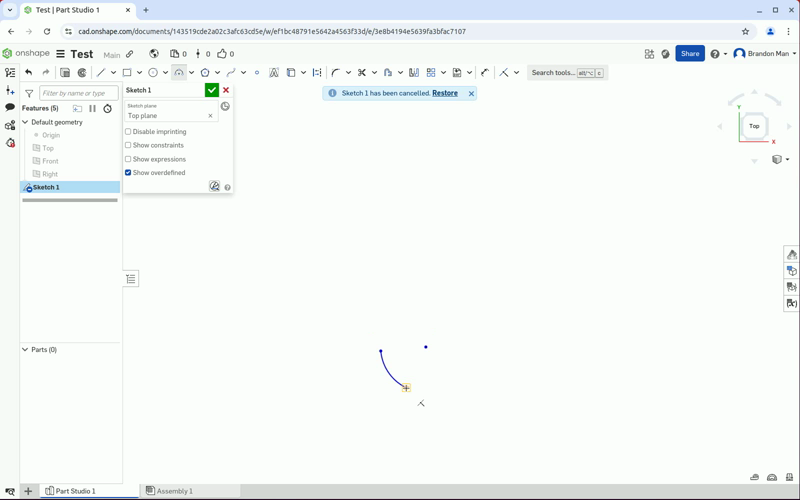
scroll(-6)
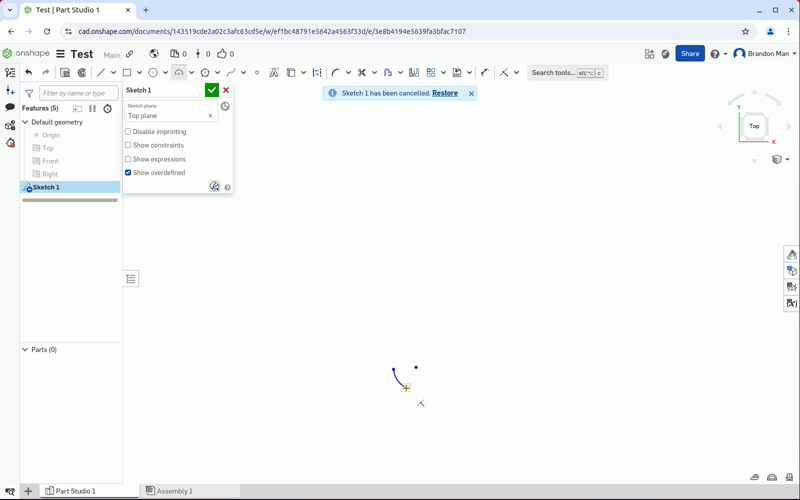
scroll(-6)
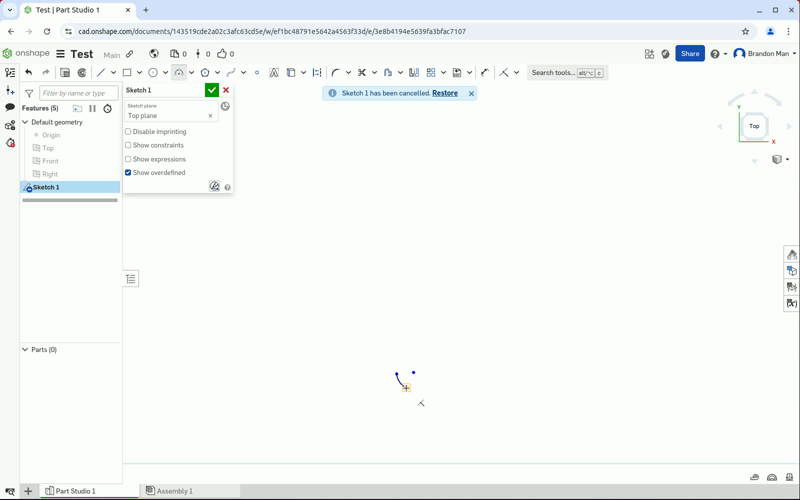
scroll(-6)
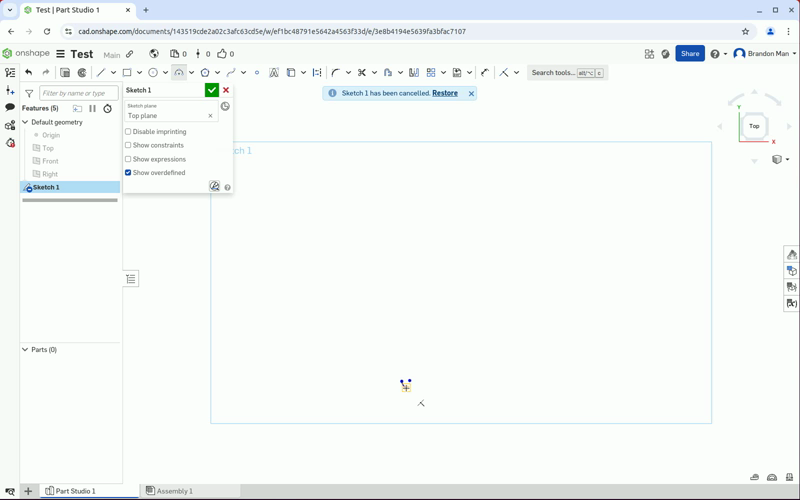
key_down(shift)
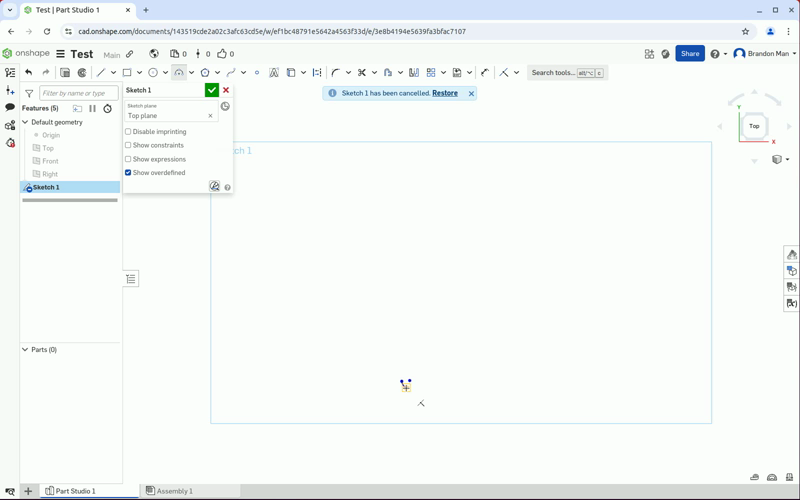
mouse_move(514, 387)
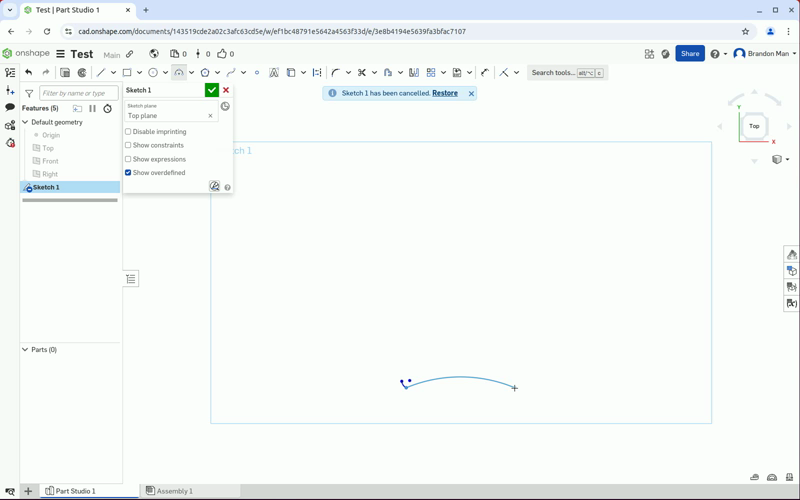
click(514, 387)
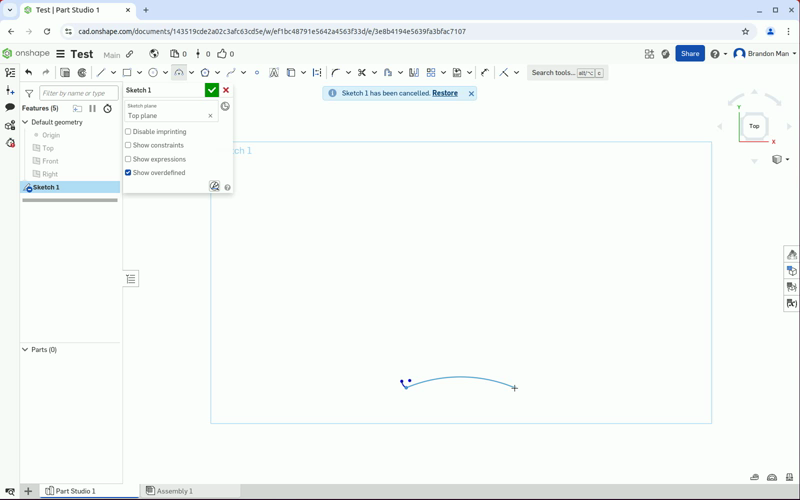
mouse_move(460, 395)
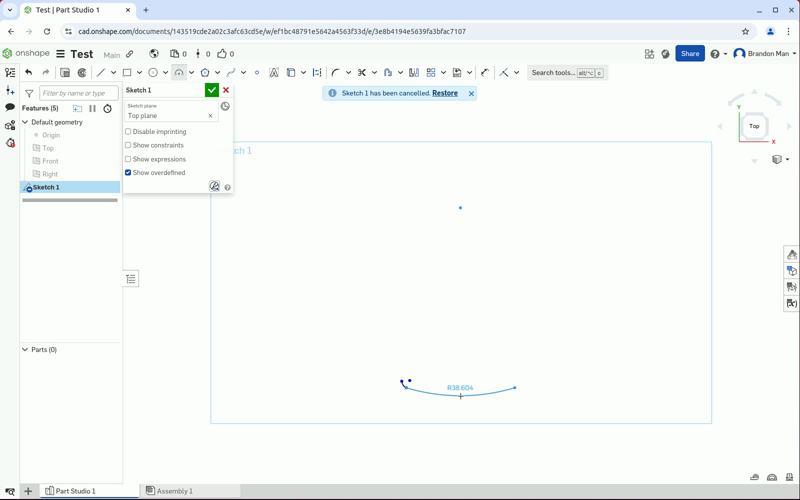
click(460, 395)
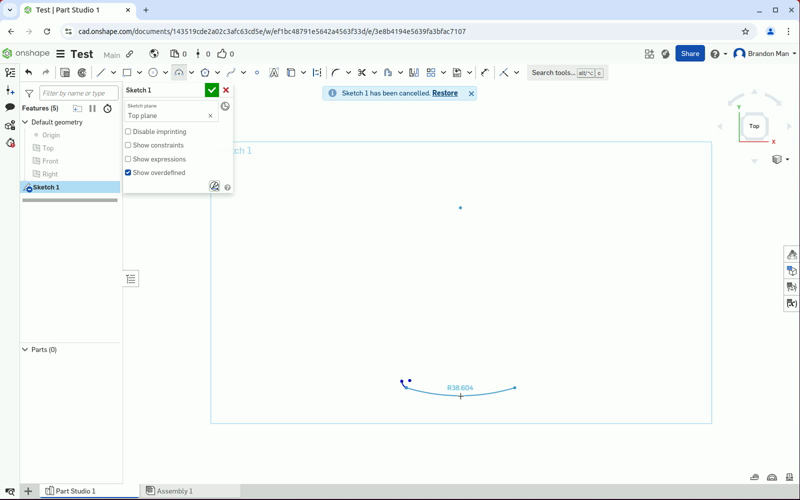
key_up(shift)
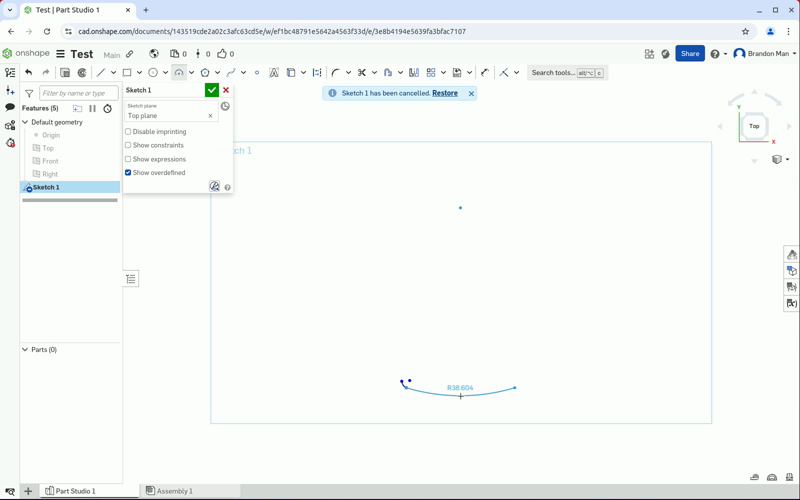
mouse_move(514, 387)
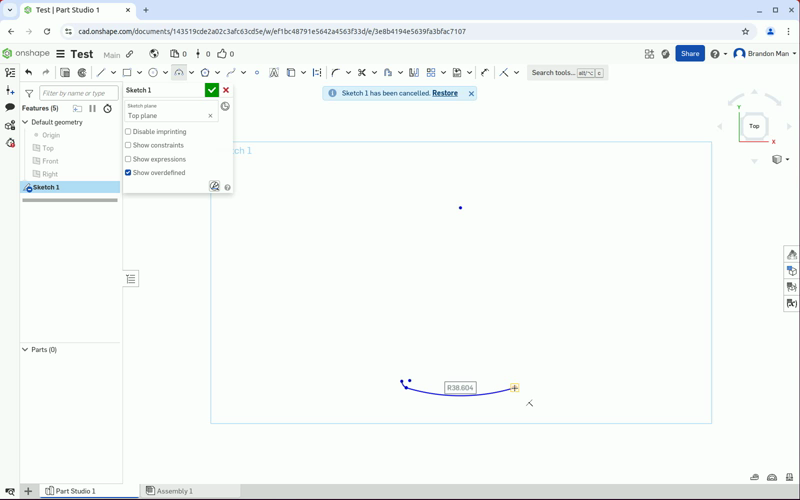
click(514, 387)
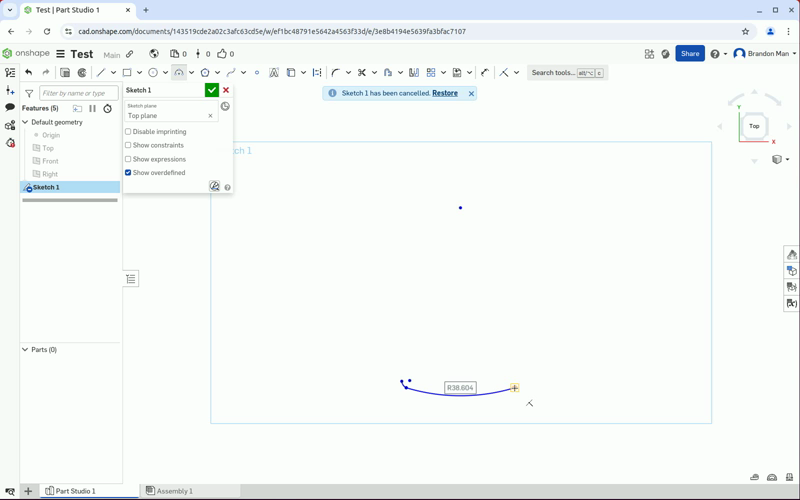
key_down(shift)
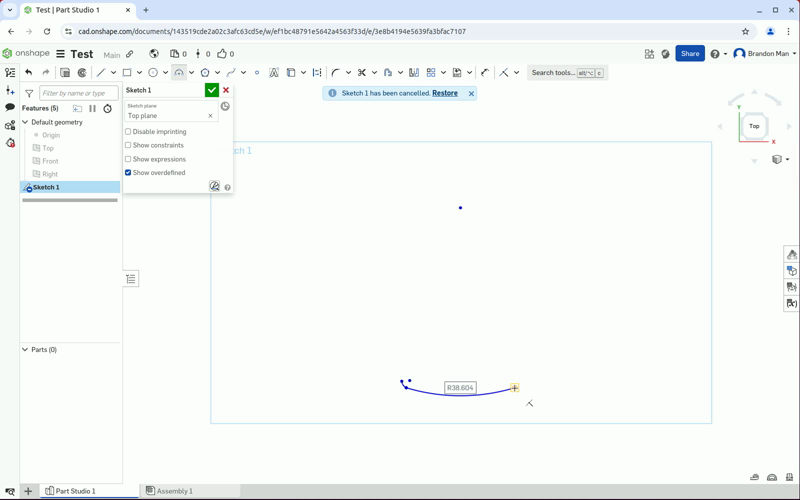
mouse_move(519, 381)
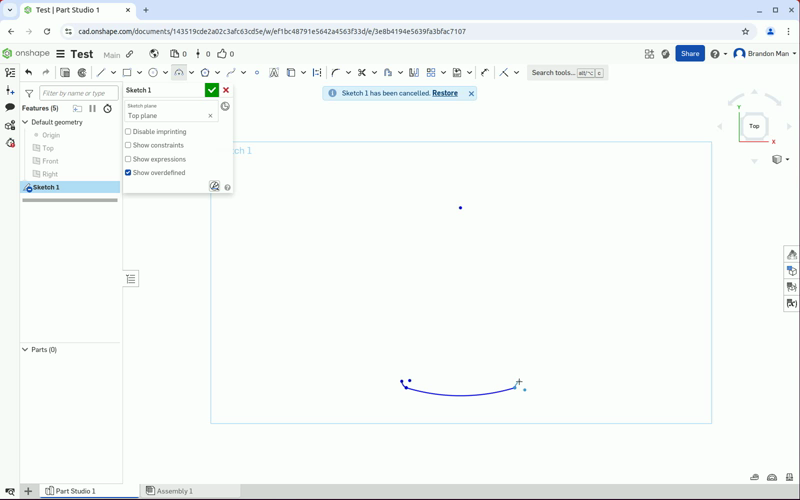
click(519, 381)
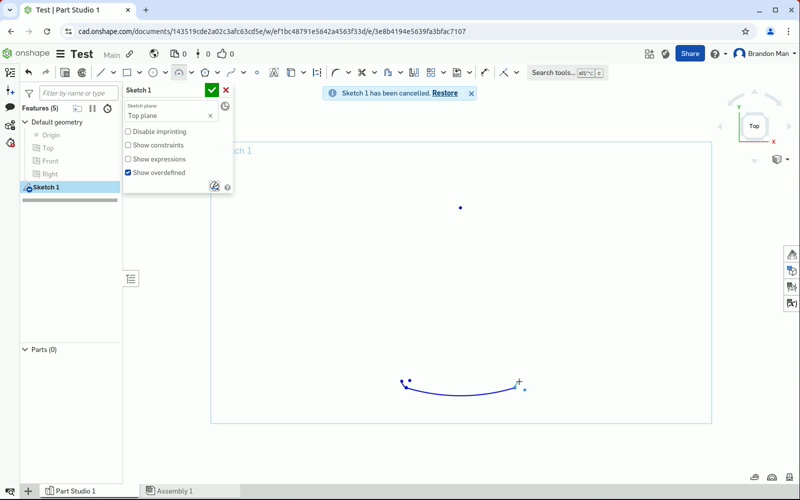
mouse_move(518, 385)
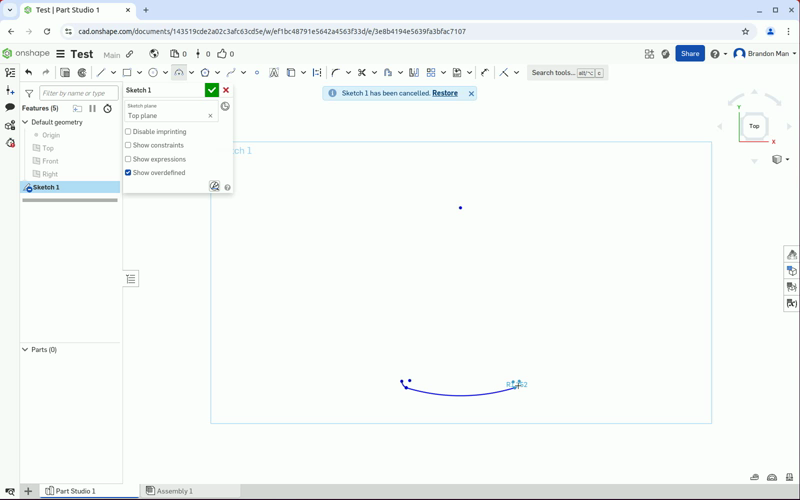
scroll(6)
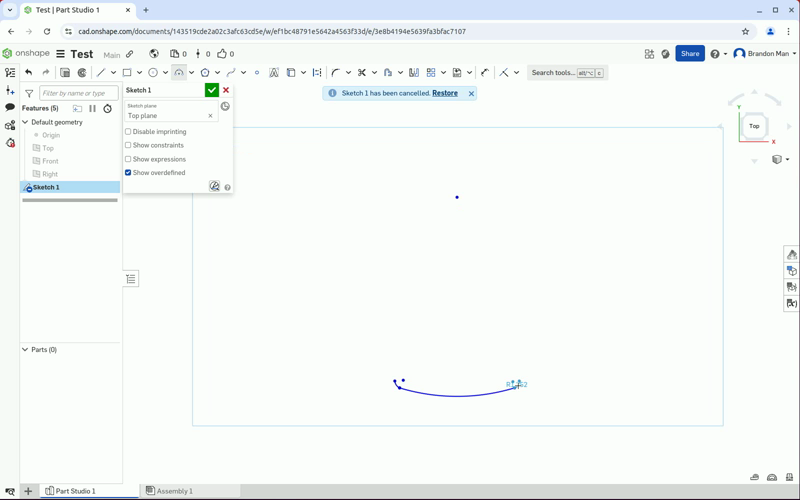
scroll(6)
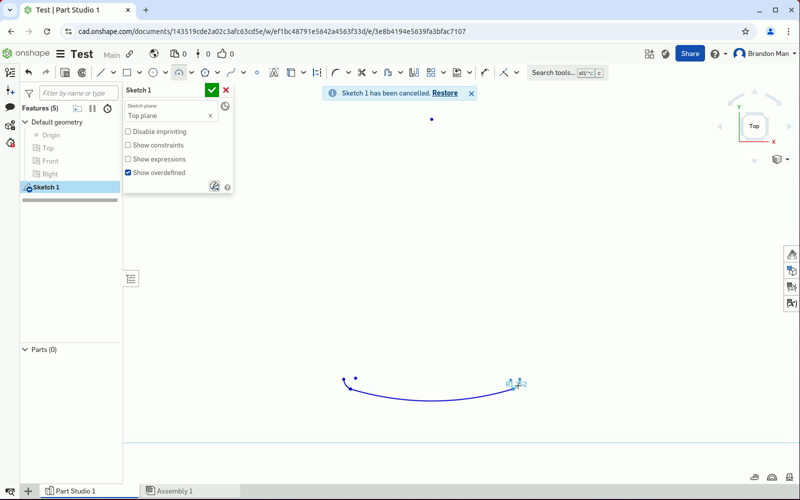
scroll(6)
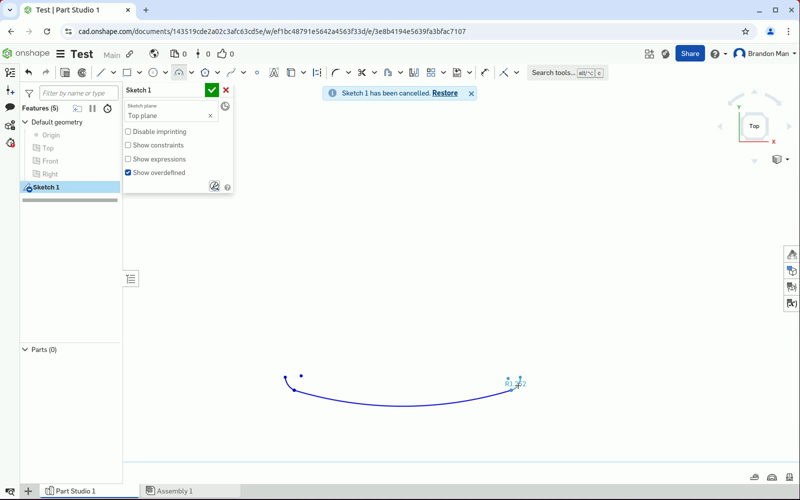
scroll(6)
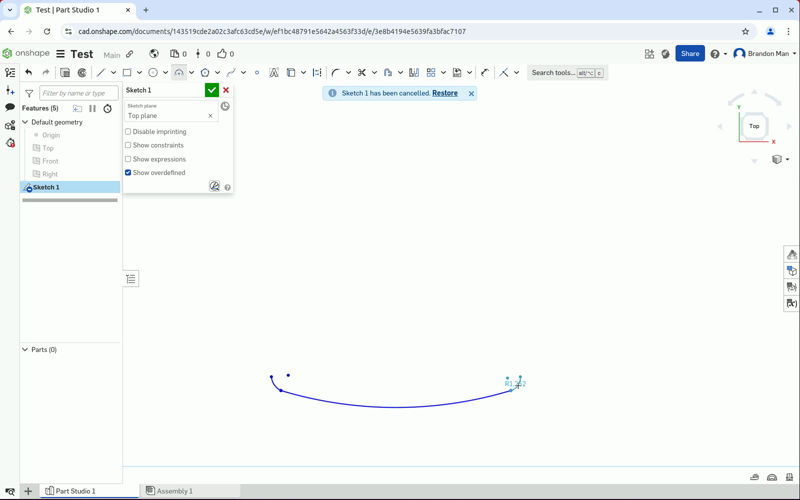
scroll(6)
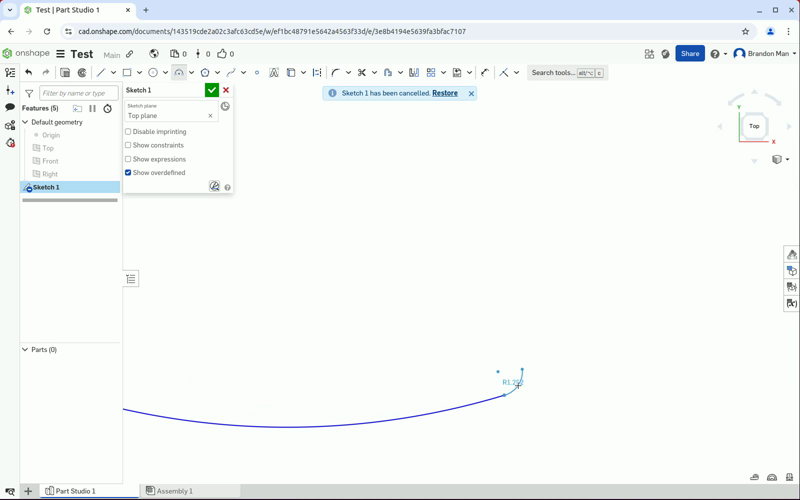
scroll(6)
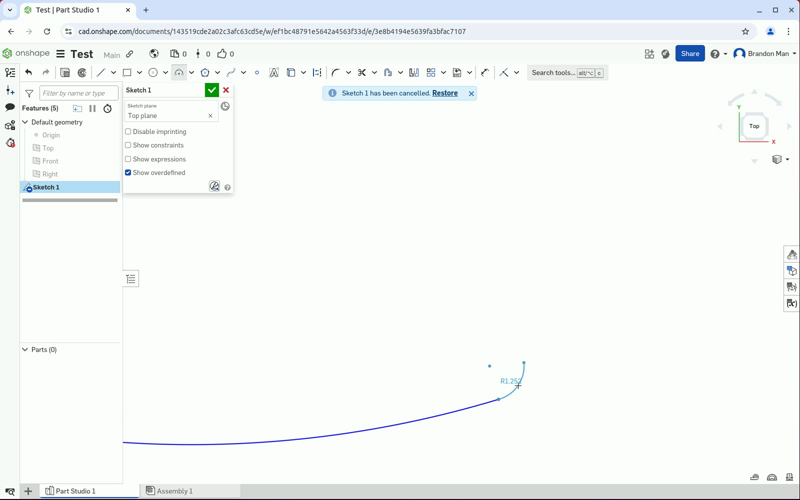
scroll(6)
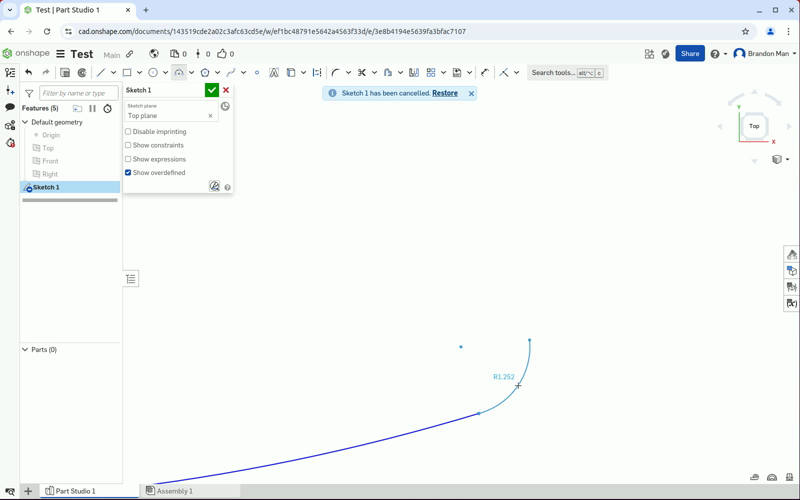
click(518, 385)
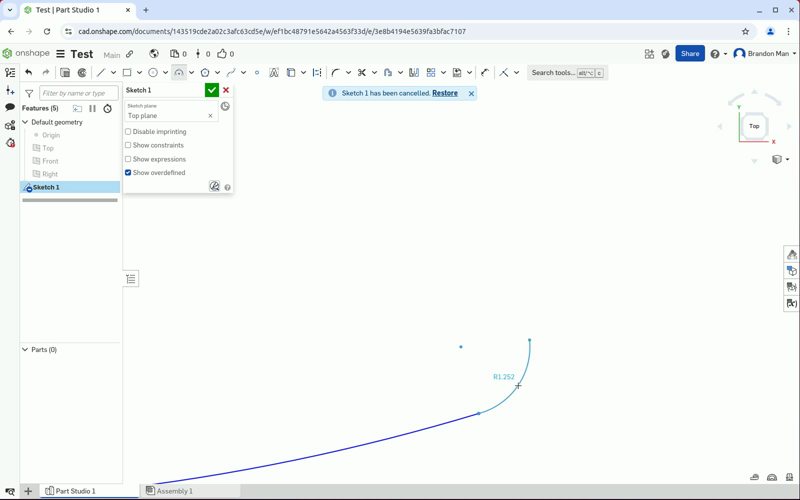
scroll(-6)
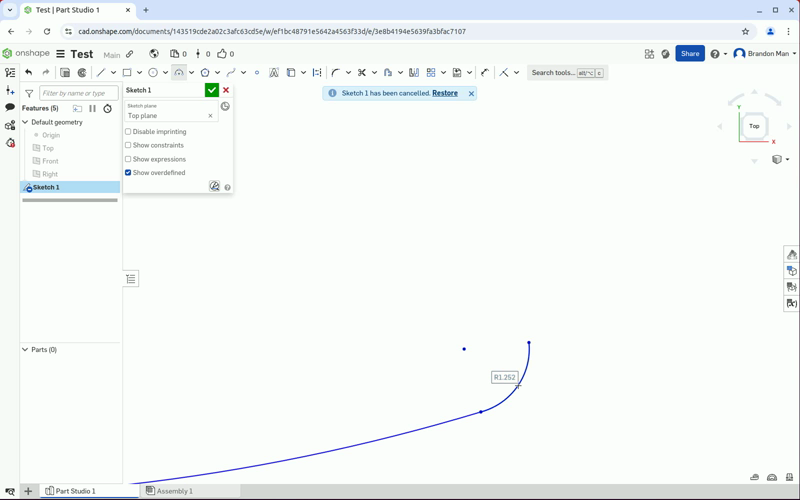
scroll(-6)
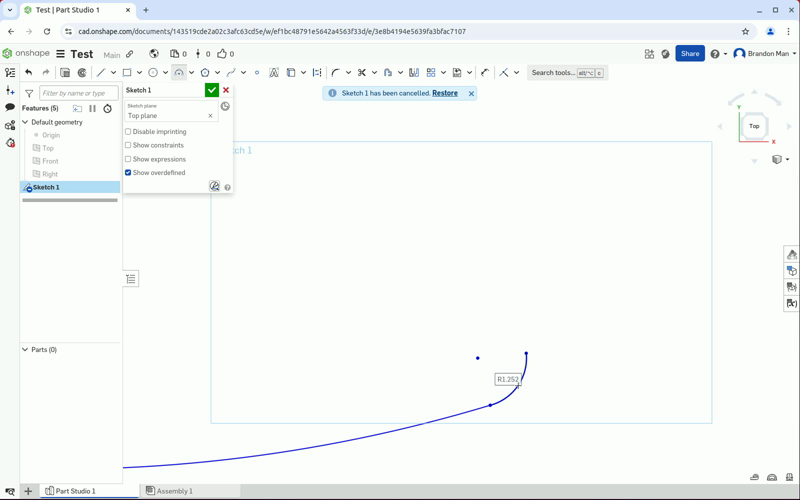
scroll(-6)
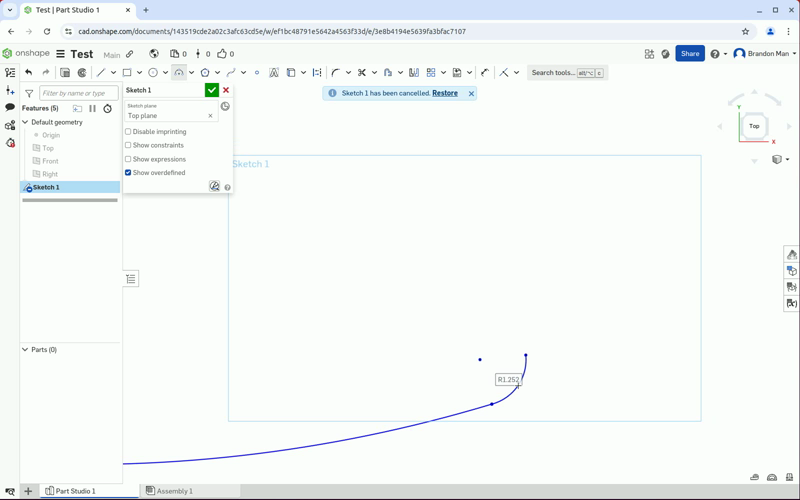
scroll(-6)
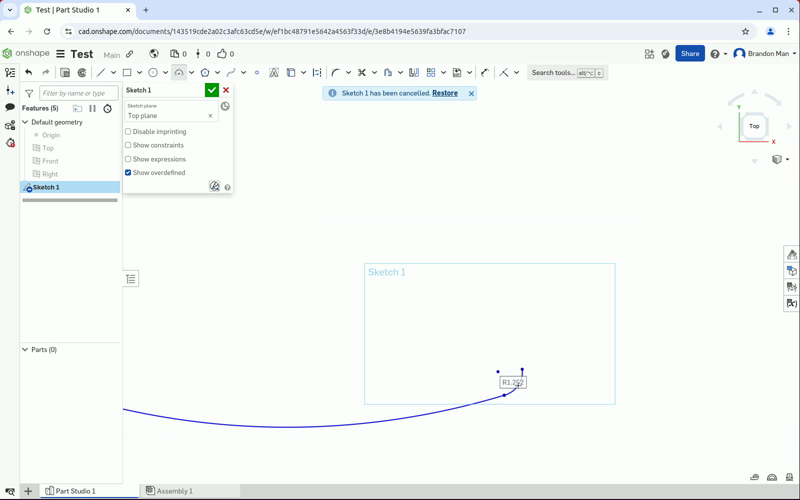
scroll(-6)
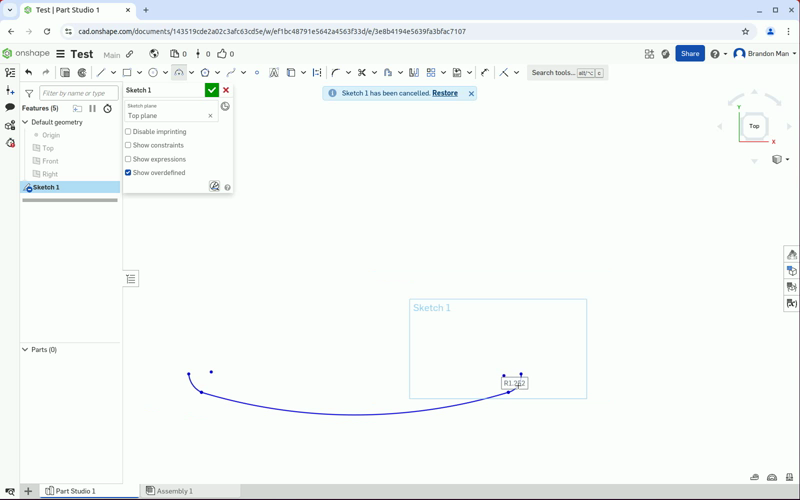
scroll(-6)
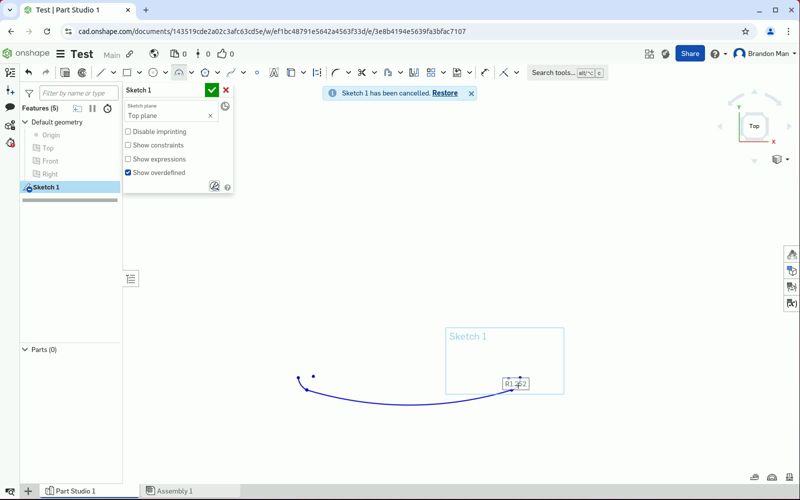
scroll(-6)
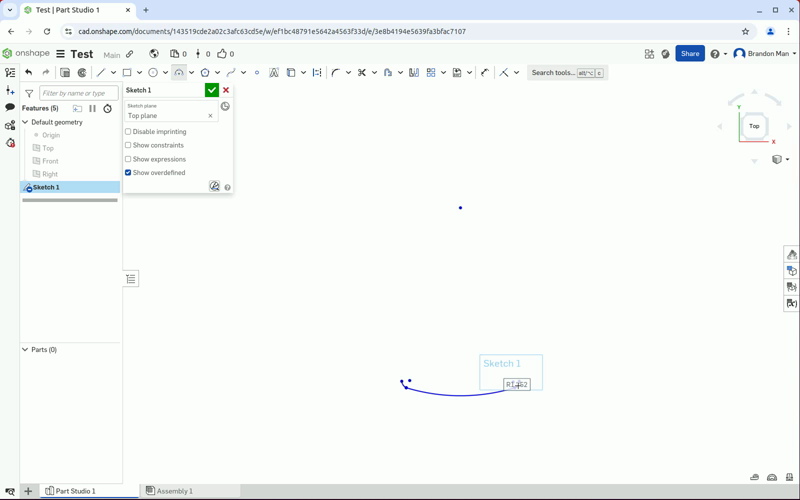
key_up(shift)
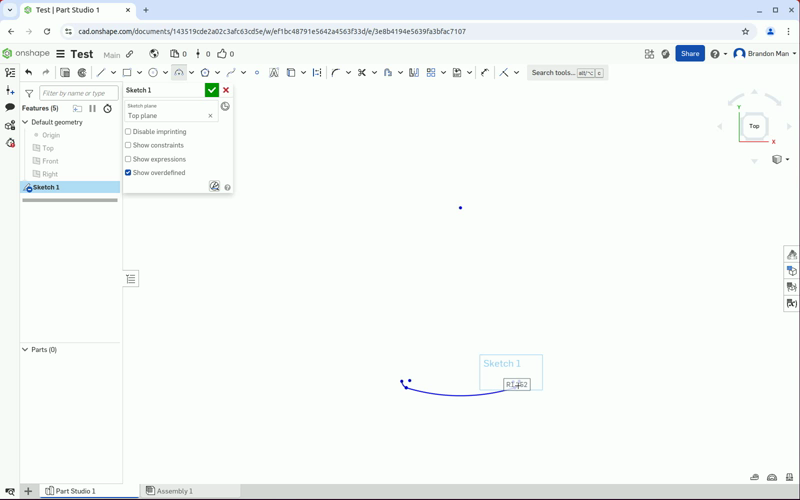
key(esc)
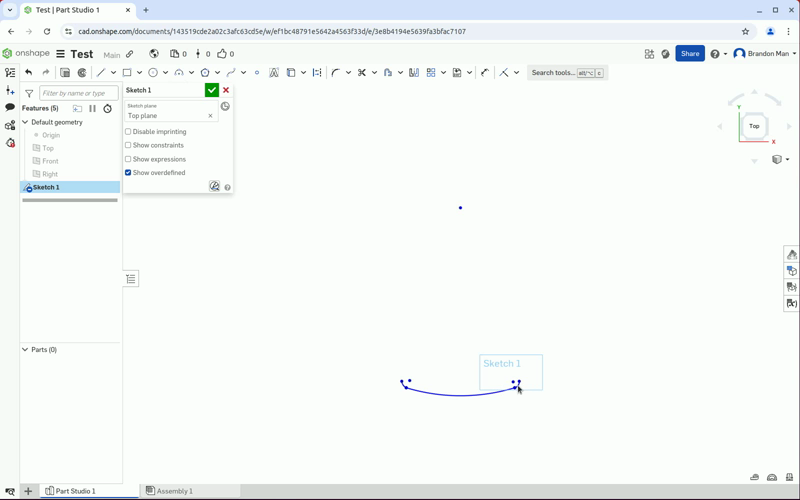
key(l)
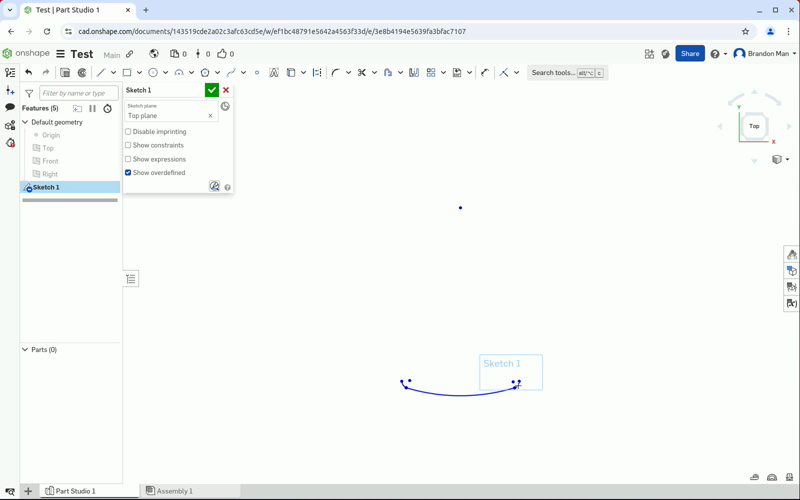
mouse_move(519, 381)
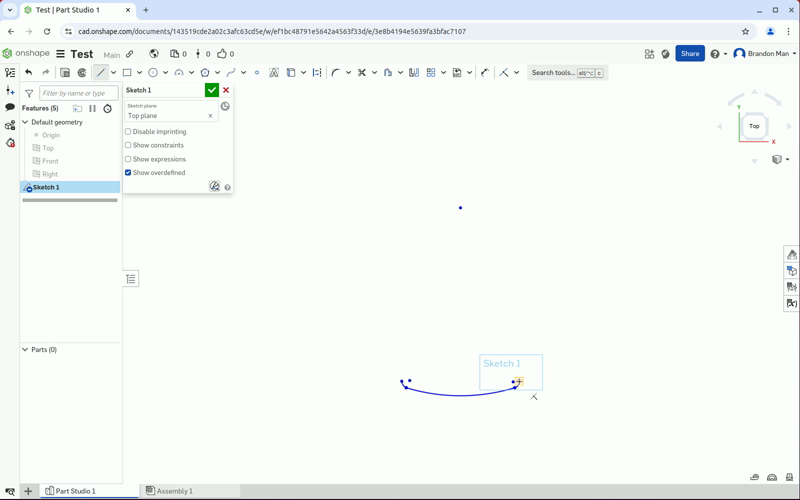
scroll(6)
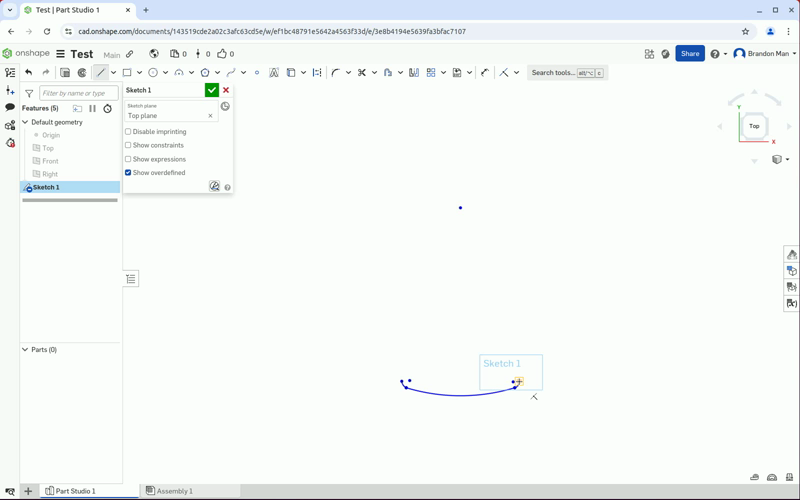
scroll(6)
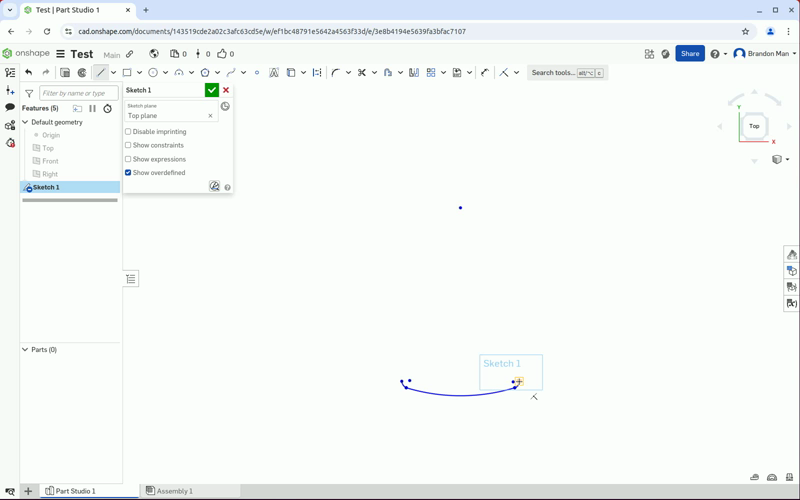
scroll(6)
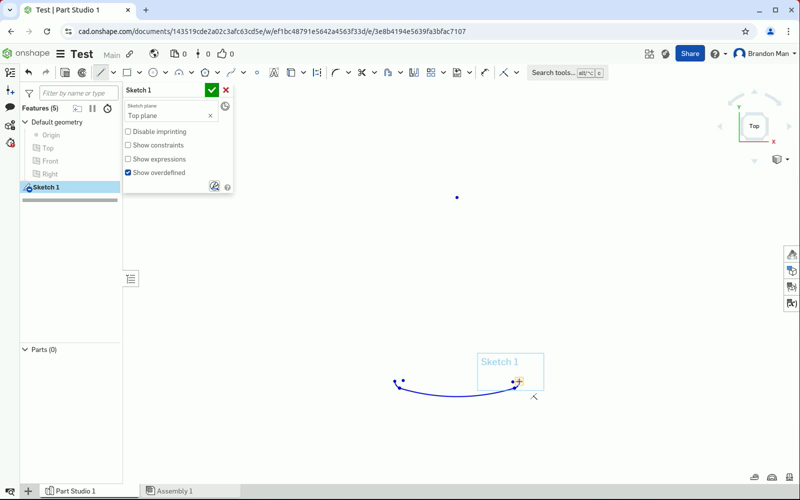
scroll(6)
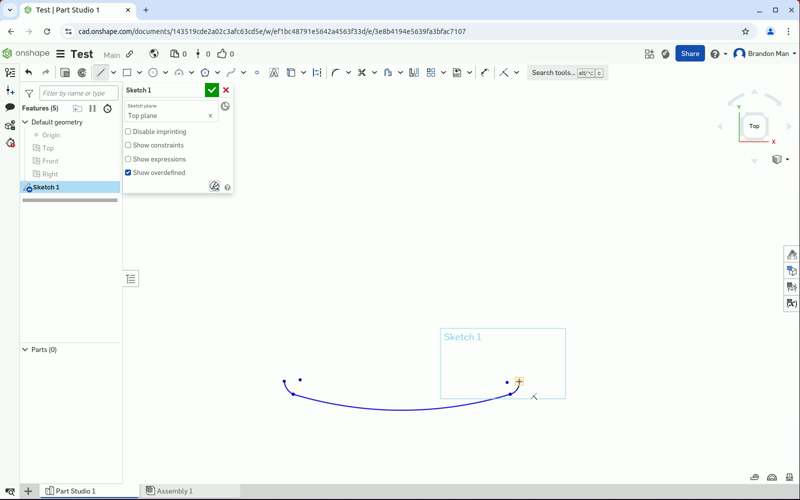
scroll(6)
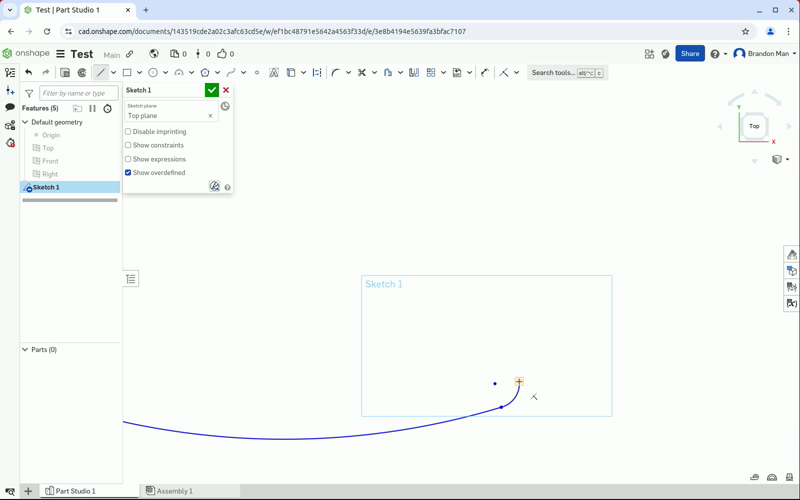
scroll(6)
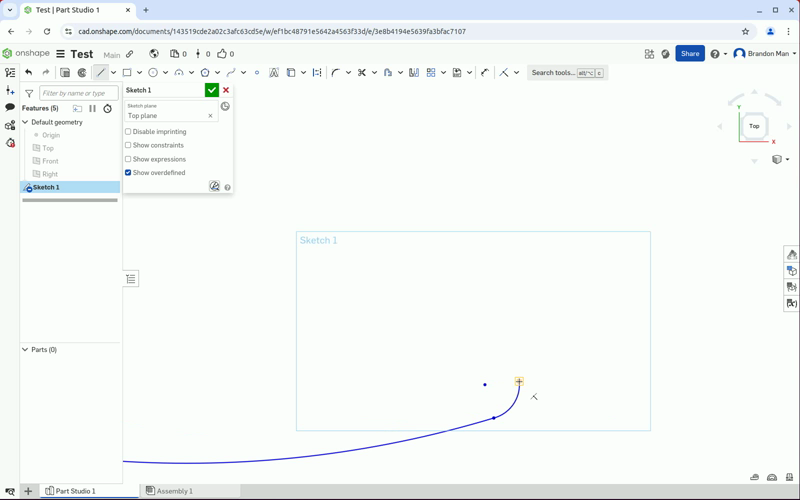
scroll(6)
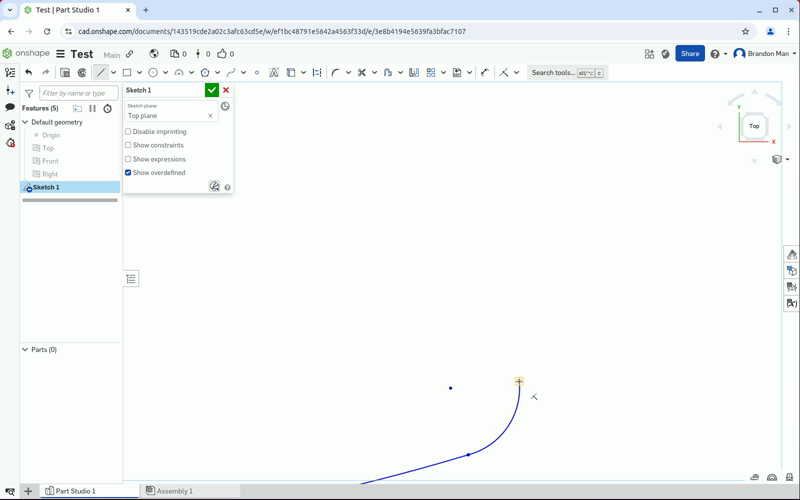
click(519, 381)
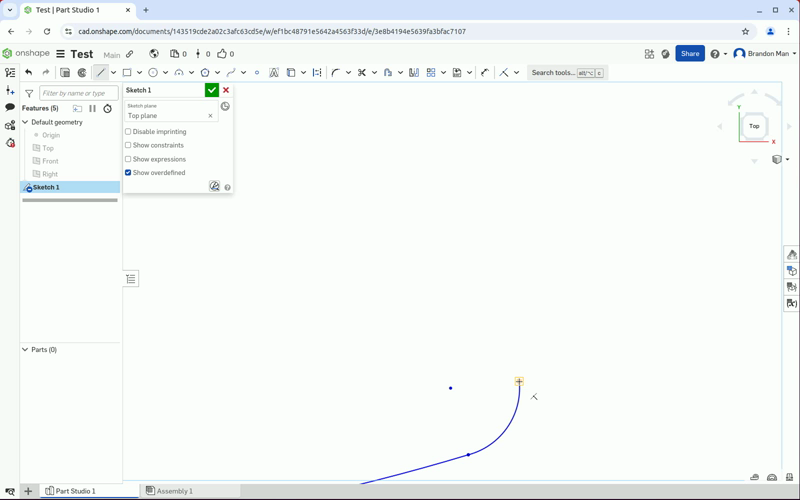
scroll(-6)
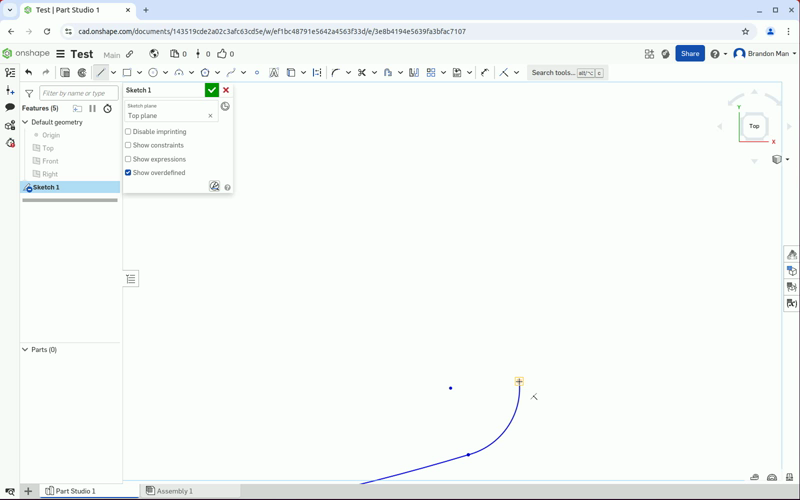
scroll(-6)
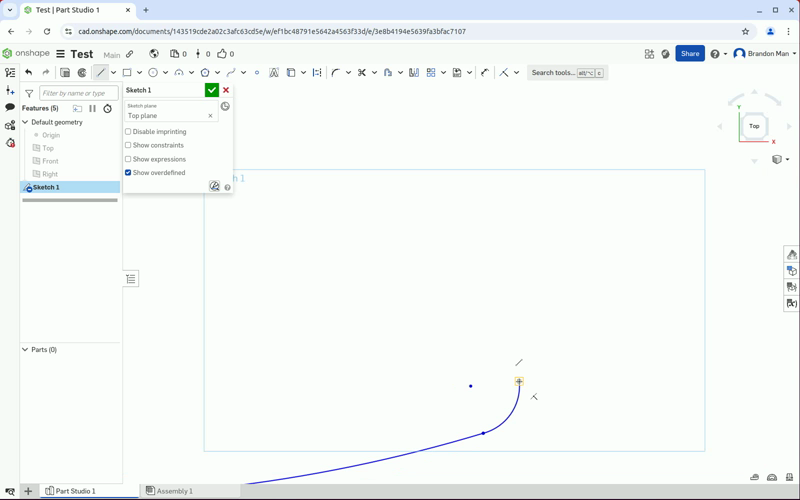
scroll(-6)
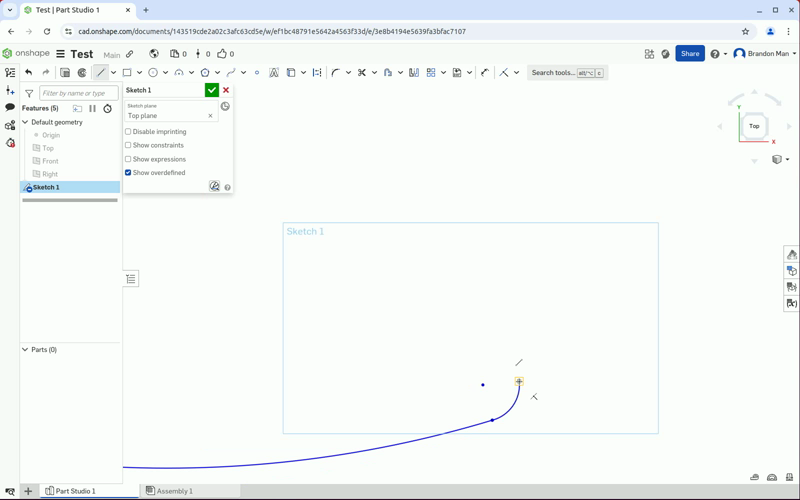
scroll(-6)
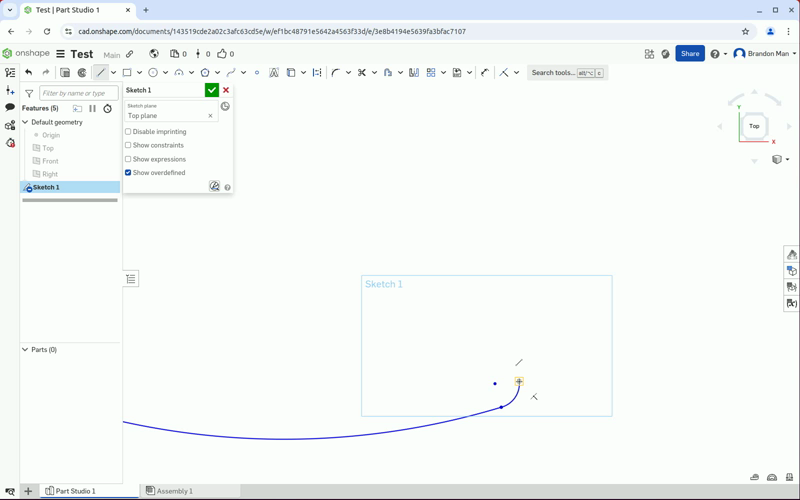
scroll(-6)
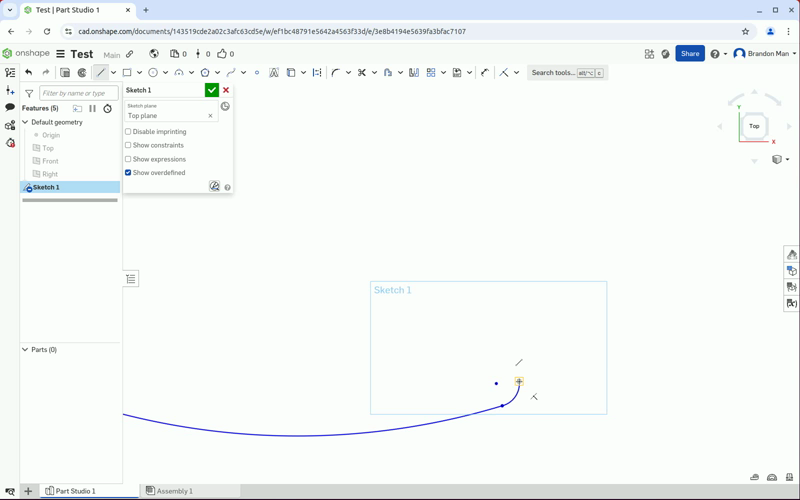
scroll(-6)
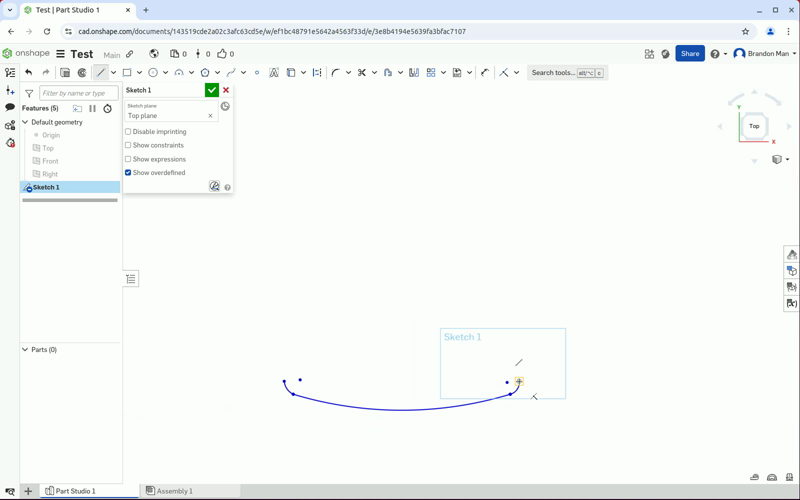
scroll(-6)
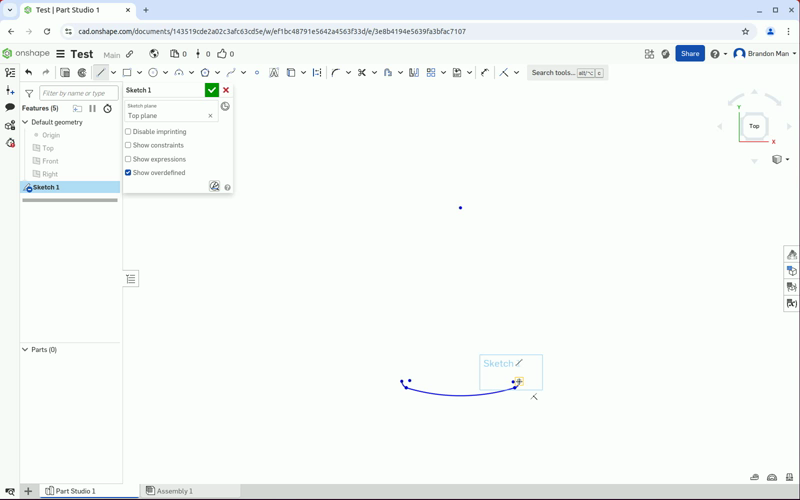
key_down(shift)
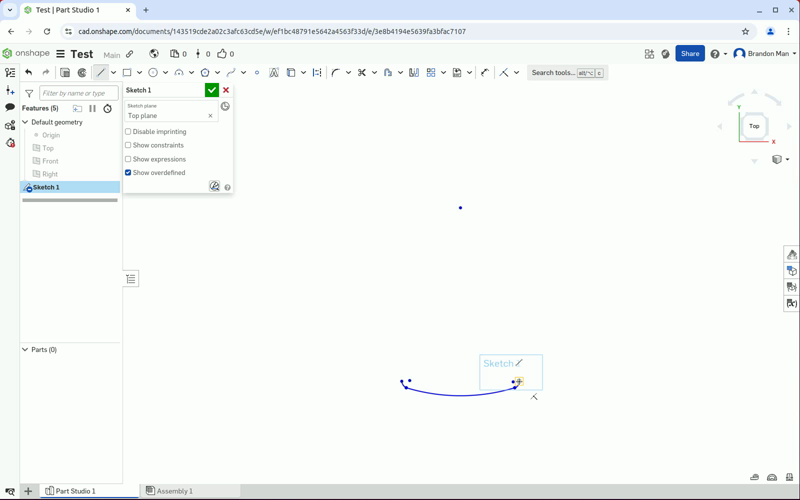
mouse_move(519, 184)
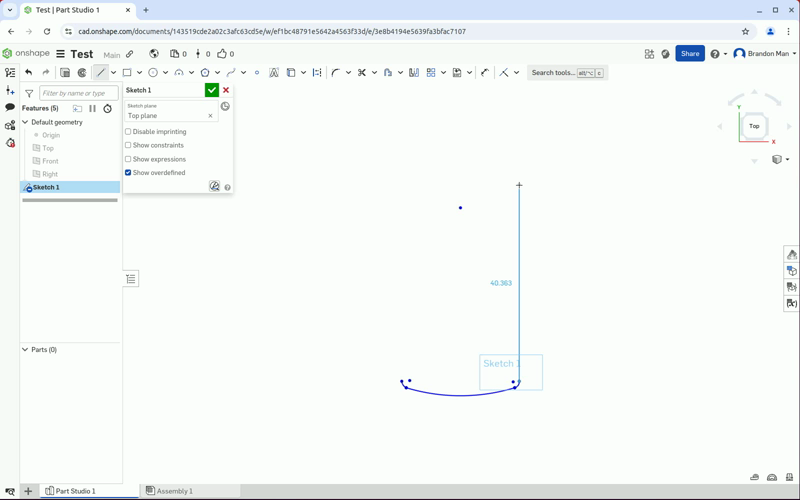
click(519, 184)
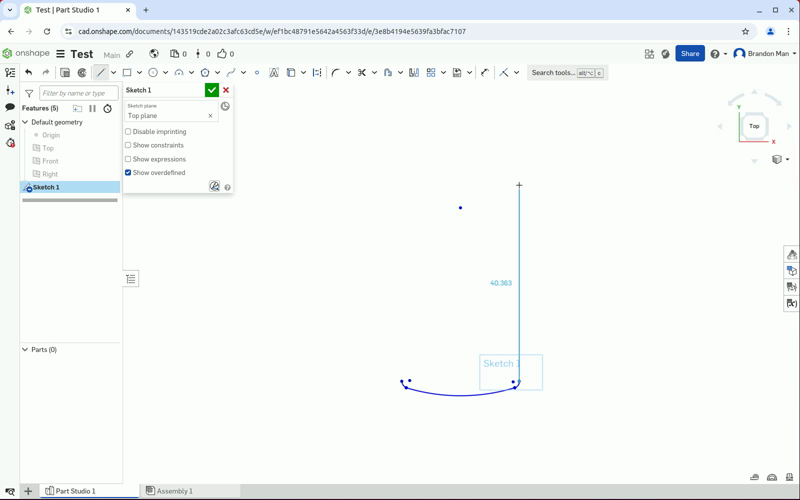
key_up(shift)
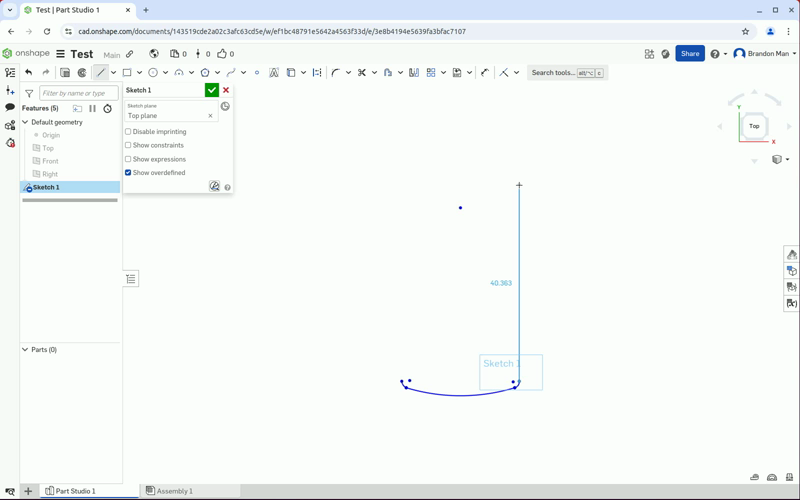
key(esc)
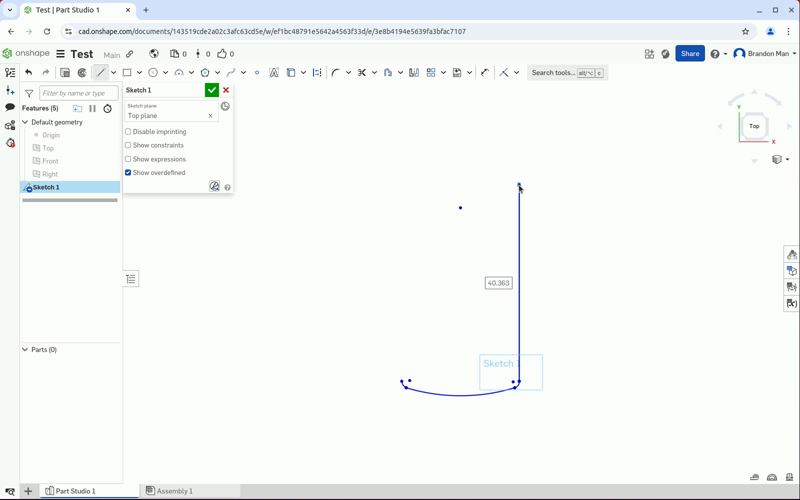
key(a)
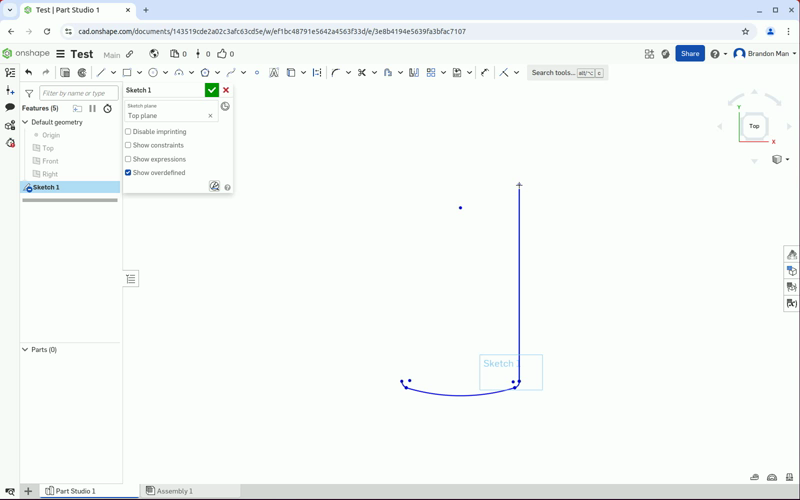
mouse_move(519, 184)
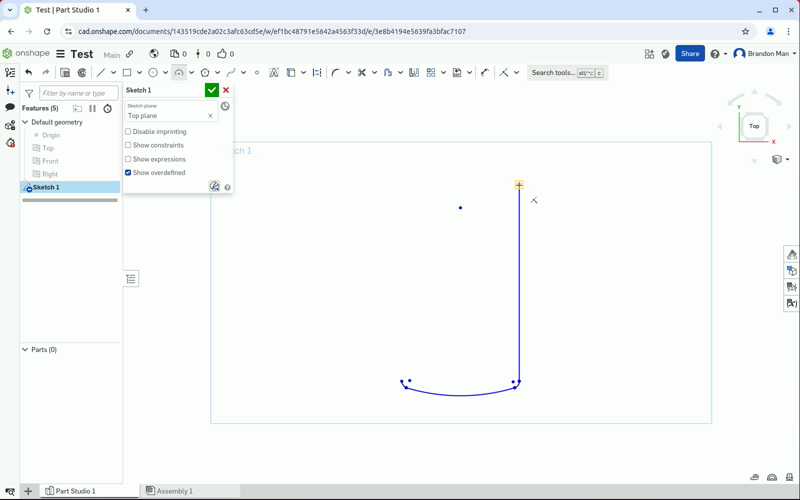
click(519, 184)
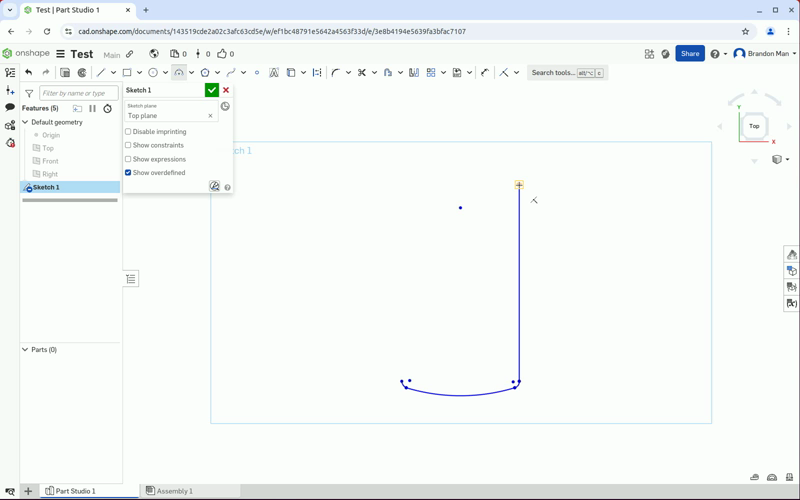
key_down(shift)
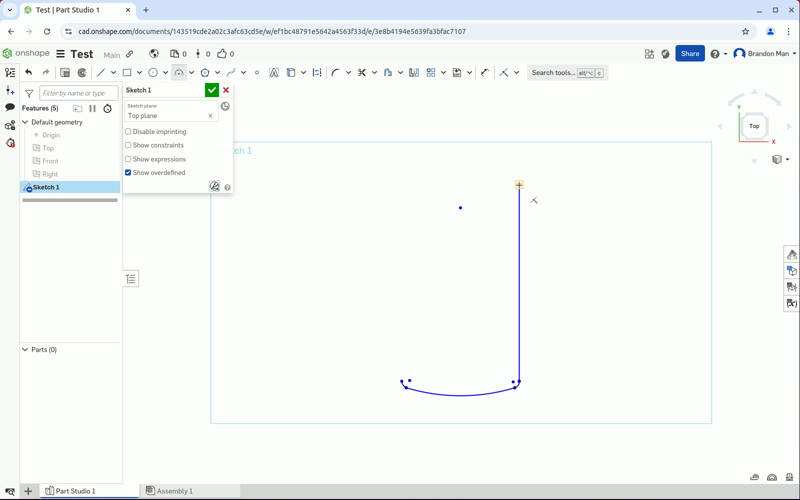
mouse_move(514, 180)
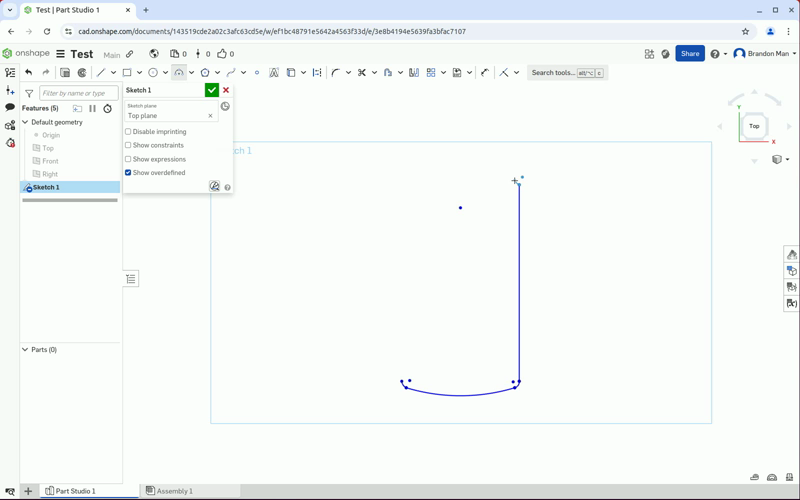
scroll(6)
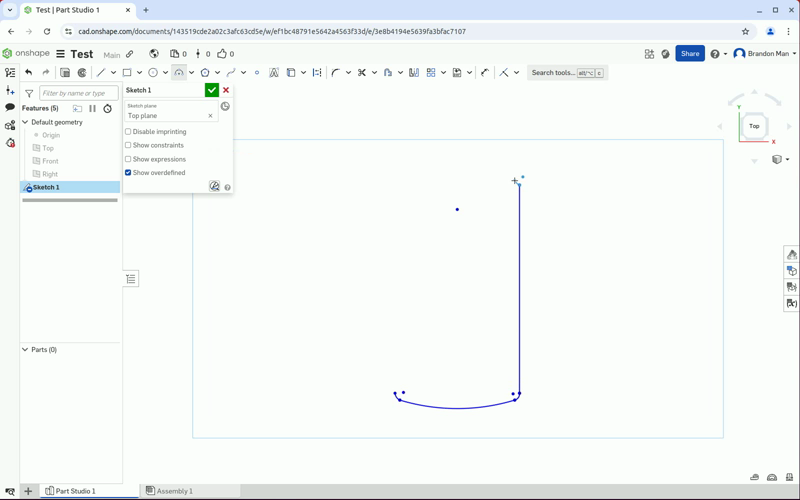
scroll(6)
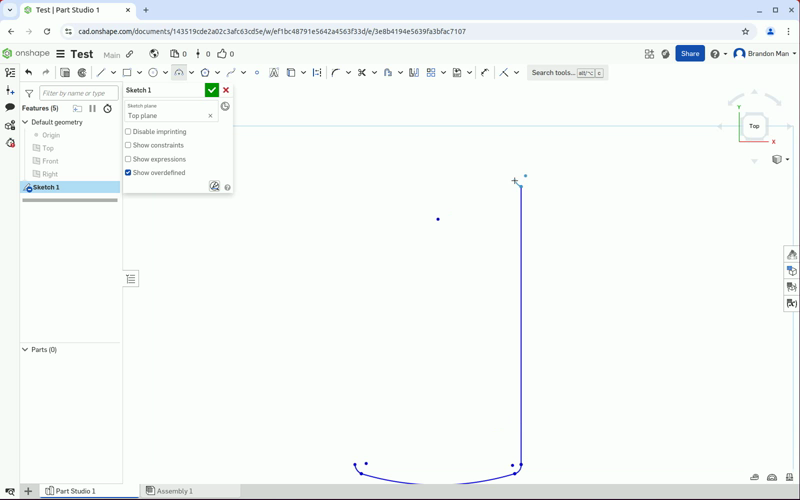
scroll(6)
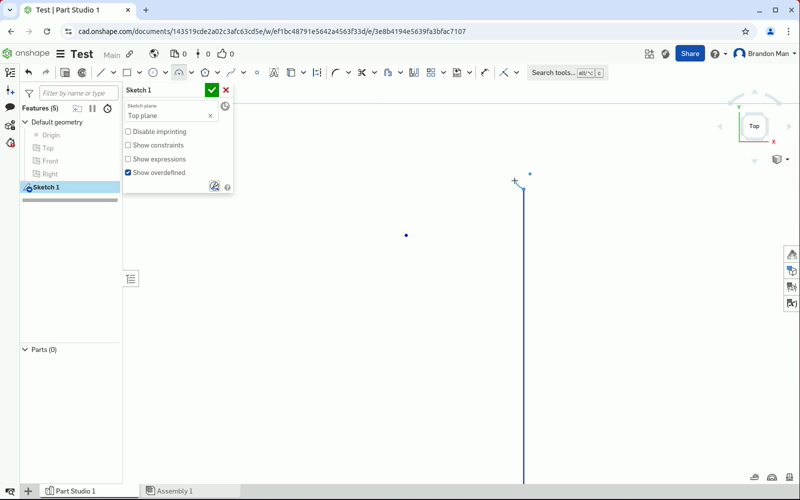
scroll(6)
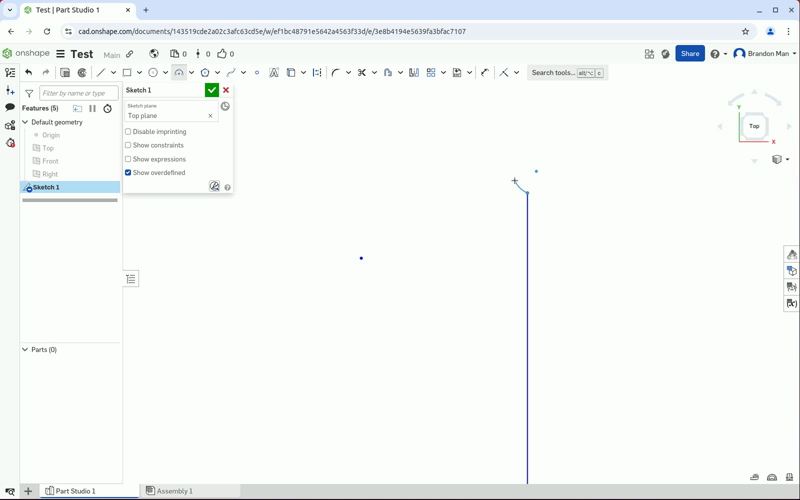
scroll(6)
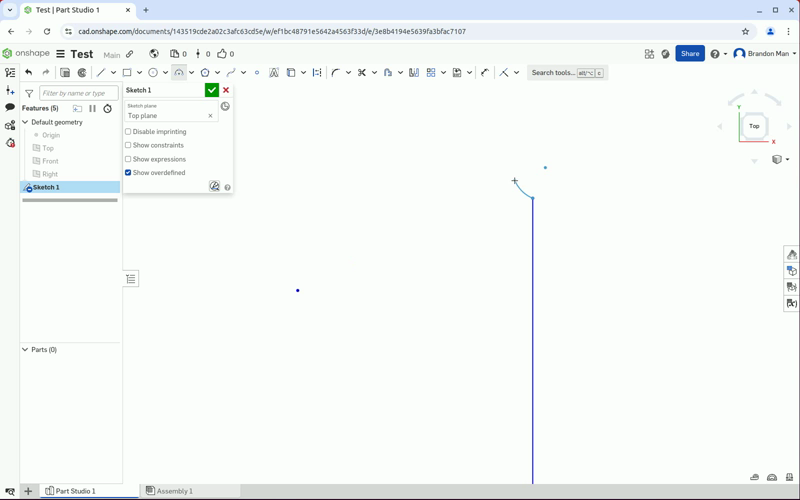
scroll(6)
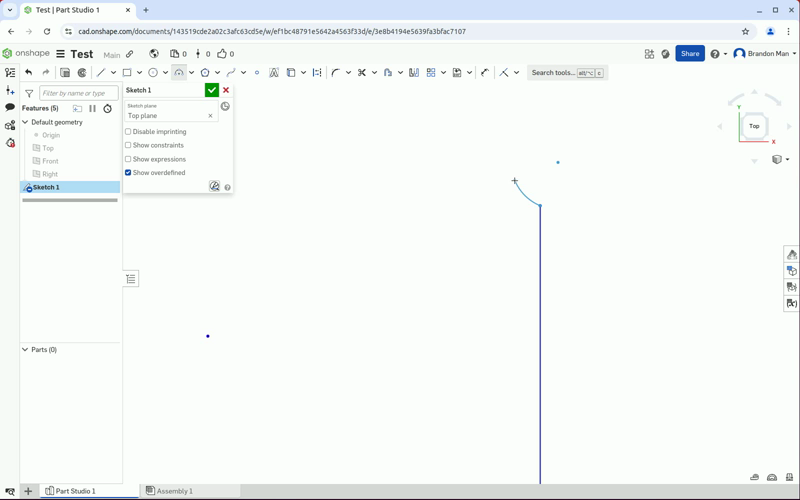
scroll(6)
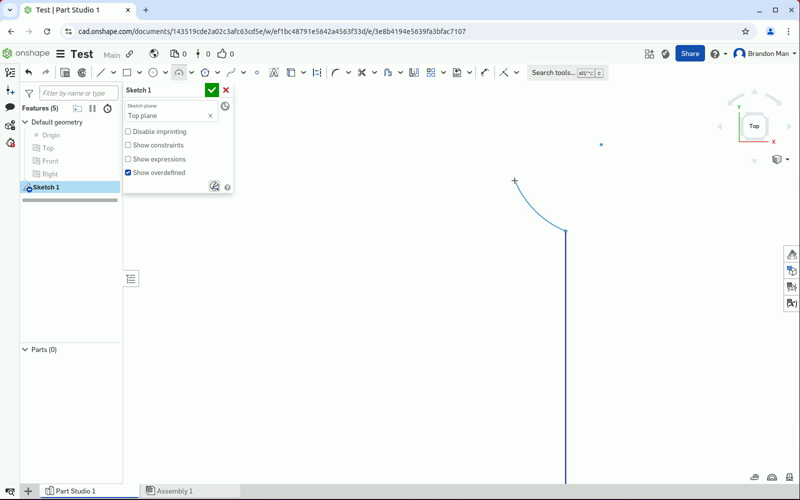
click(514, 180)
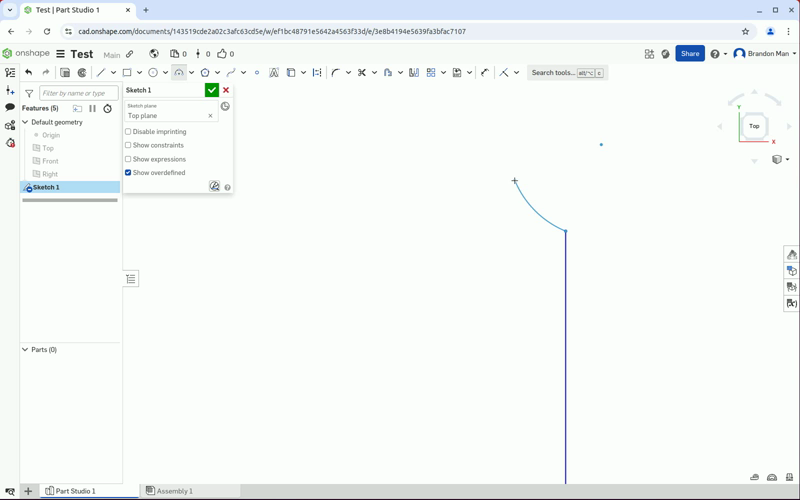
scroll(-6)
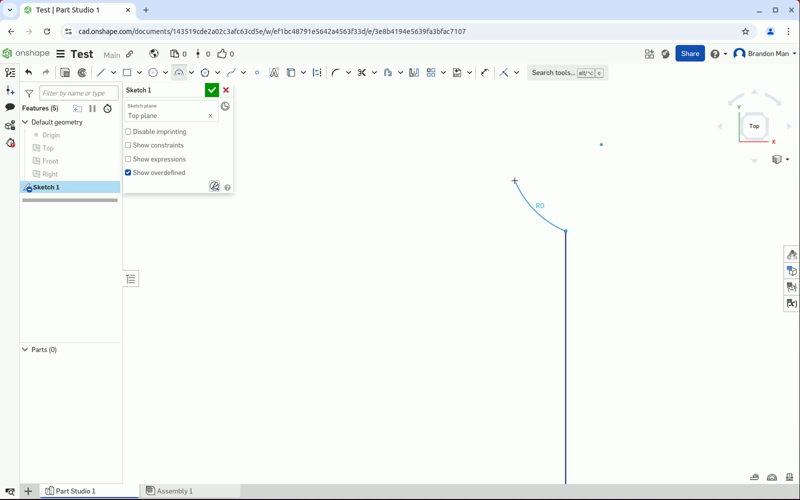
scroll(-6)
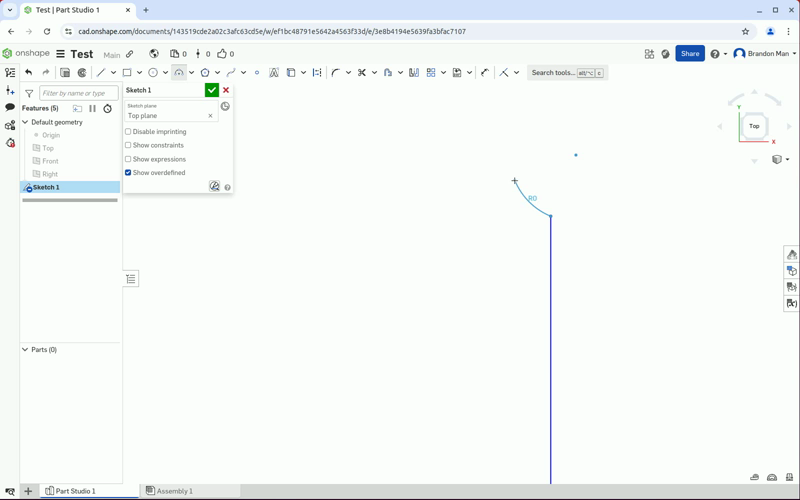
scroll(-6)
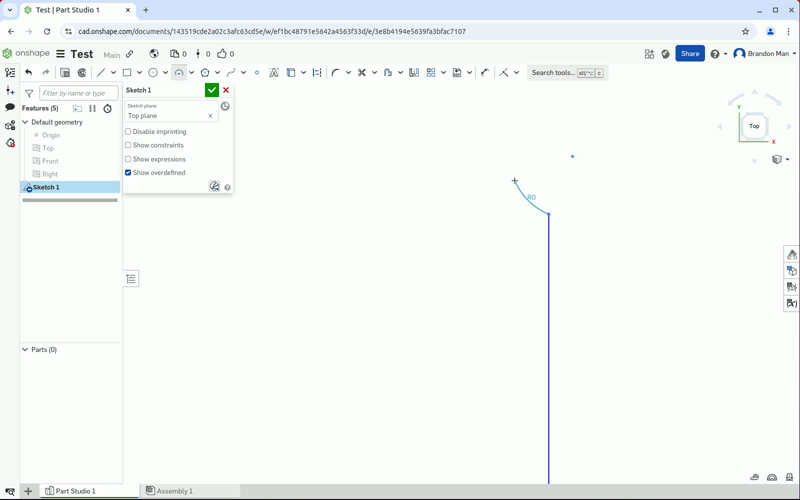
scroll(-6)
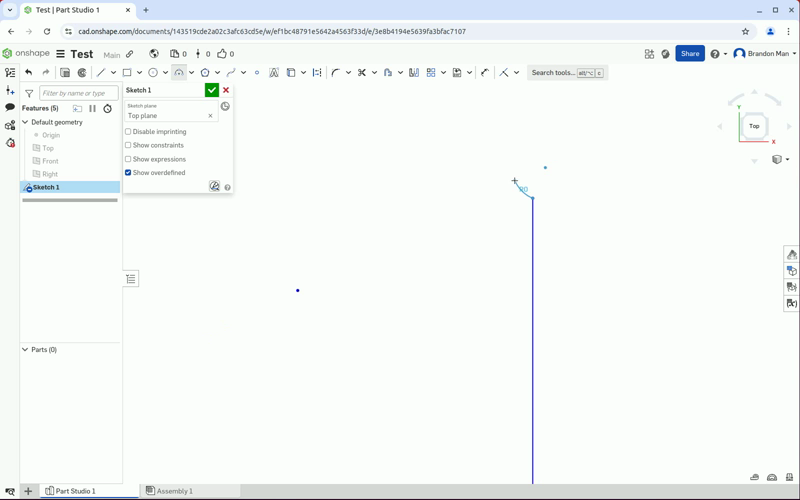
scroll(-6)
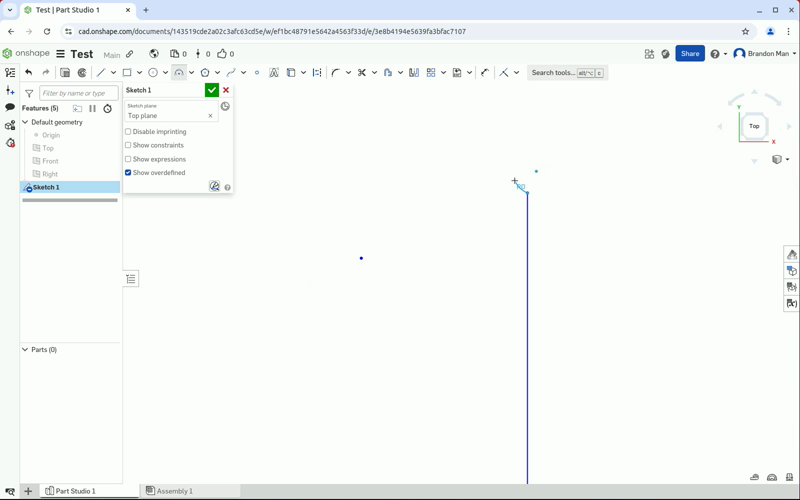
scroll(-6)
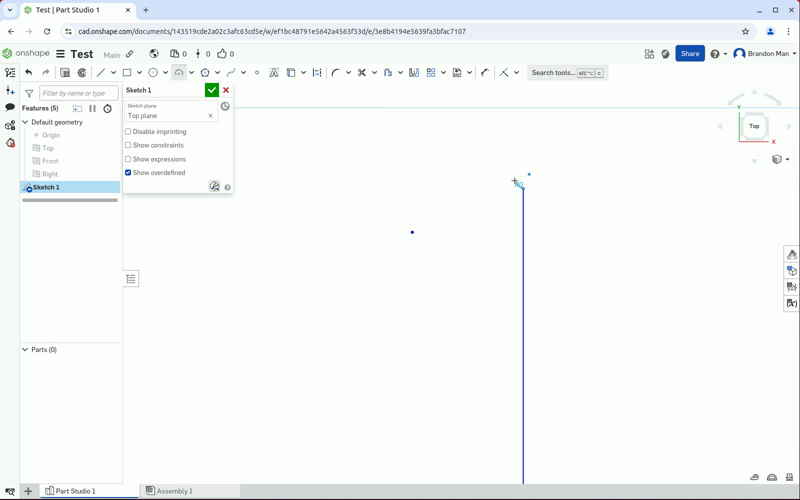
scroll(-6)
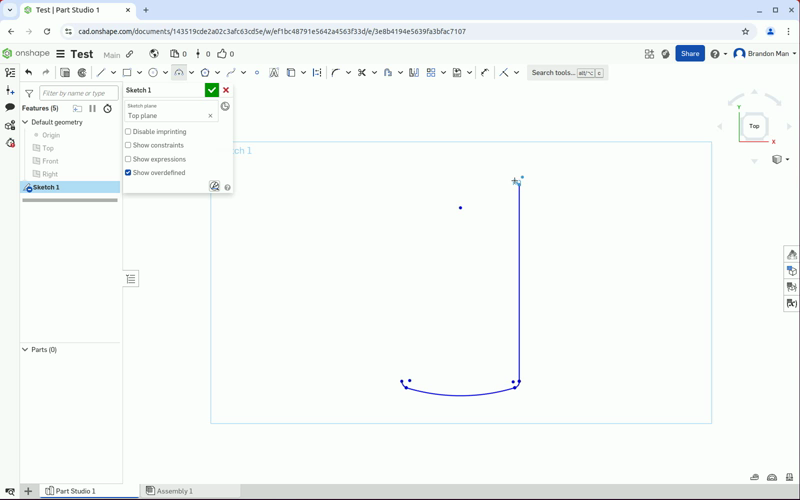
mouse_move(517, 181)
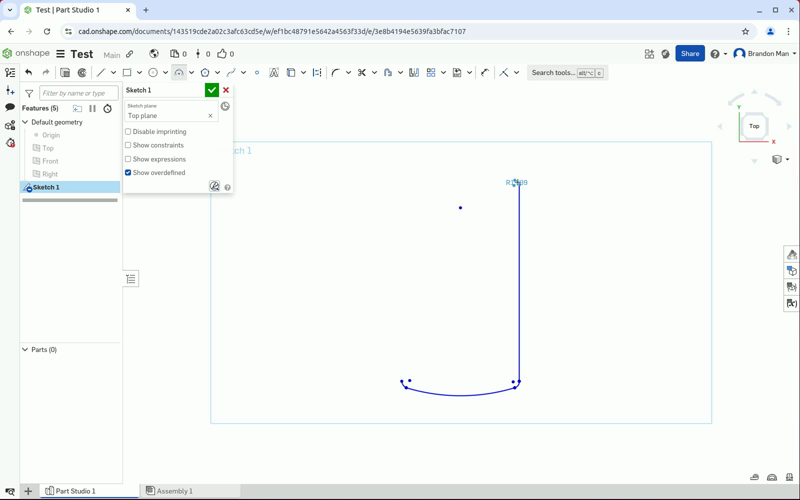
scroll(6)
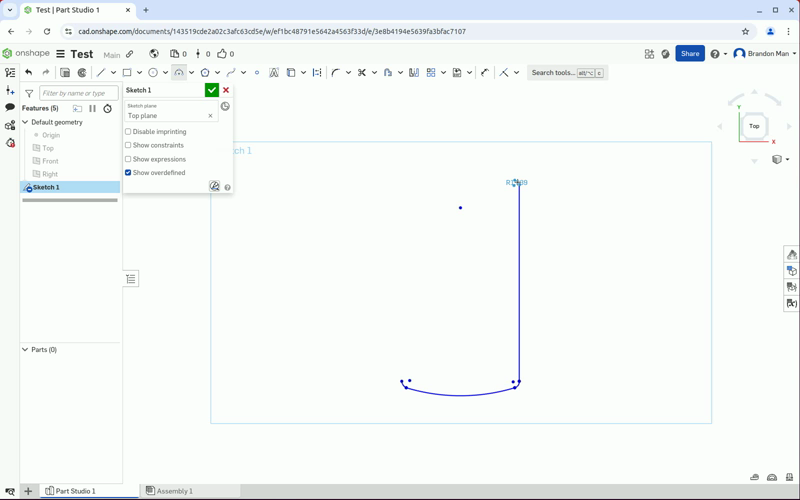
scroll(6)
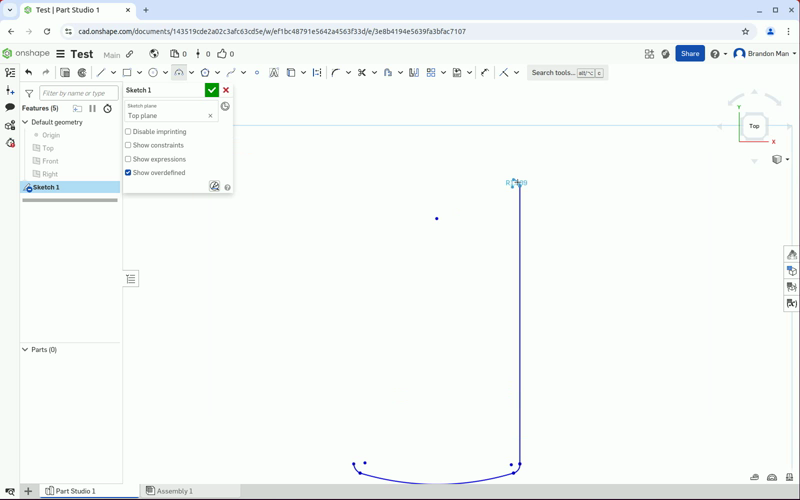
scroll(6)
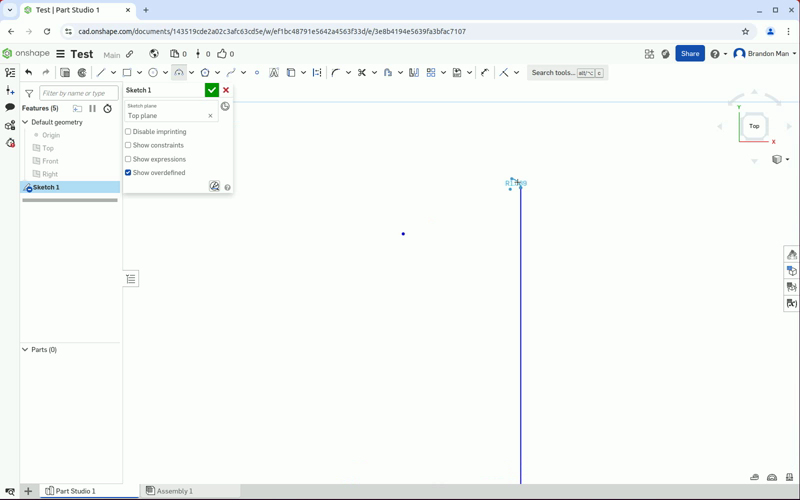
scroll(6)
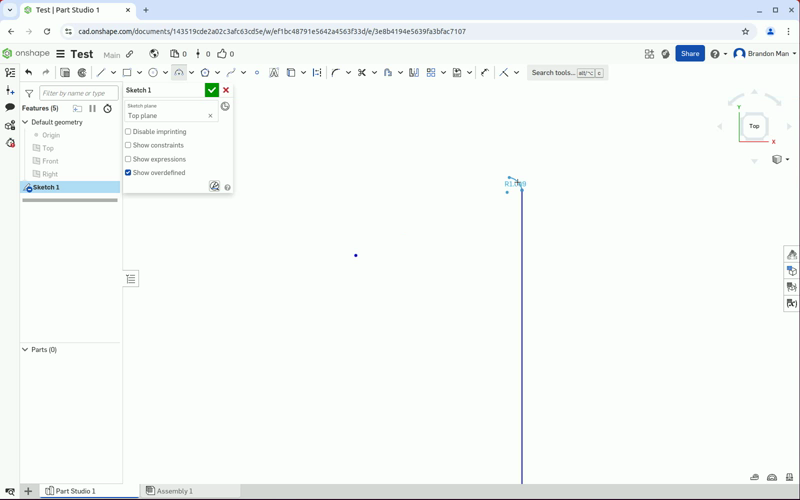
scroll(6)
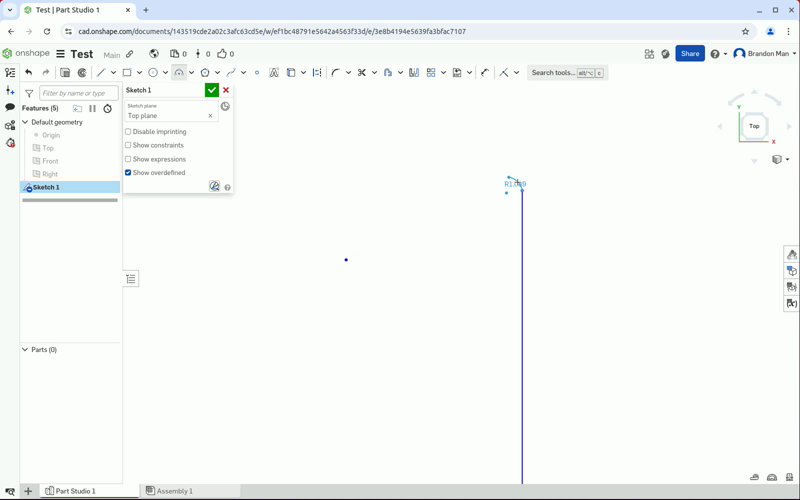
scroll(6)
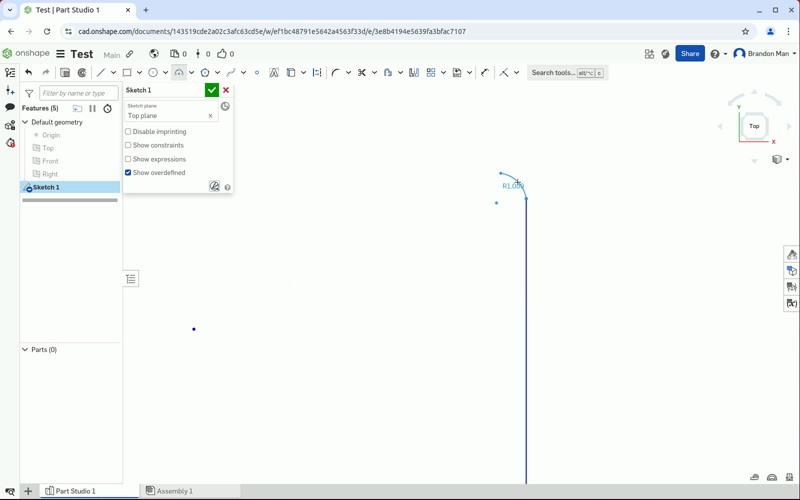
scroll(6)
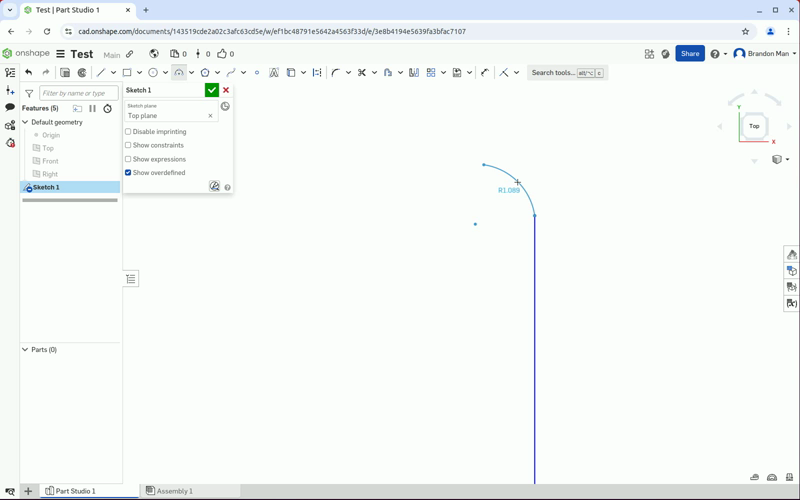
click(517, 181)
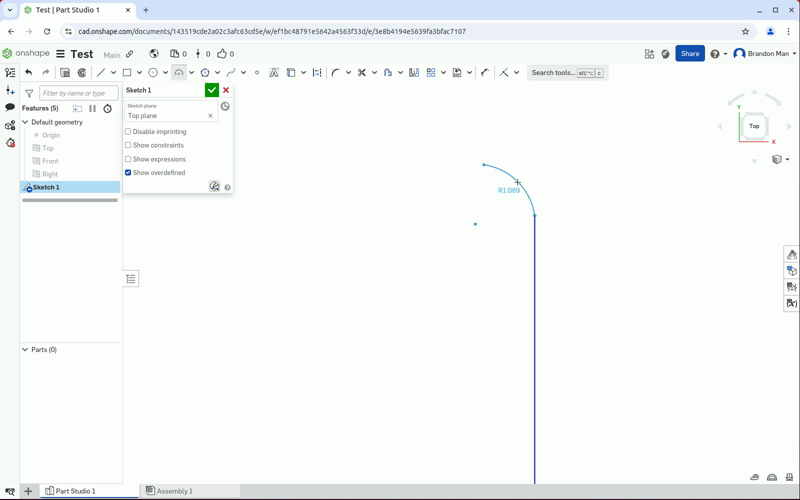
scroll(-6)
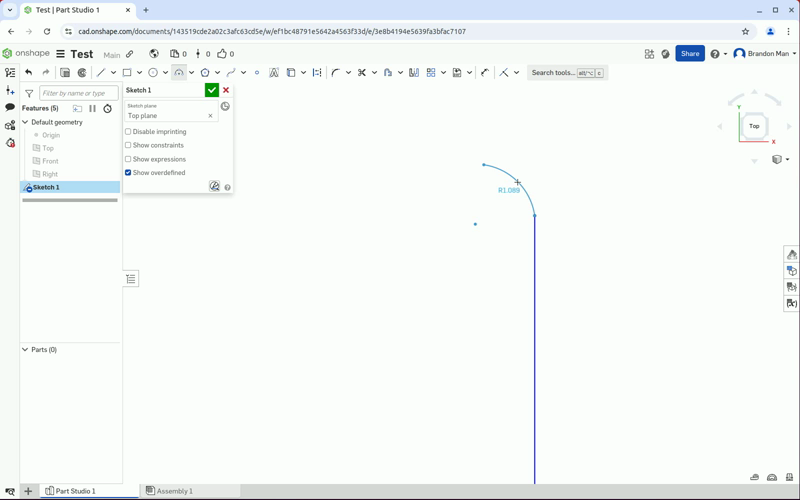
scroll(-6)
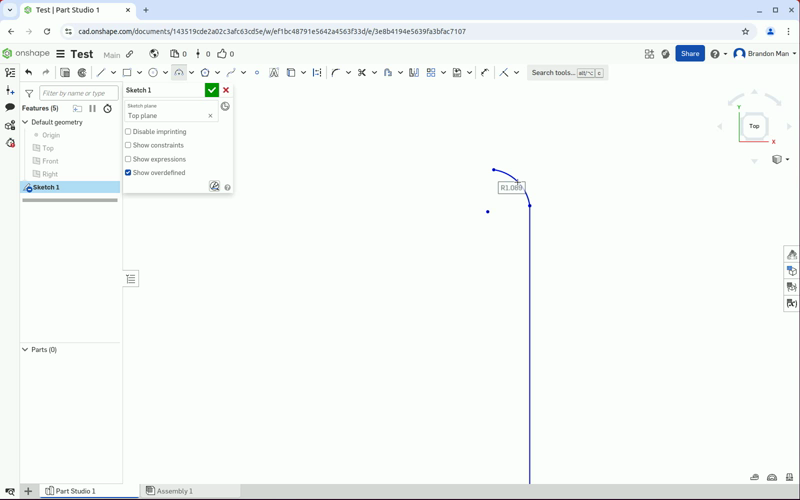
scroll(-6)
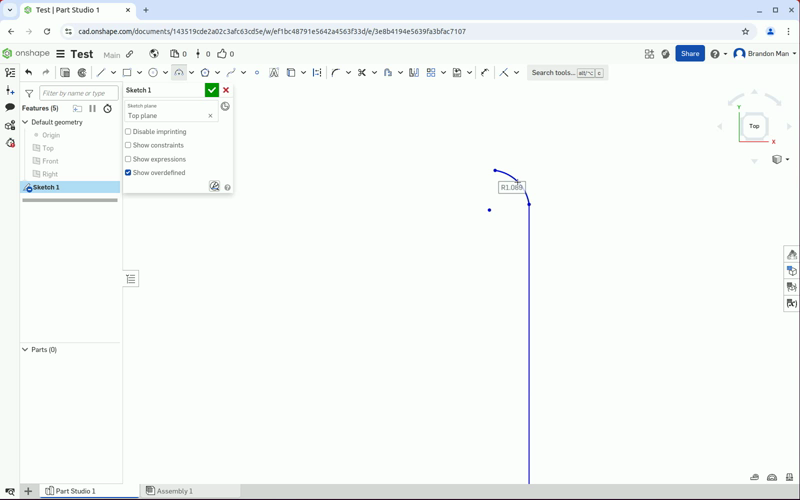
scroll(-6)
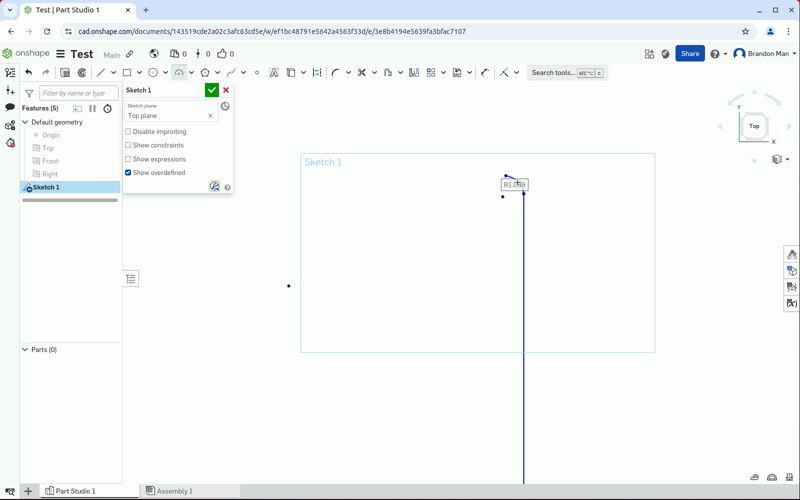
scroll(-6)
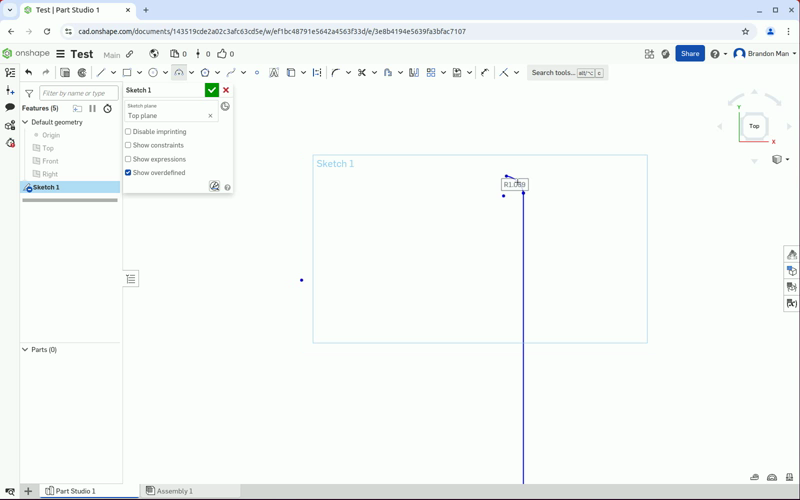
scroll(-6)
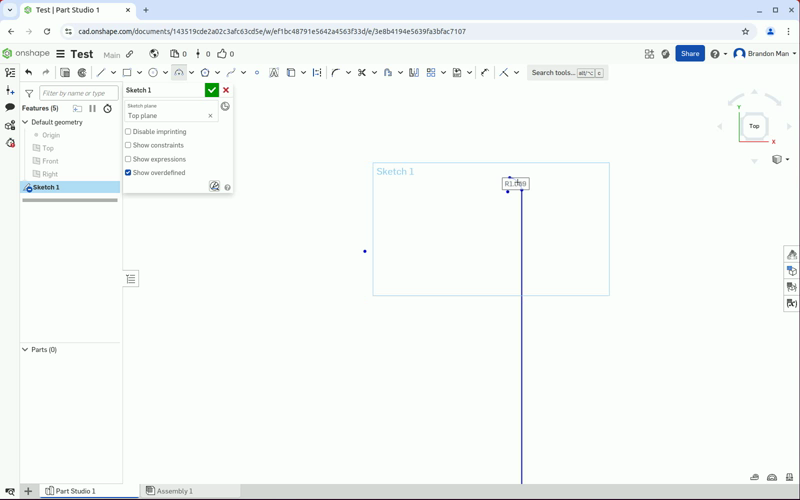
scroll(-6)
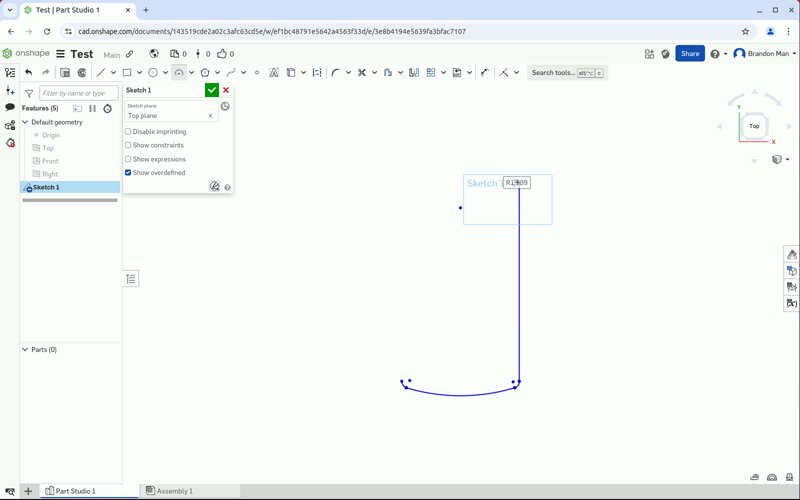
key_up(shift)
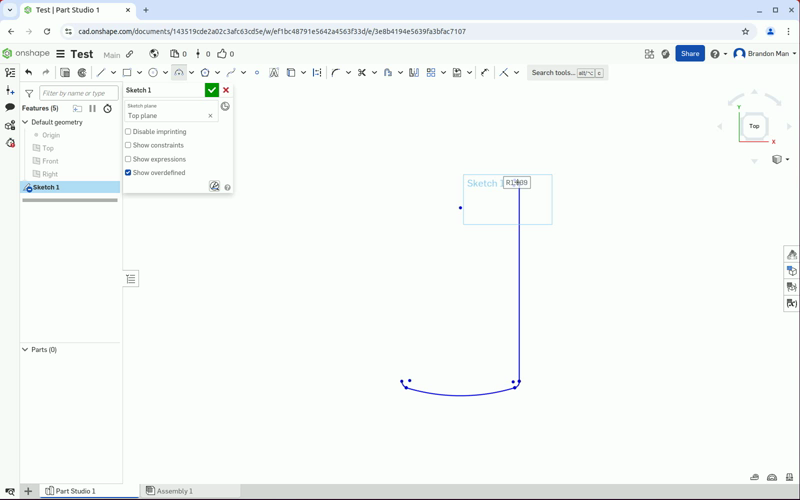
mouse_move(514, 180)
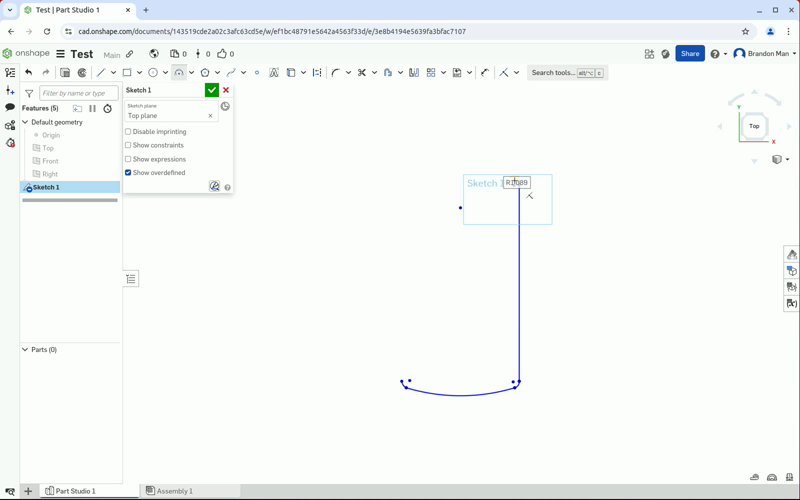
scroll(6)
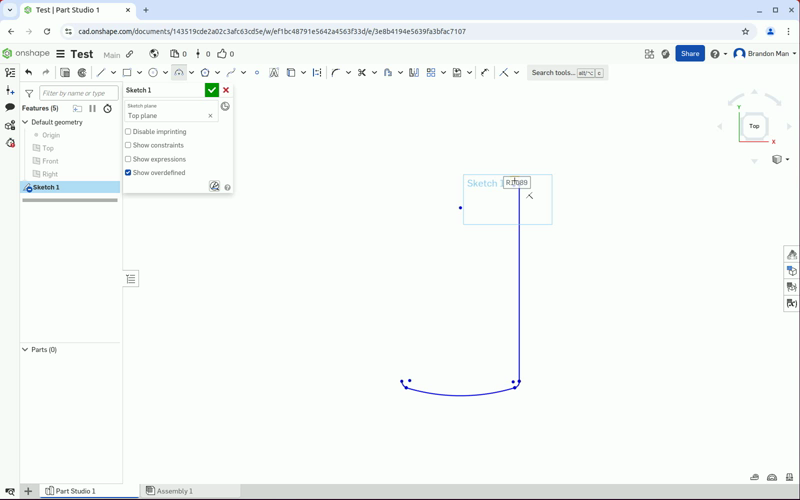
scroll(6)
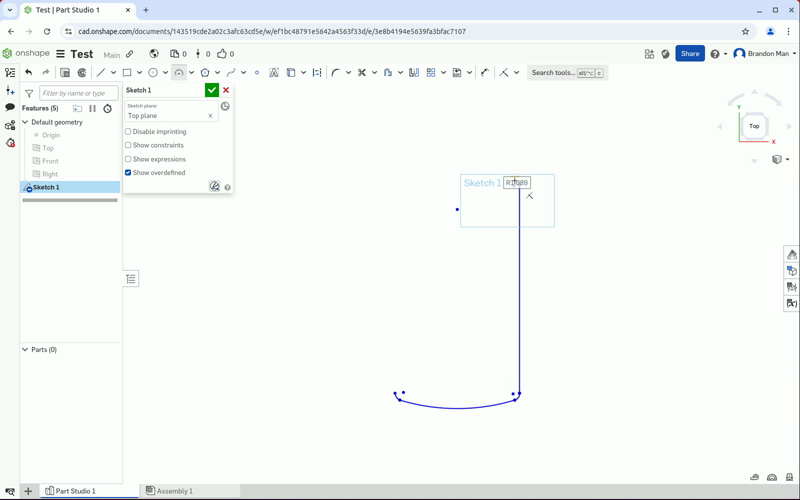
scroll(6)
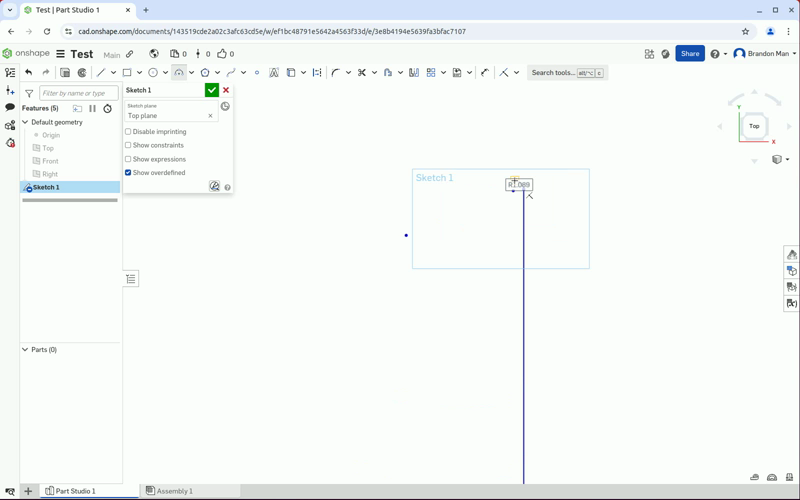
scroll(6)
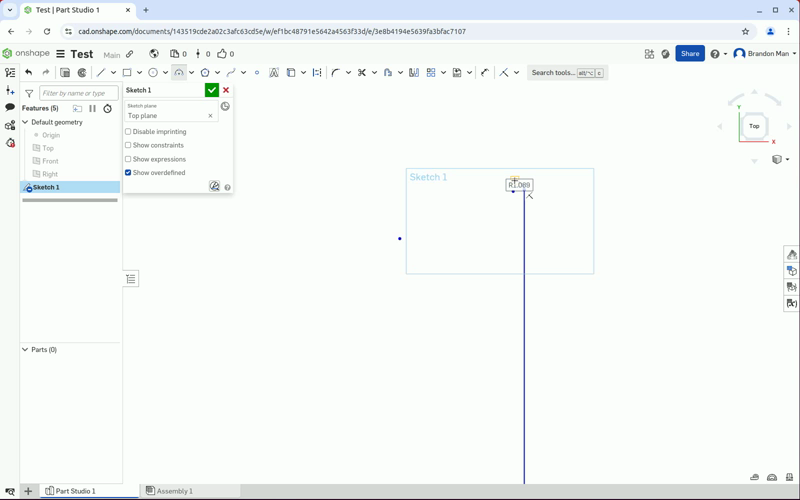
scroll(6)
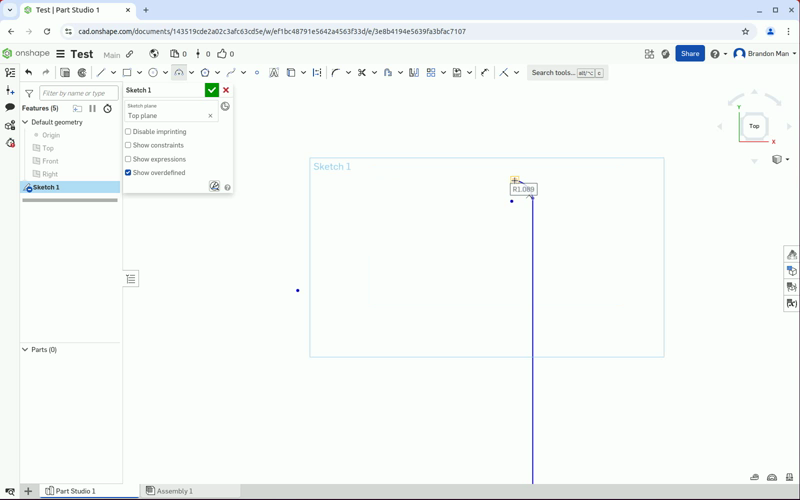
scroll(6)
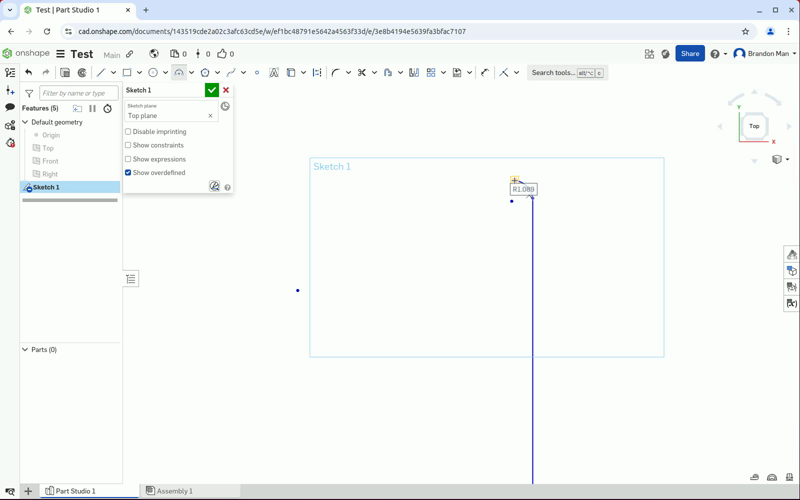
scroll(6)
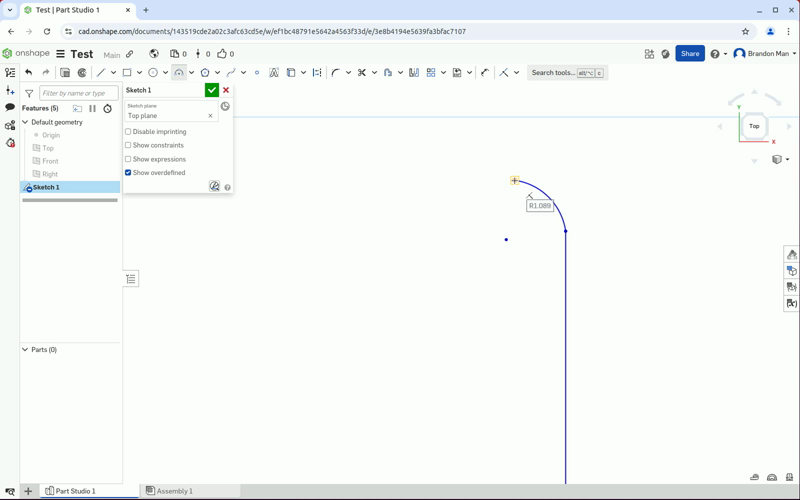
click(514, 180)
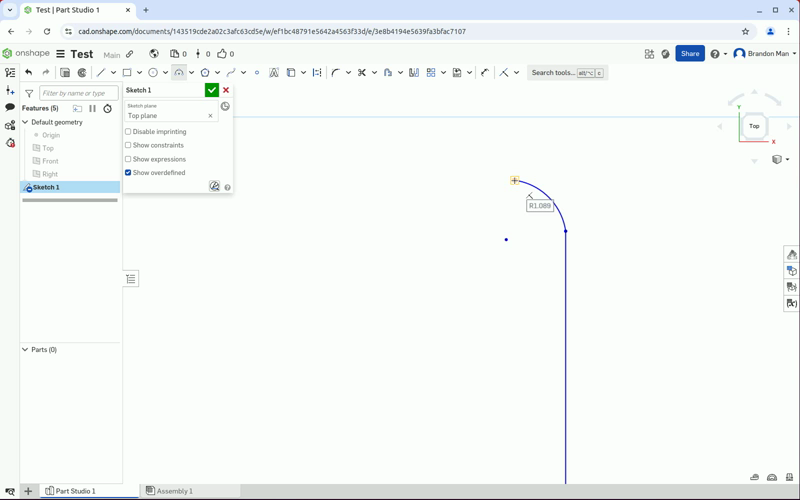
scroll(-6)
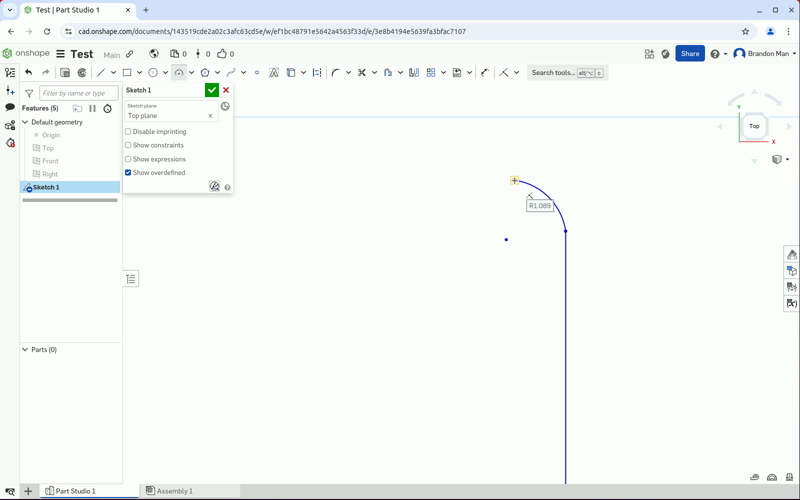
scroll(-6)
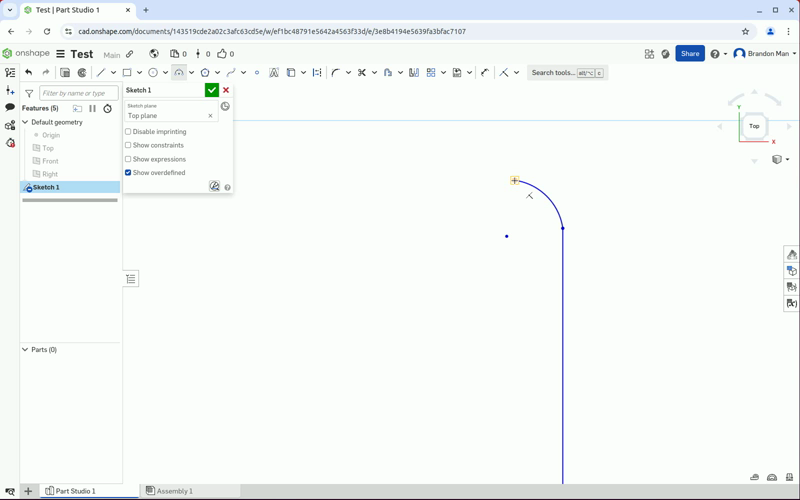
scroll(-6)
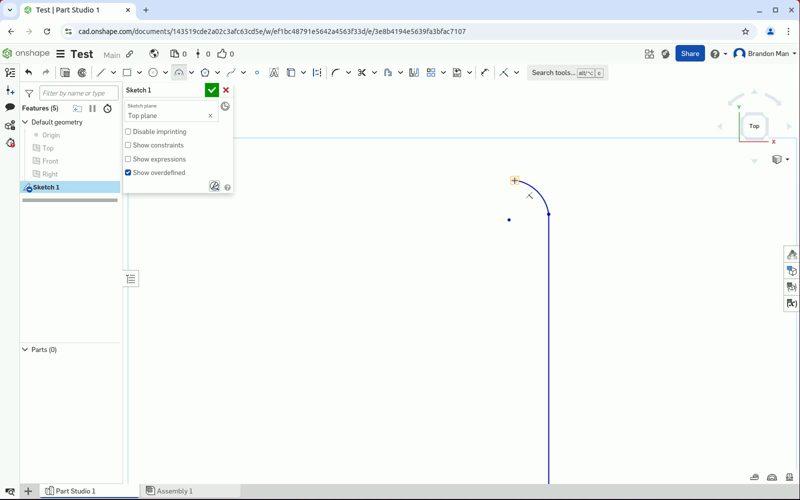
scroll(-6)
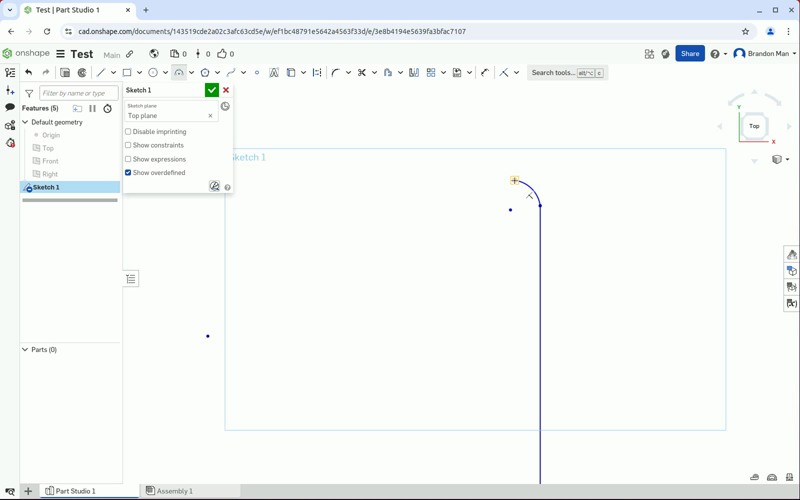
scroll(-6)
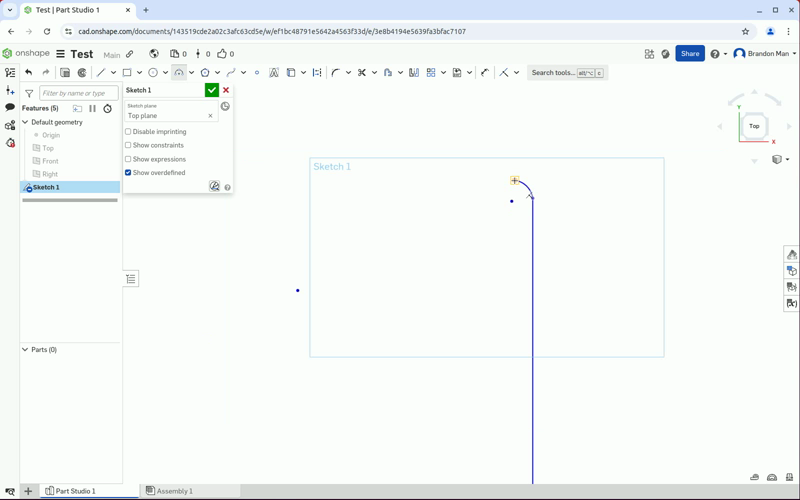
scroll(-6)
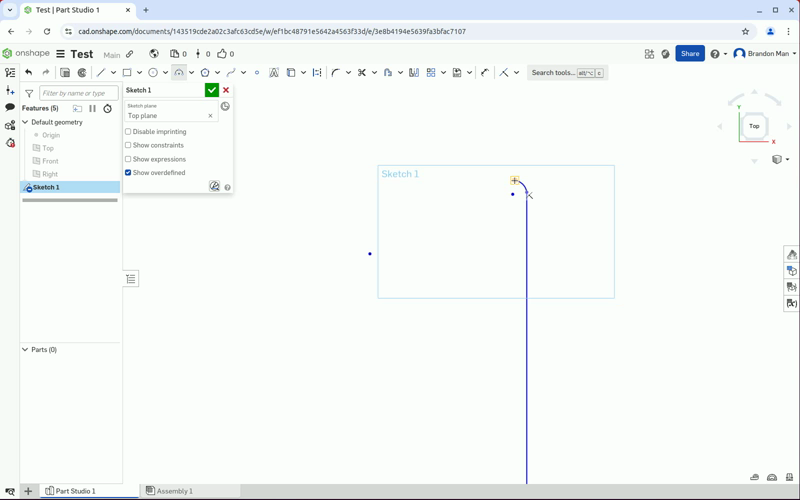
scroll(-6)
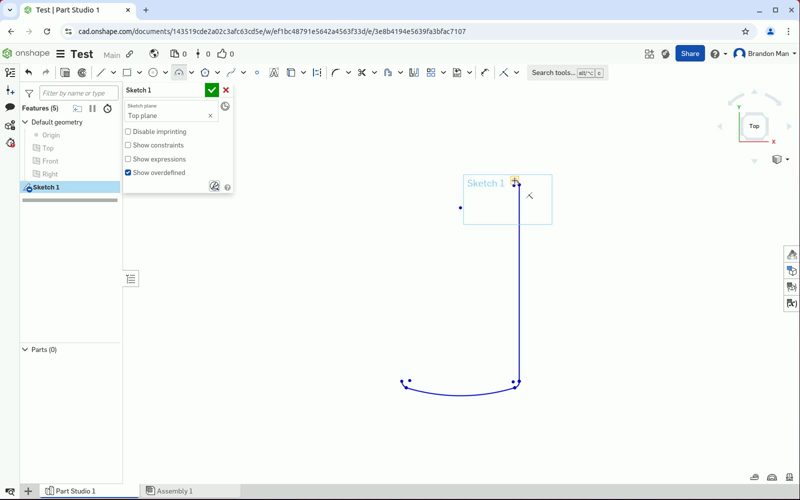
key_down(shift)
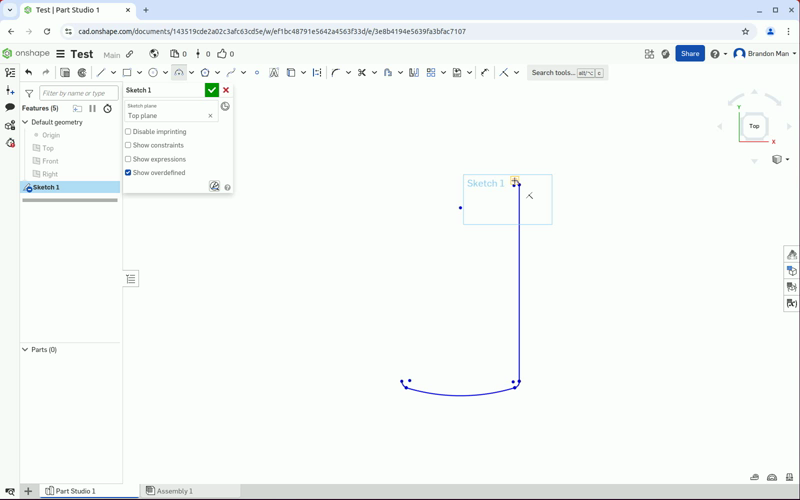
mouse_move(406, 180)
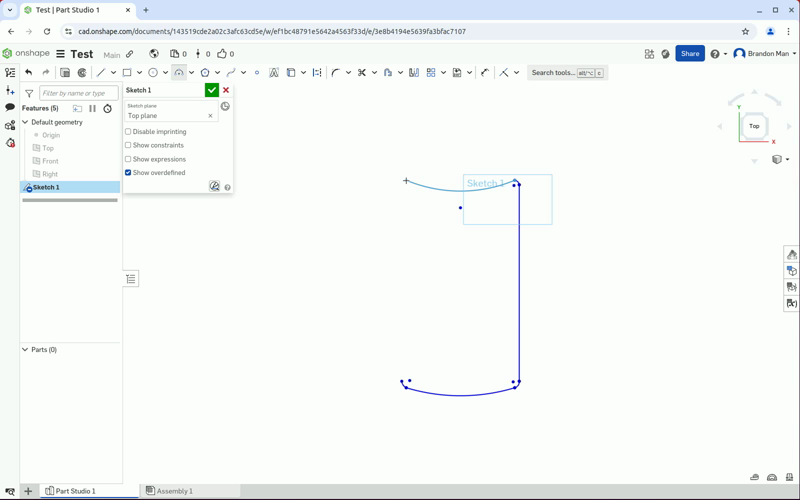
click(406, 180)
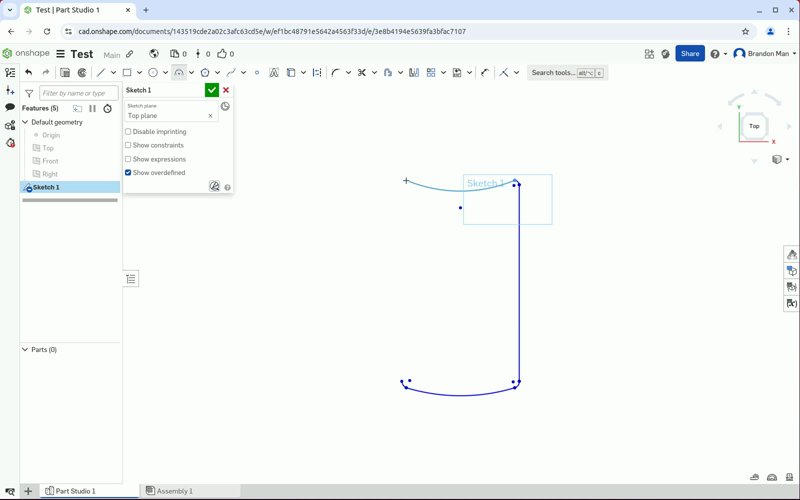
mouse_move(460, 172)
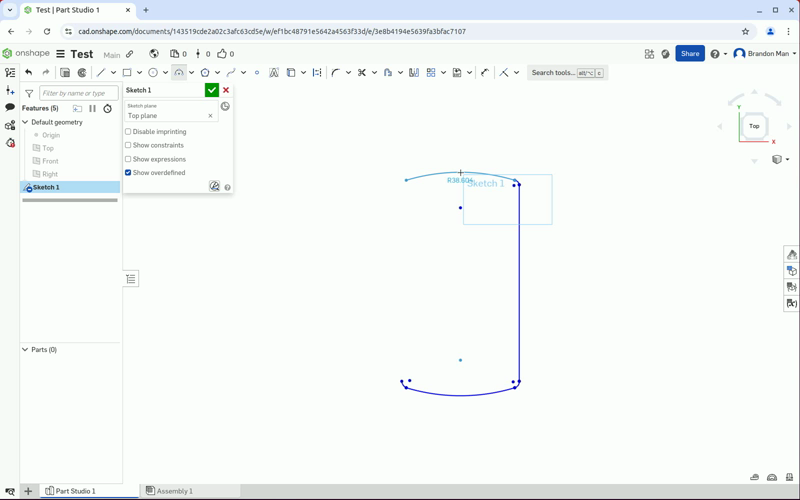
click(460, 172)
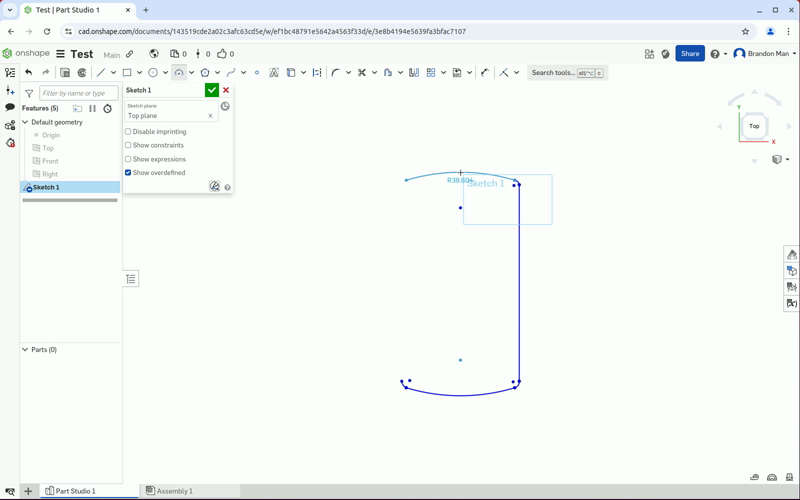
key_up(shift)
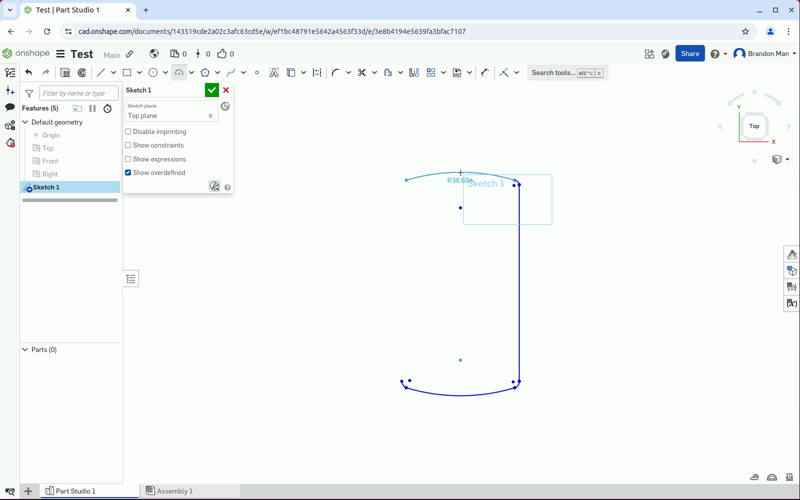
mouse_move(406, 180)
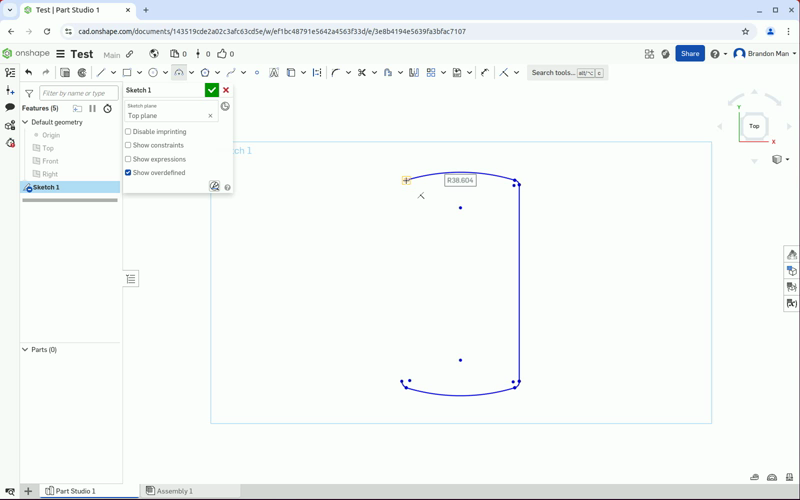
click(406, 180)
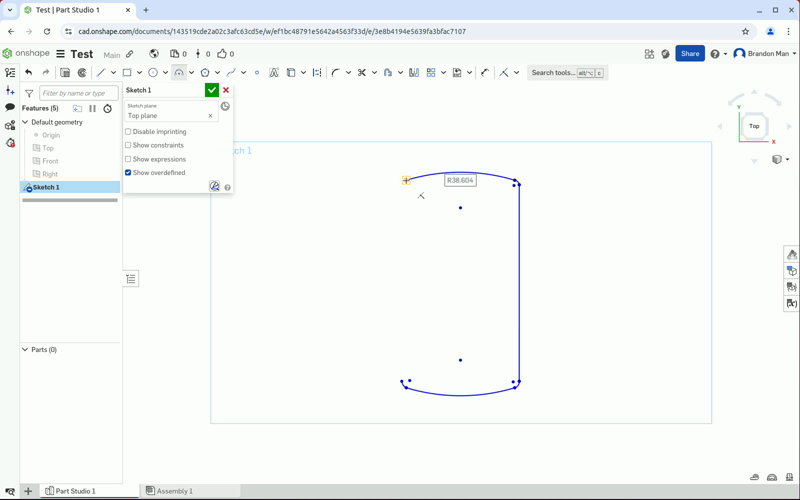
key_down(shift)
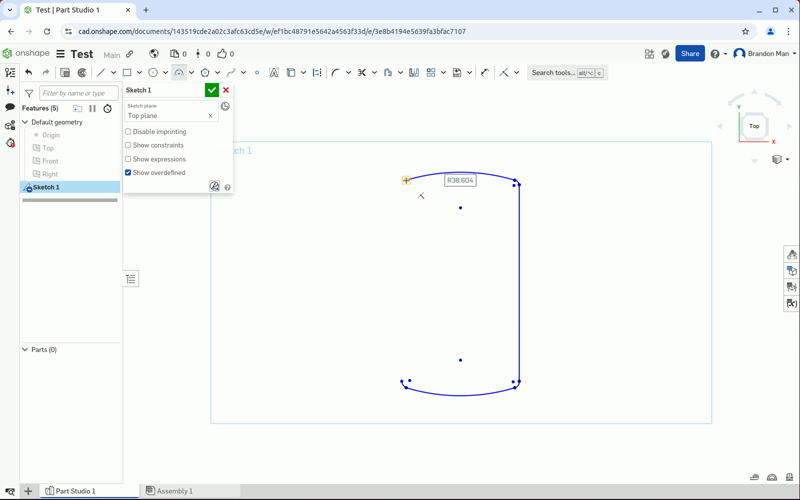
mouse_move(401, 184)
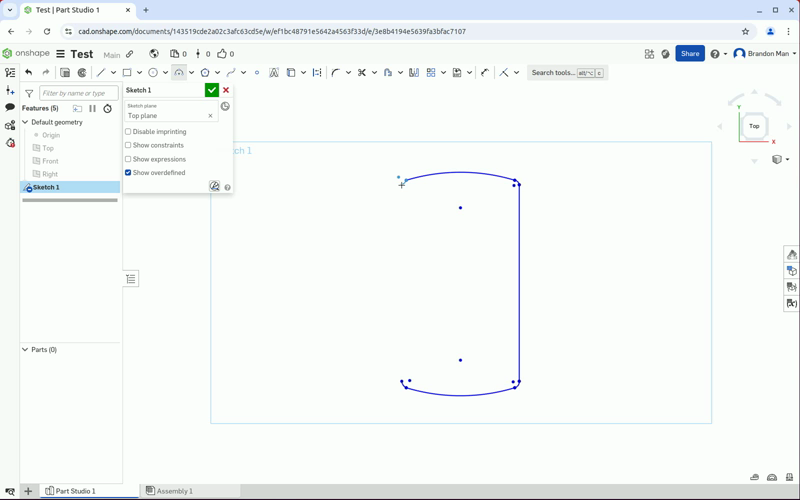
scroll(6)
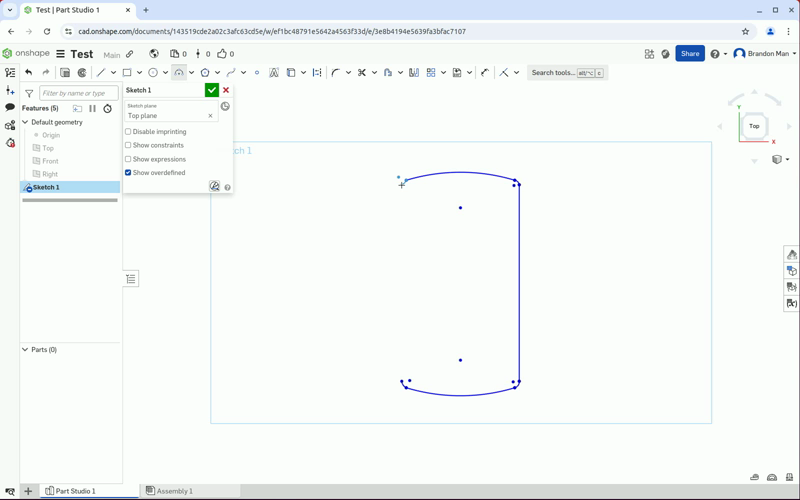
scroll(6)
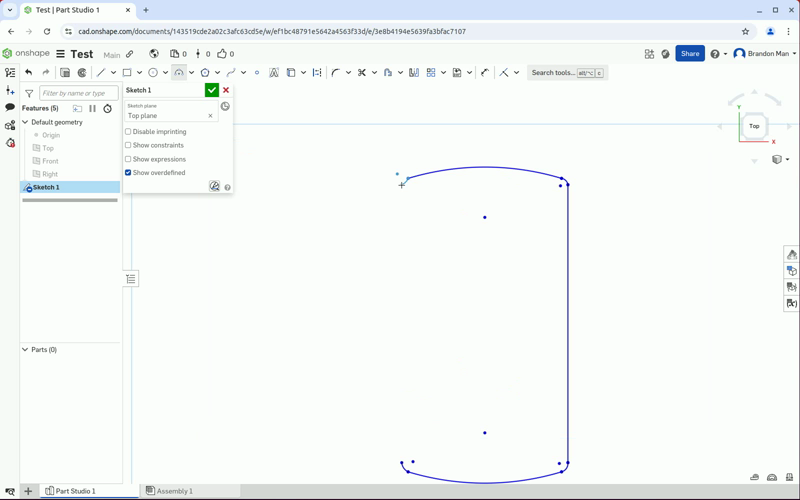
scroll(6)
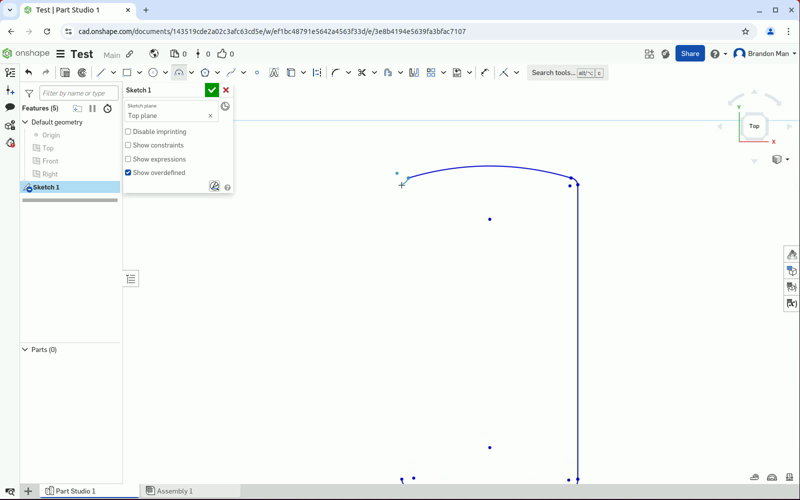
scroll(6)
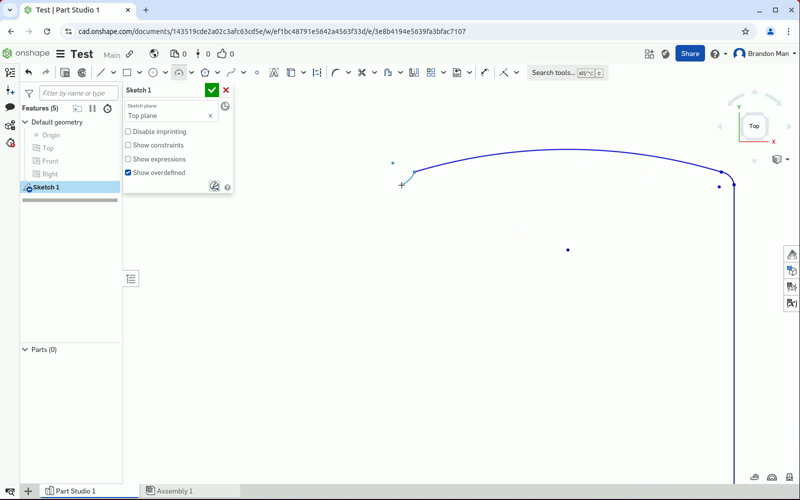
scroll(6)
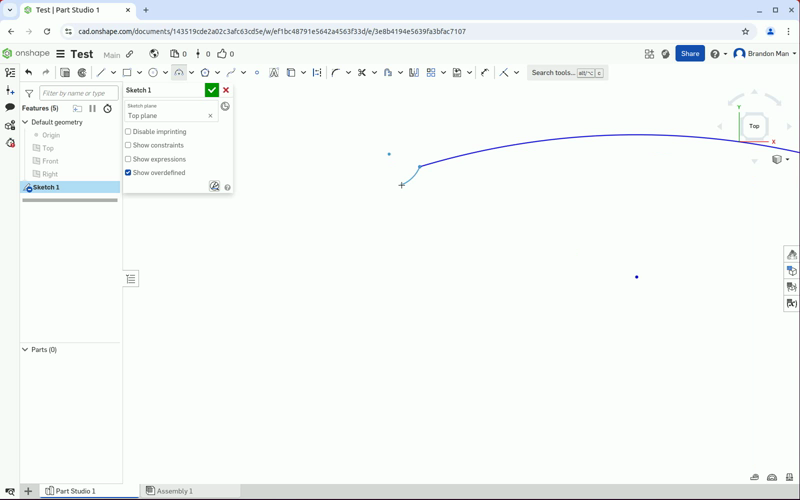
scroll(6)
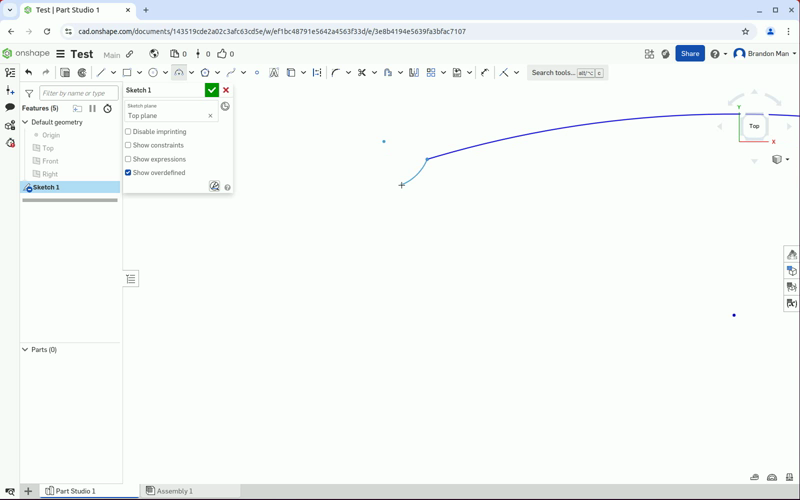
scroll(6)
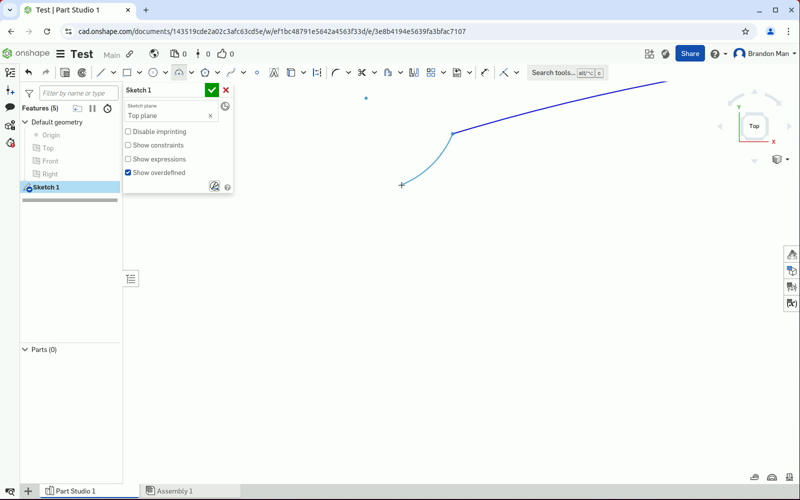
click(401, 184)
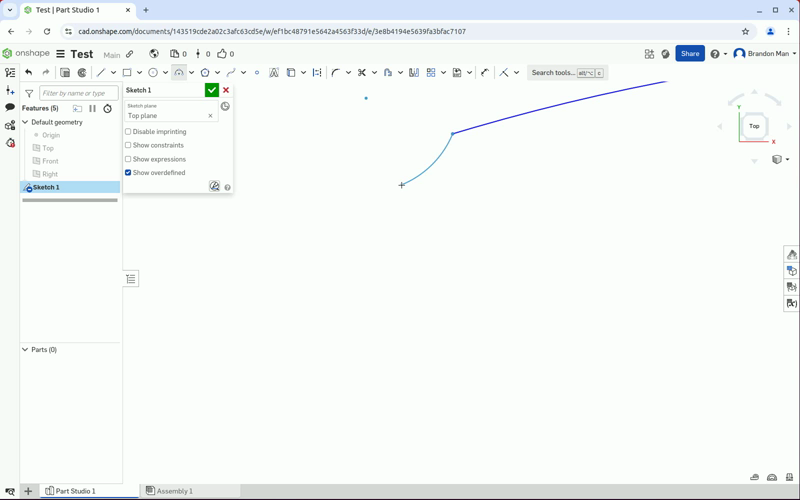
scroll(-6)
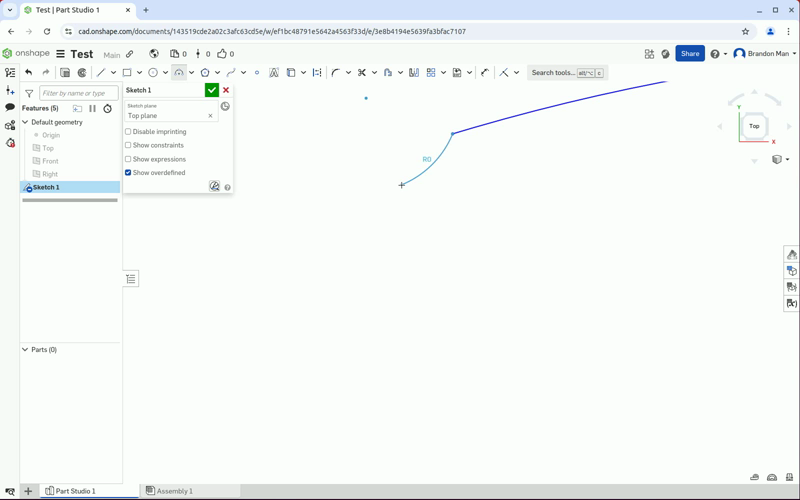
scroll(-6)
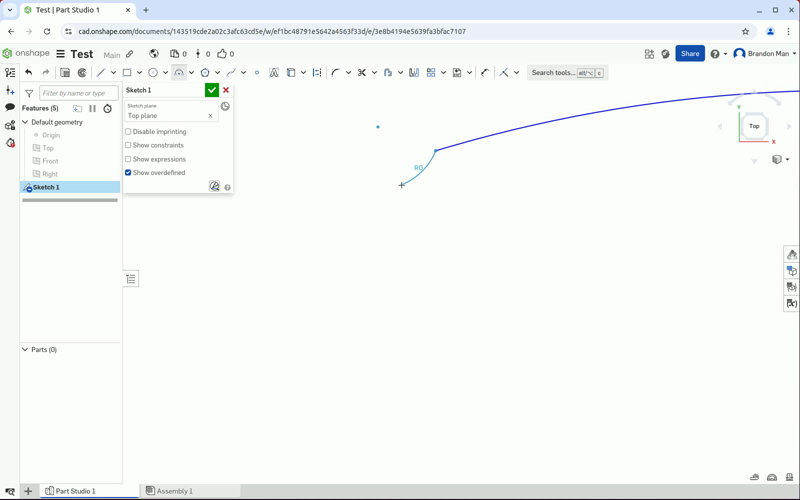
scroll(-6)
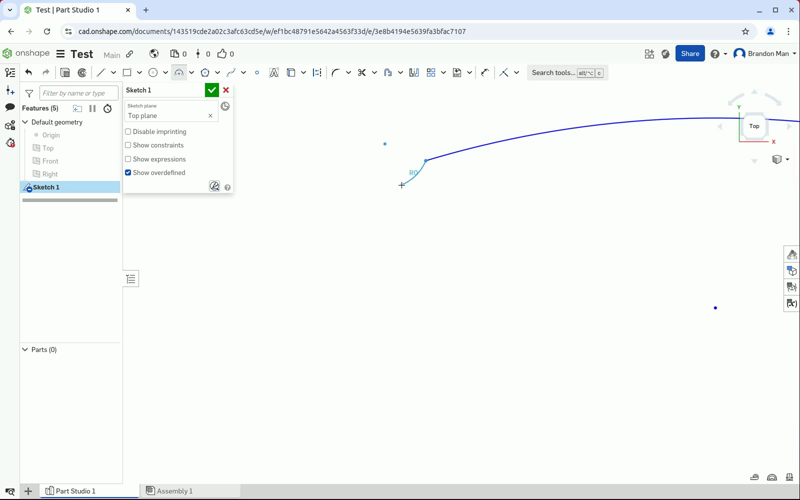
scroll(-6)
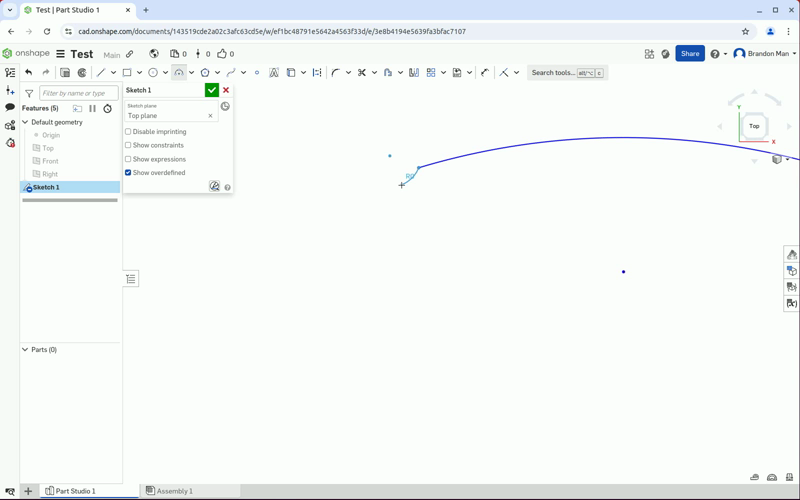
scroll(-6)
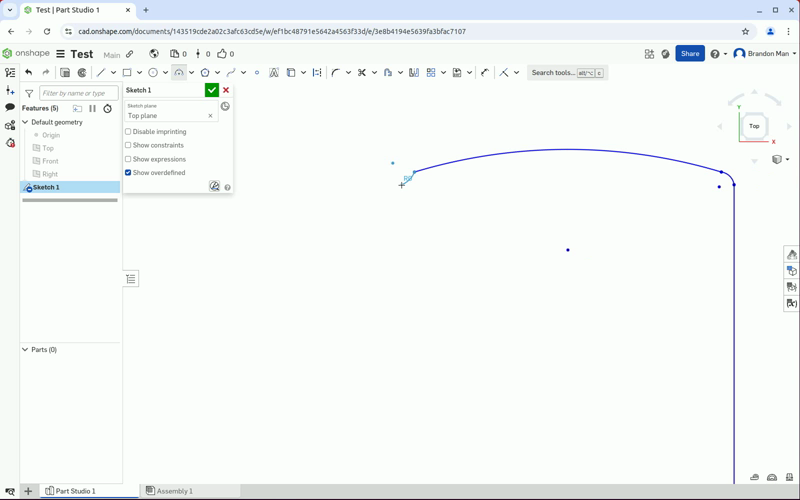
scroll(-6)
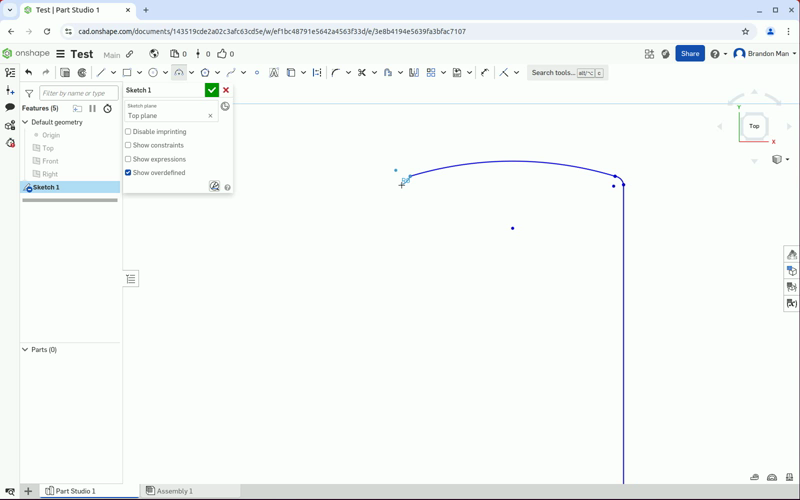
scroll(-6)
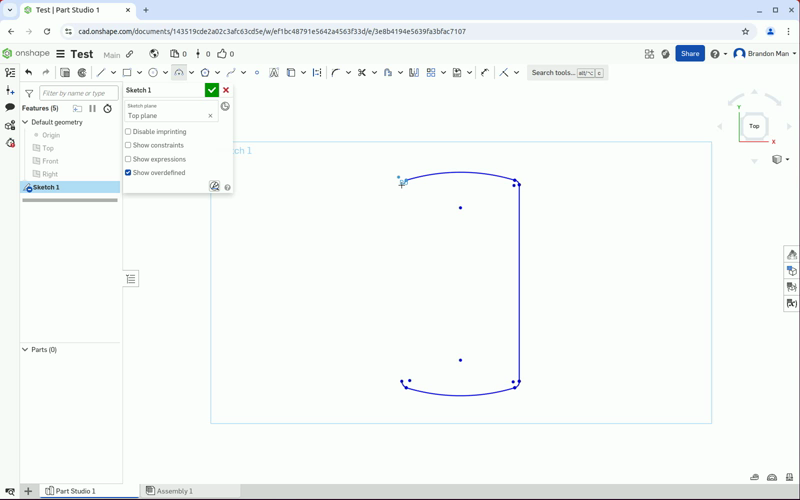
mouse_move(403, 181)
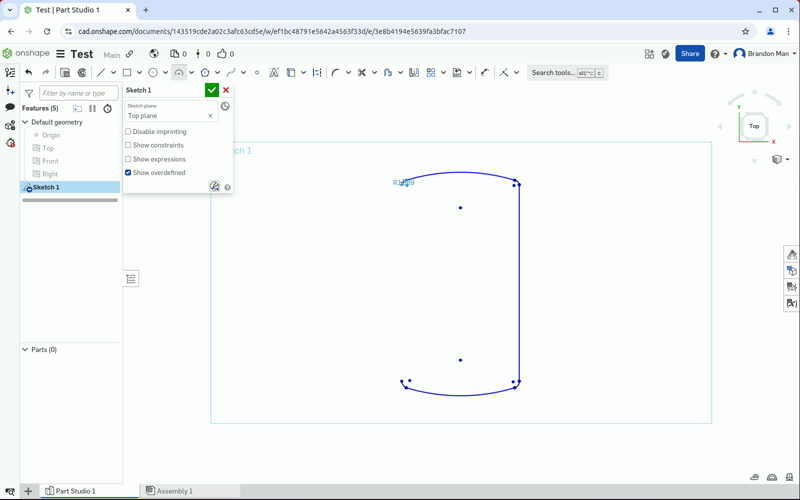
scroll(6)
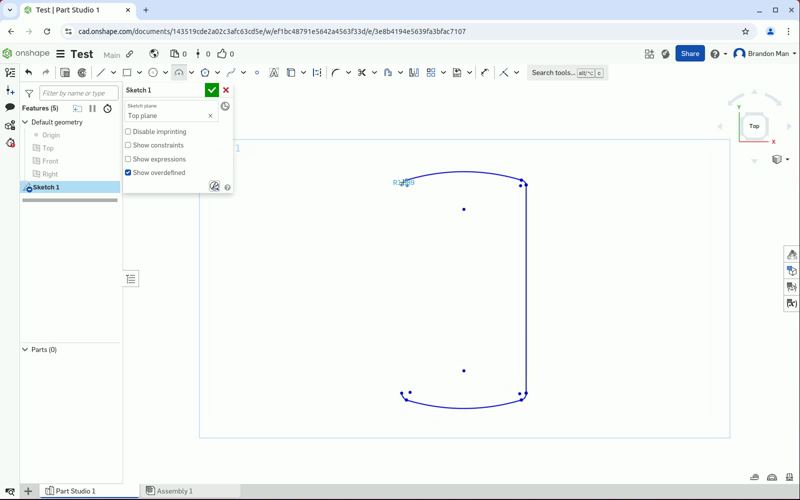
scroll(6)
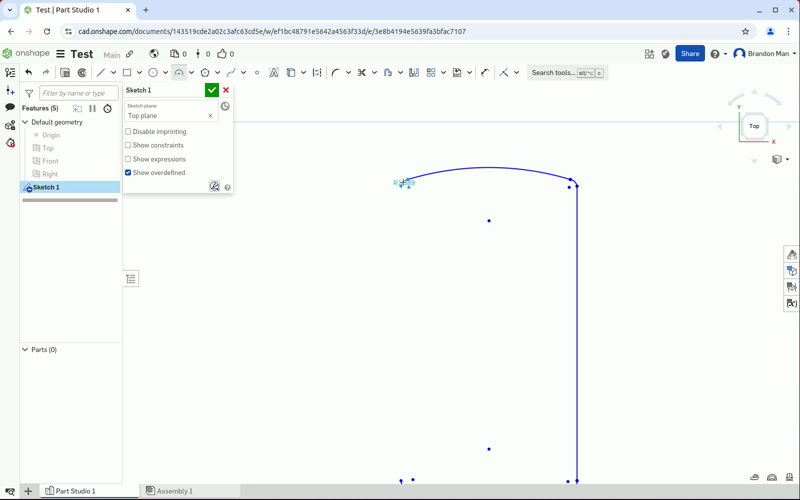
scroll(6)
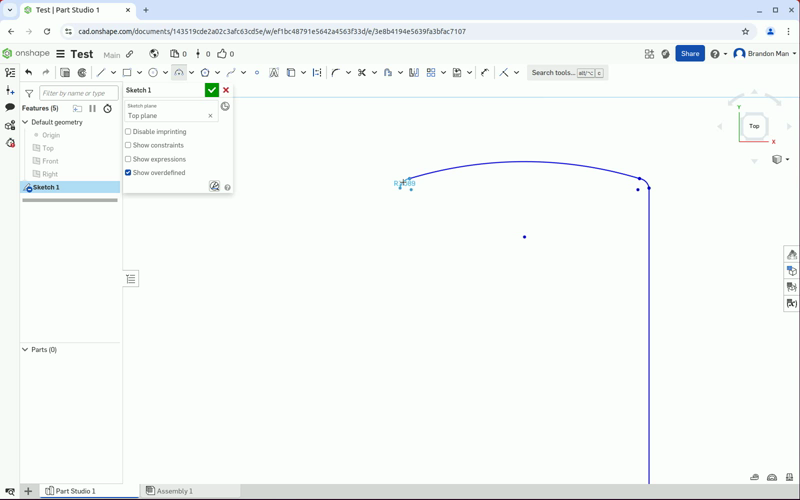
scroll(6)
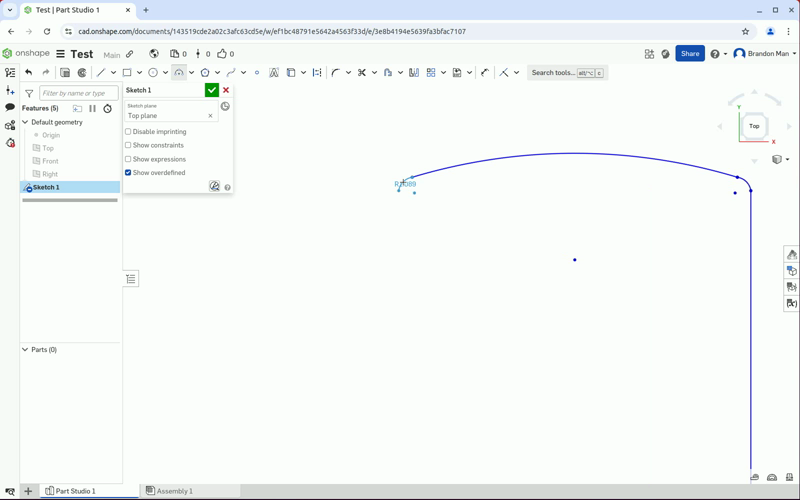
scroll(6)
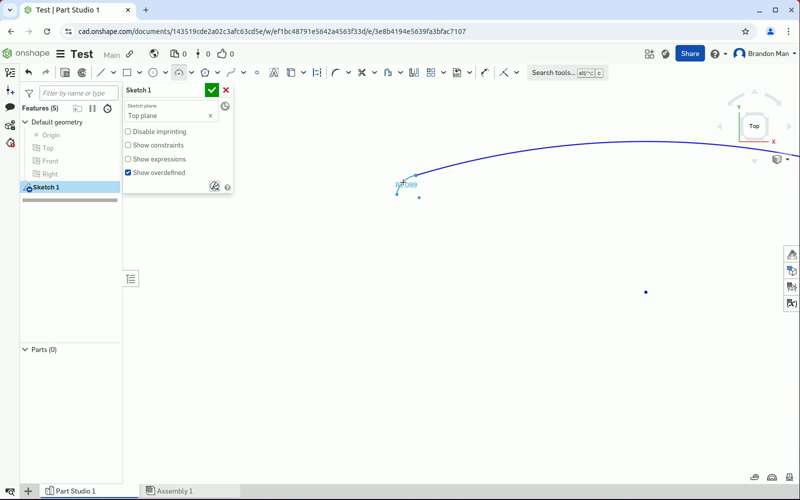
scroll(6)
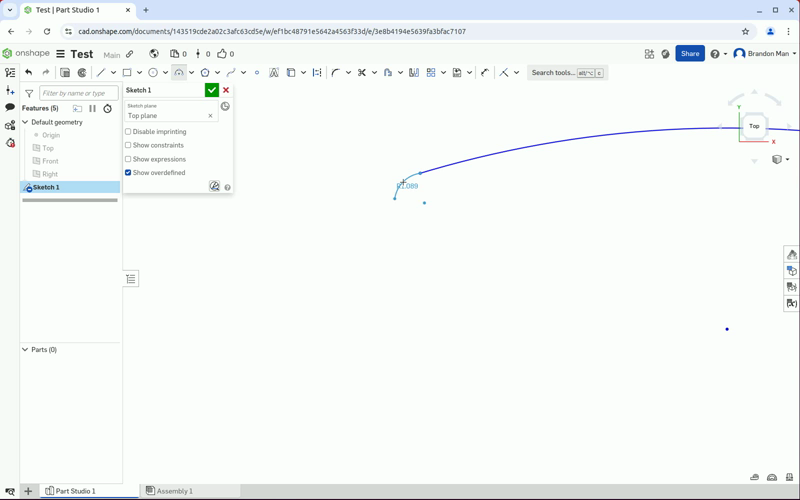
scroll(6)
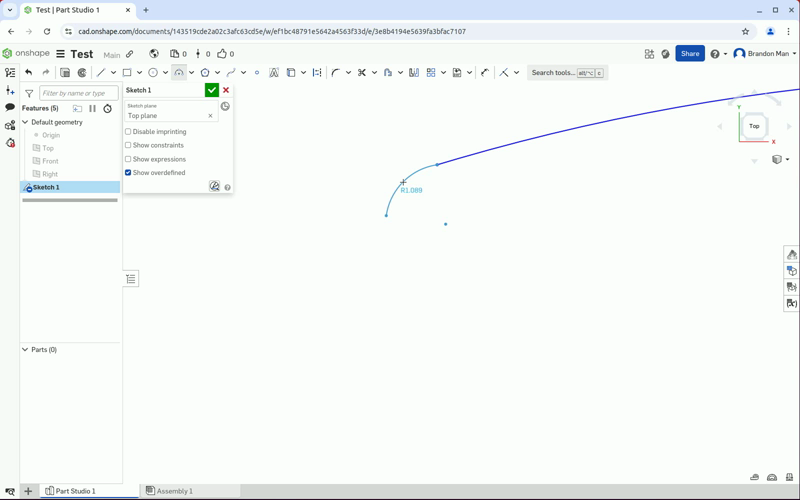
click(403, 181)
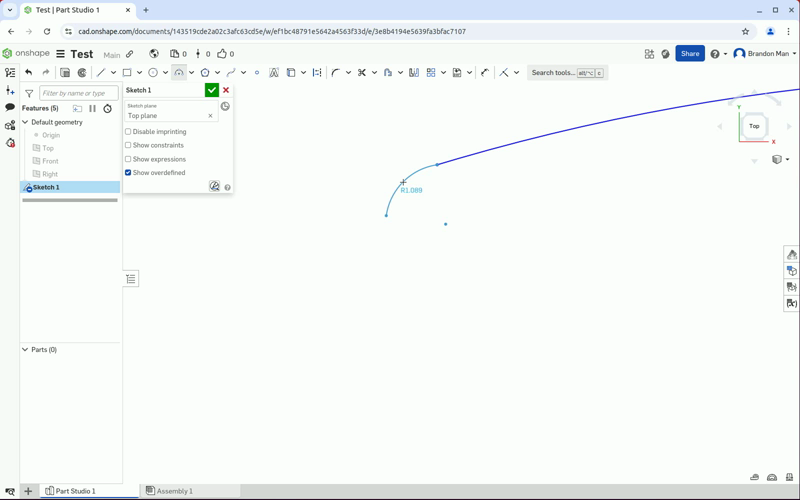
scroll(-6)
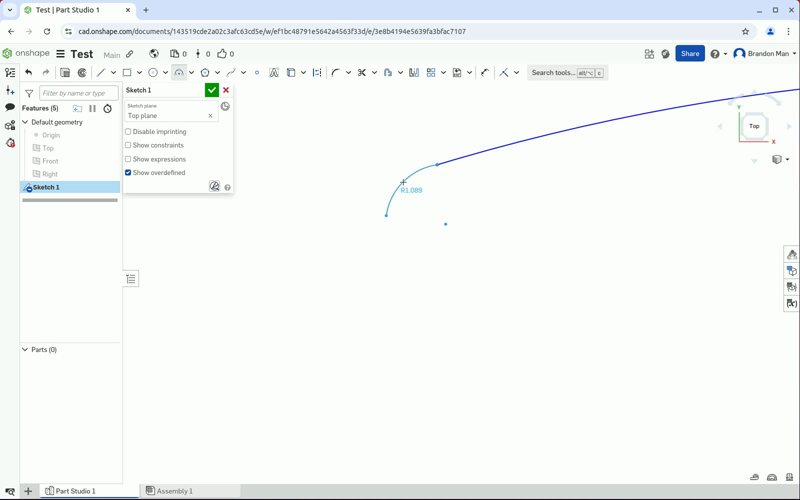
scroll(-6)
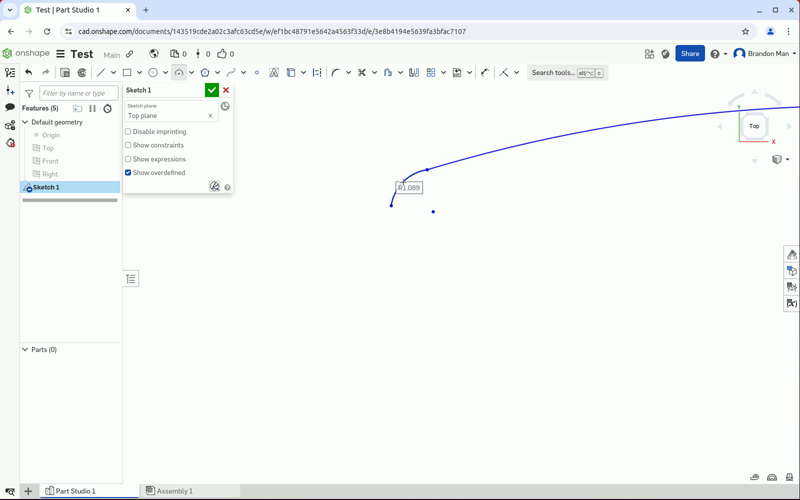
scroll(-6)
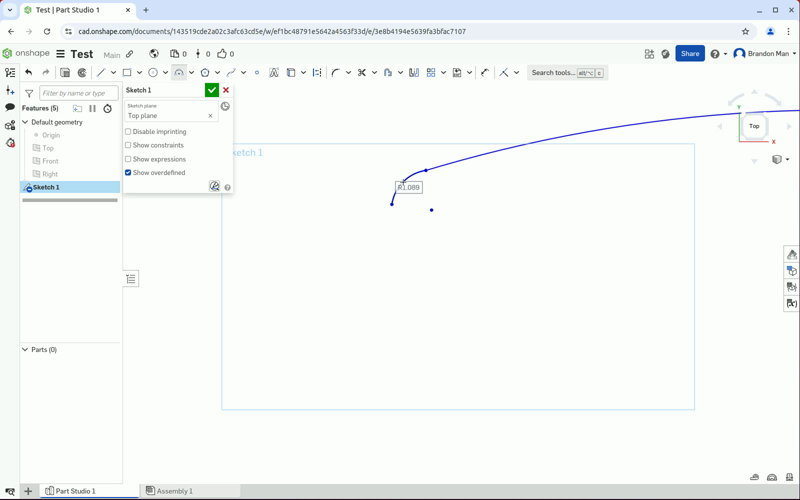
scroll(-6)
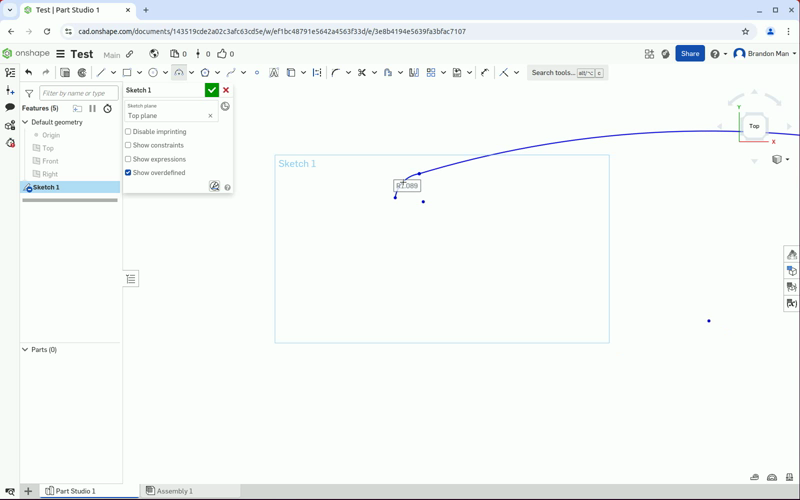
scroll(-6)
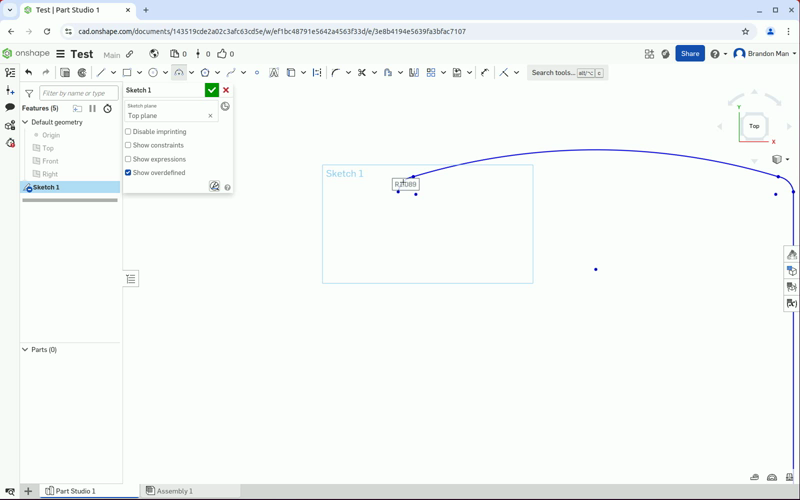
scroll(-6)
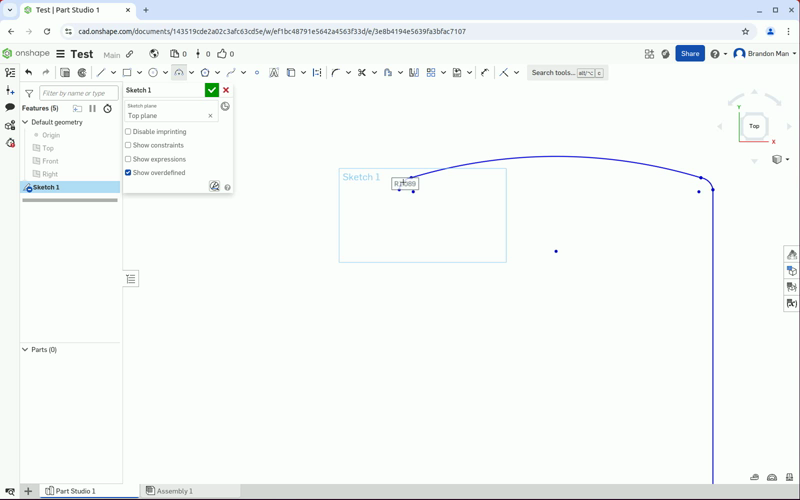
scroll(-6)
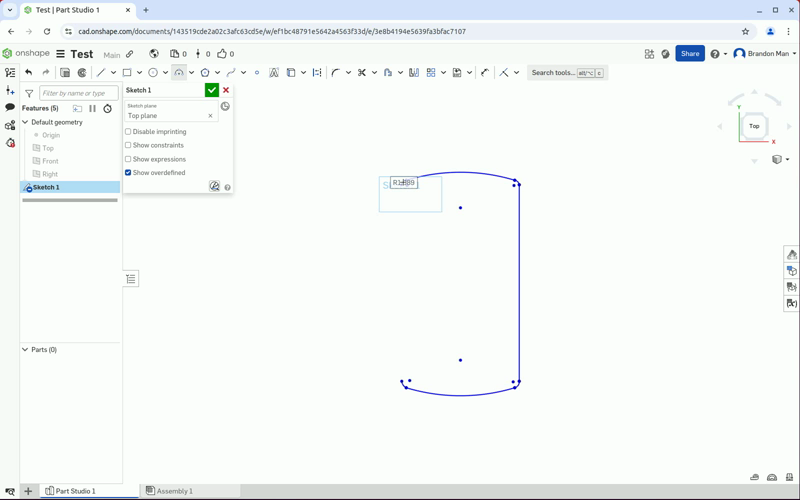
key_up(shift)
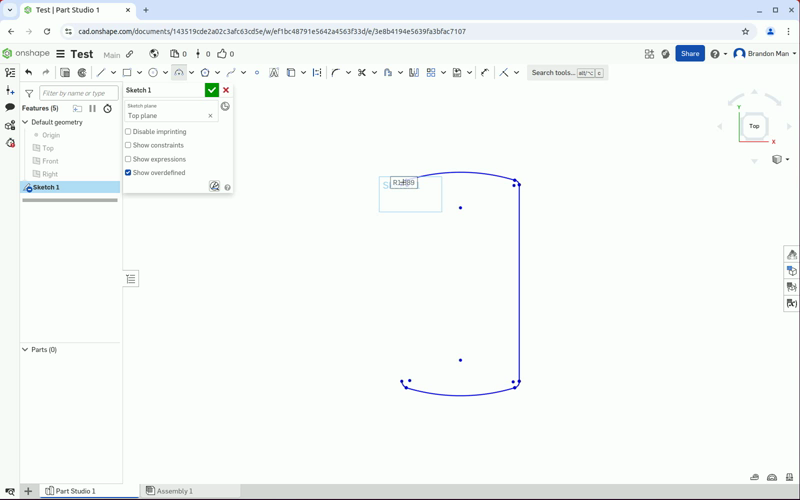
key(esc)
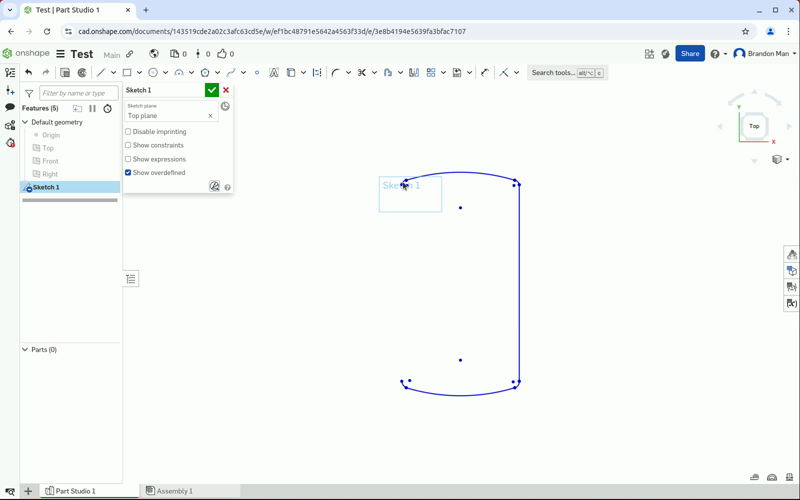
key(l)
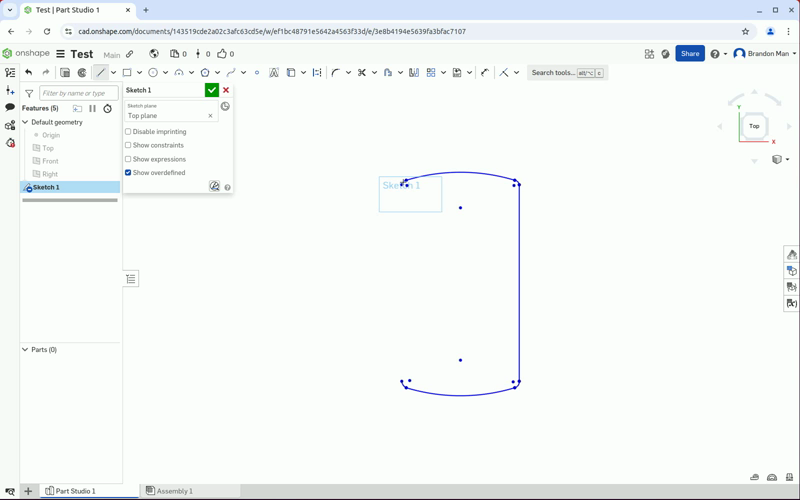
mouse_move(401, 184)
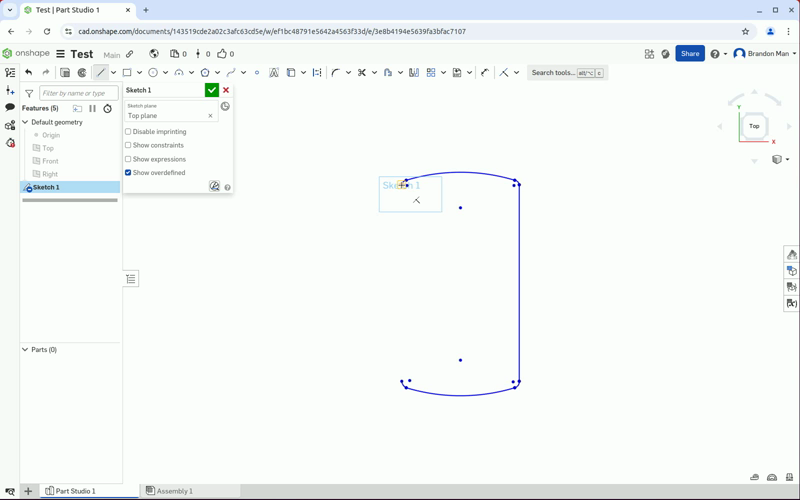
scroll(6)
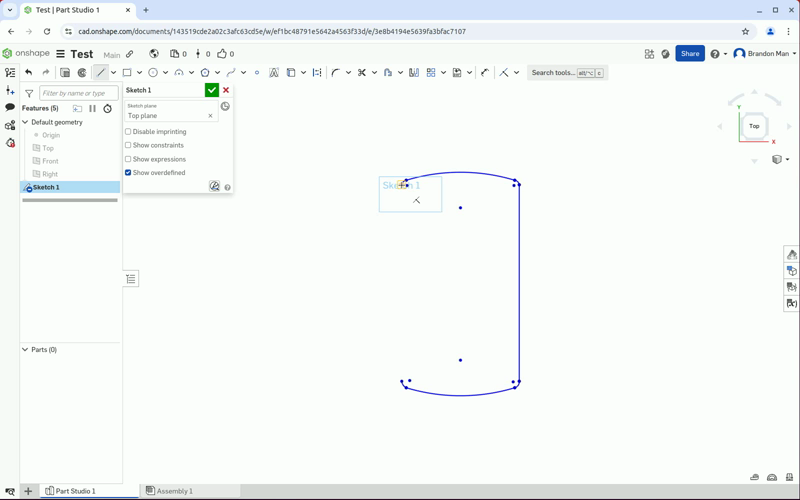
scroll(6)
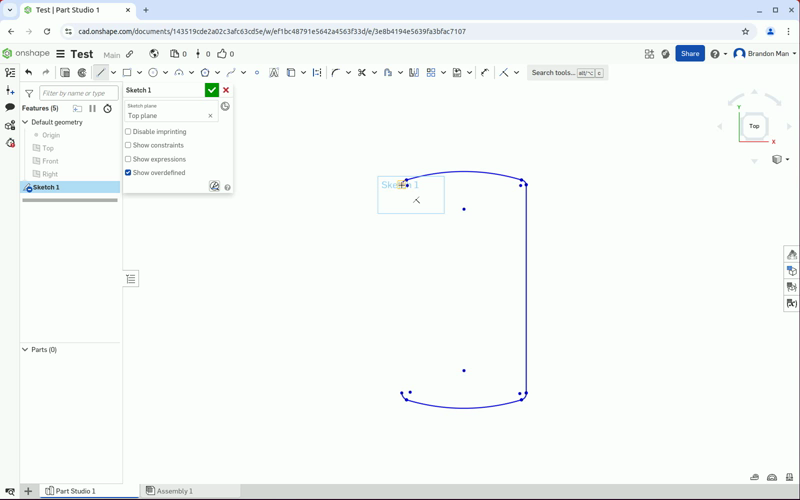
scroll(6)
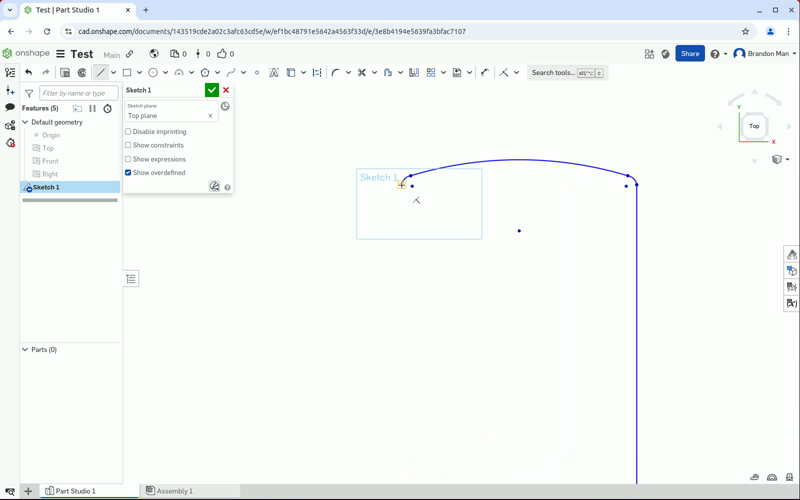
scroll(6)
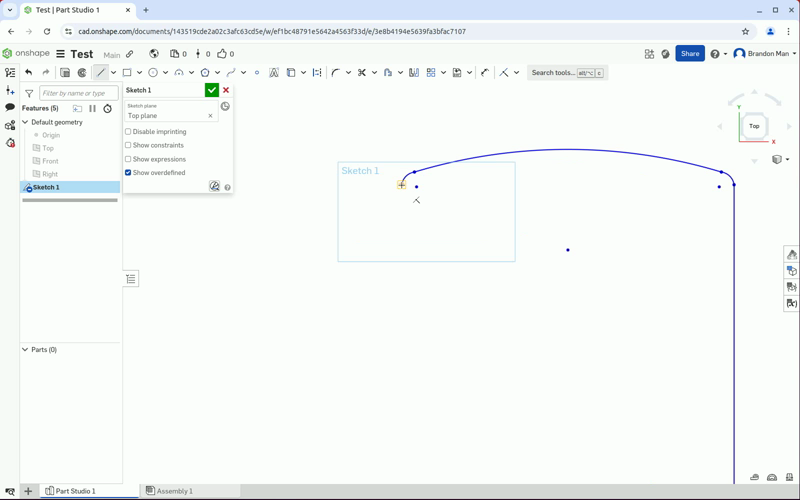
scroll(6)
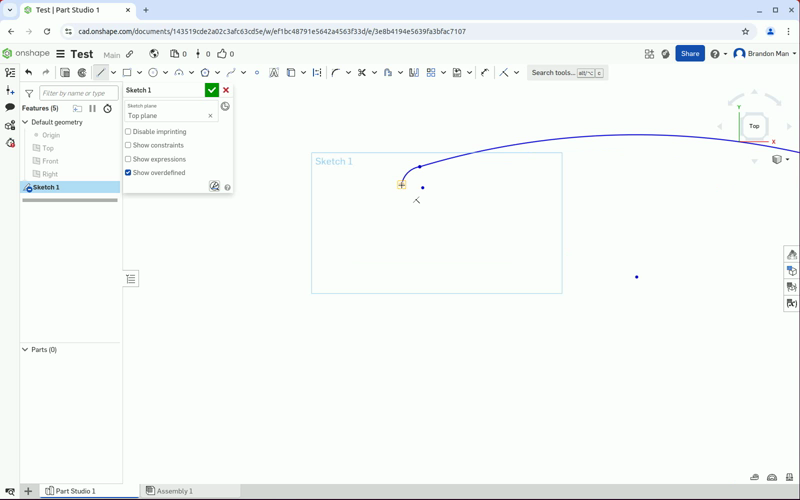
scroll(6)
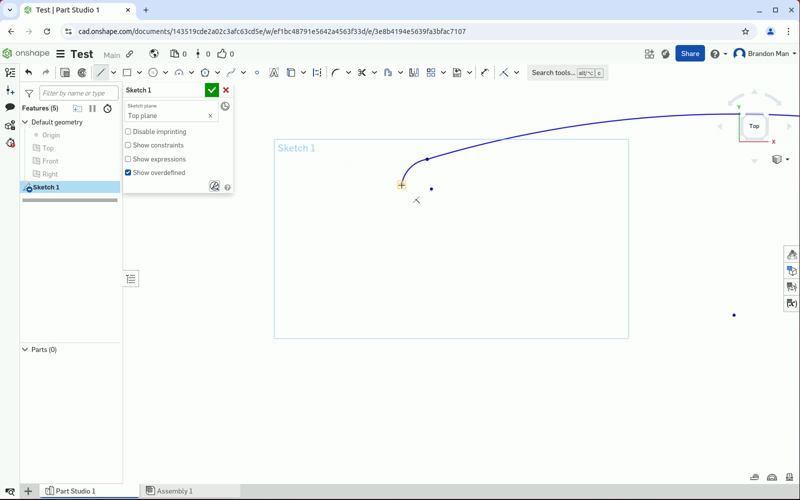
scroll(6)
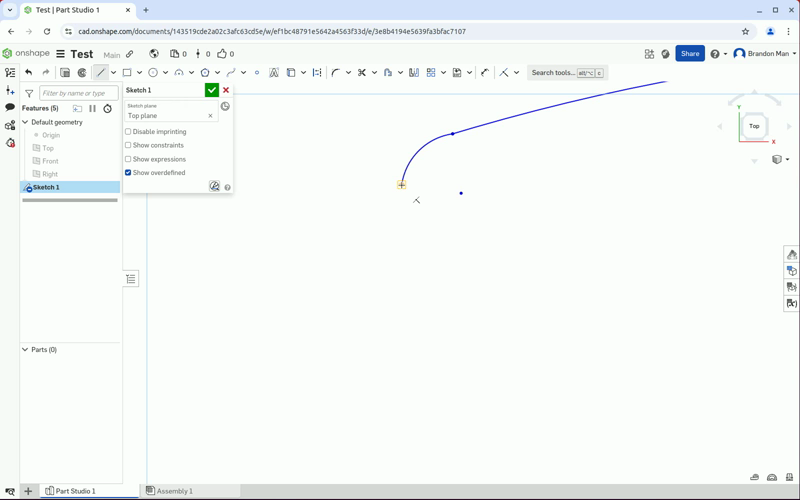
click(401, 184)
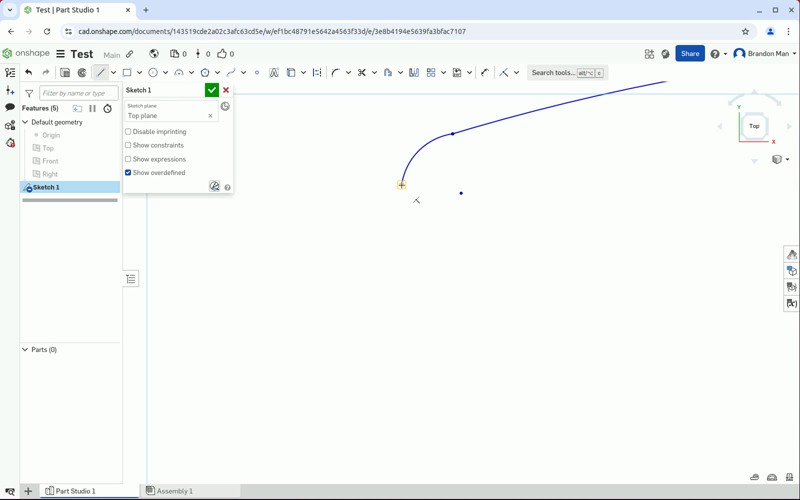
scroll(-6)
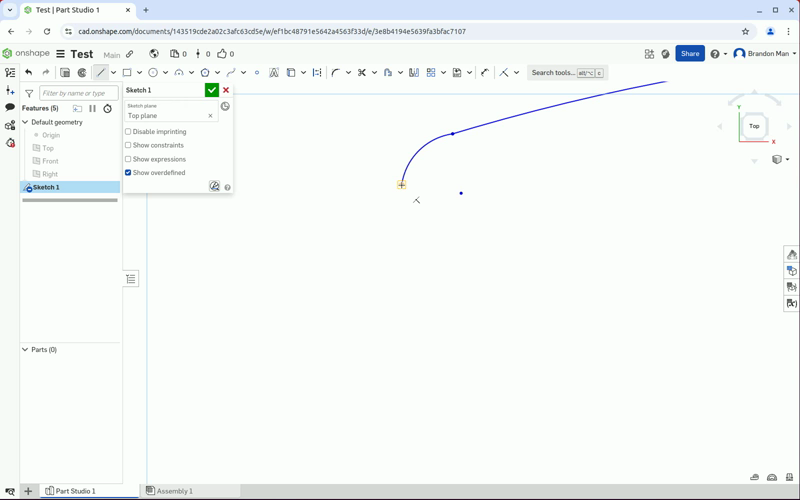
scroll(-6)
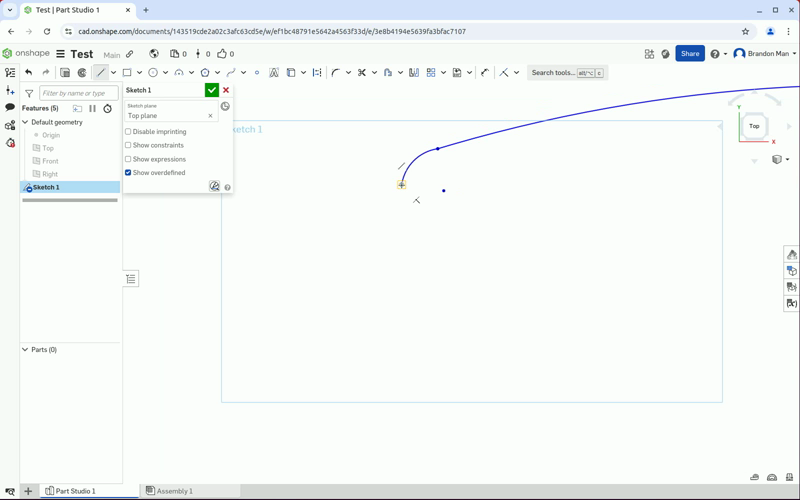
scroll(-6)
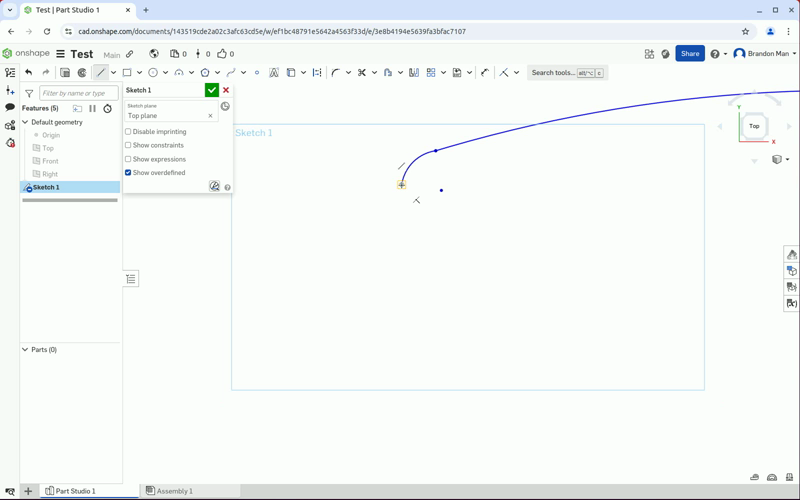
scroll(-6)
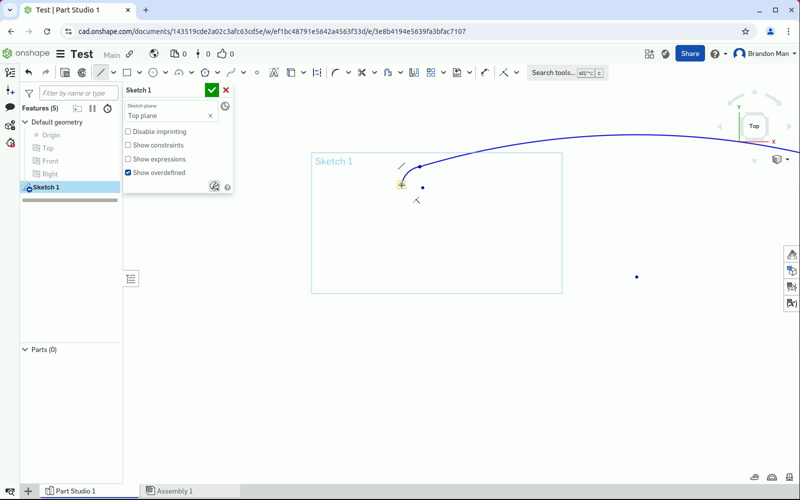
scroll(-6)
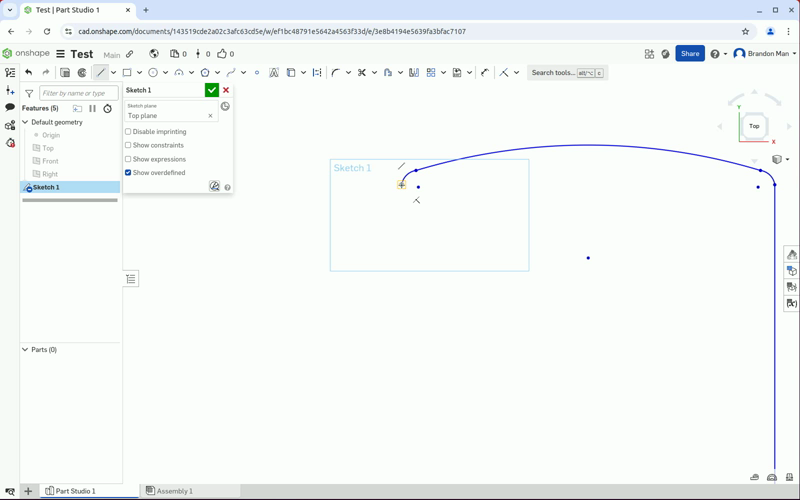
scroll(-6)
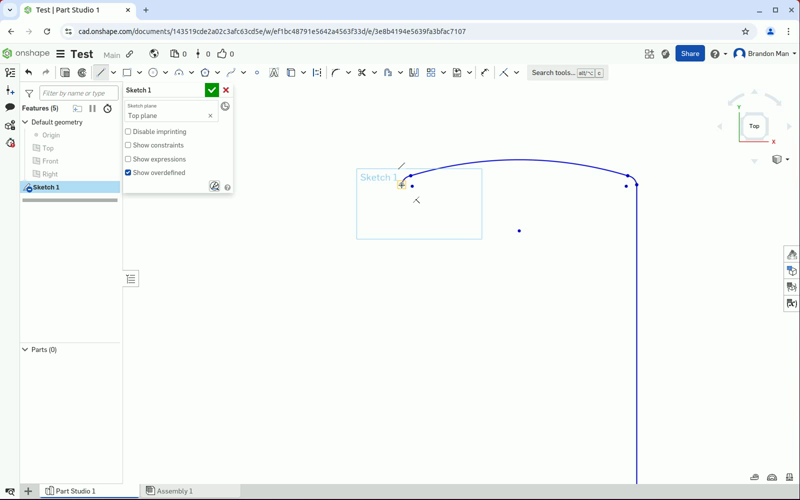
scroll(-6)
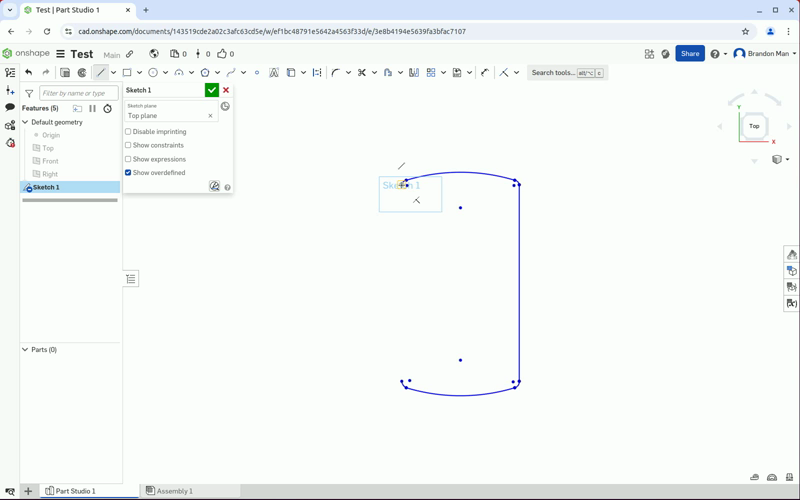
key_down(shift)
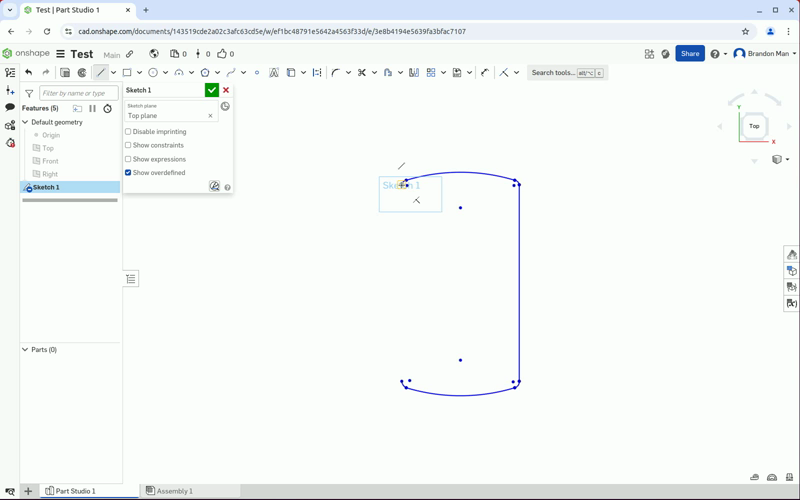
mouse_move(401, 381)
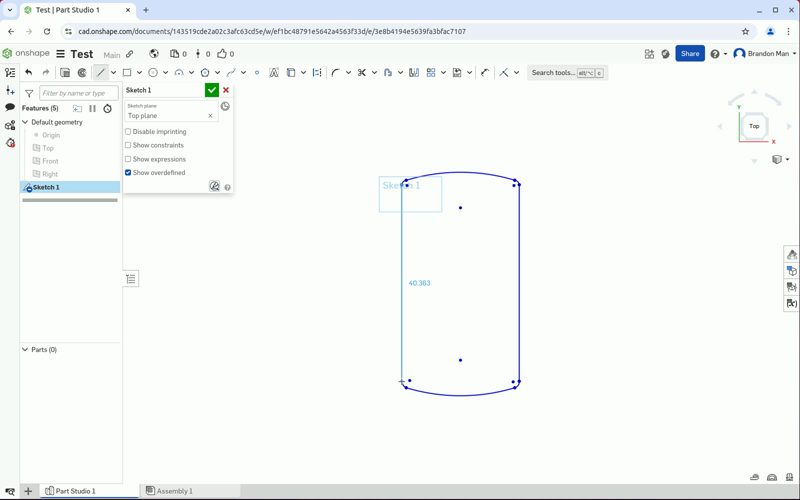
scroll(6)
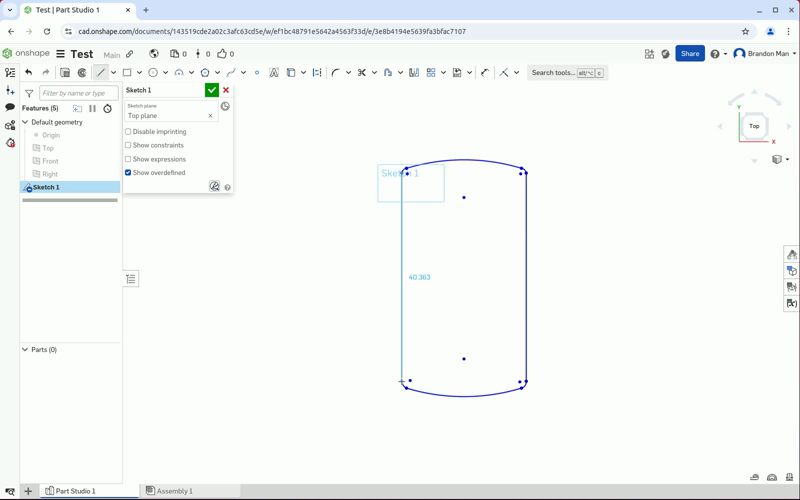
scroll(6)
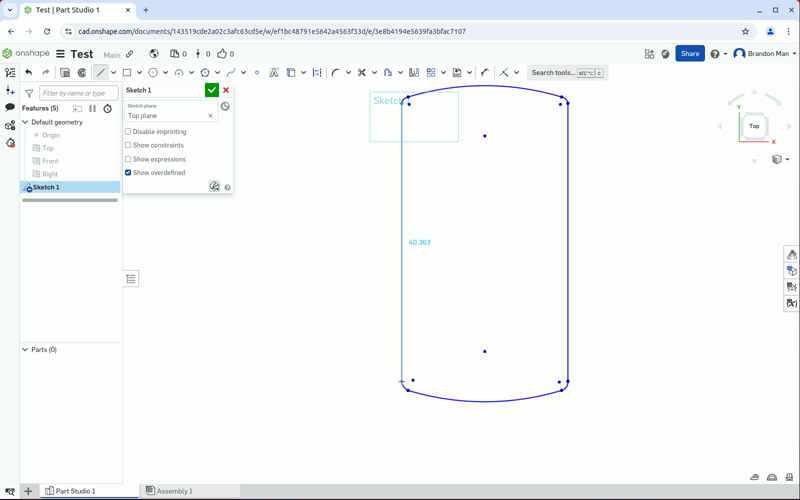
scroll(6)
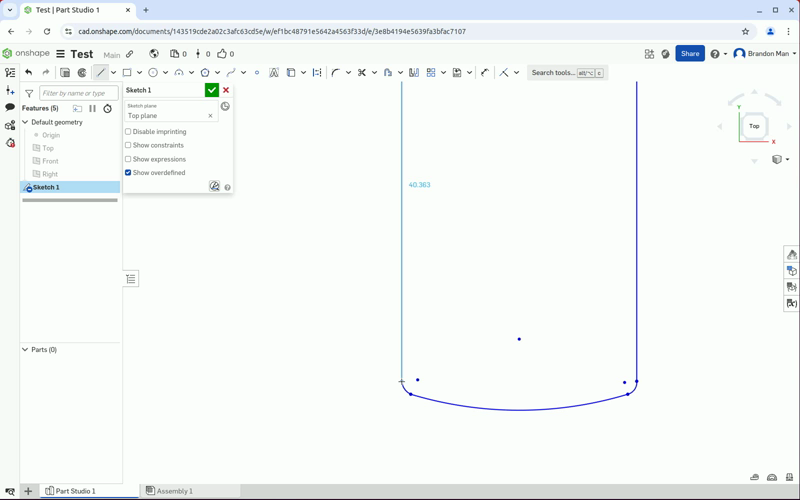
scroll(6)
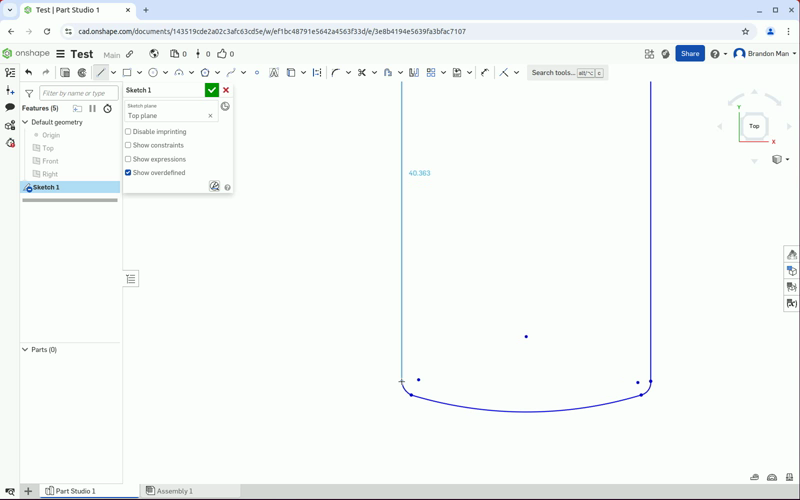
scroll(6)
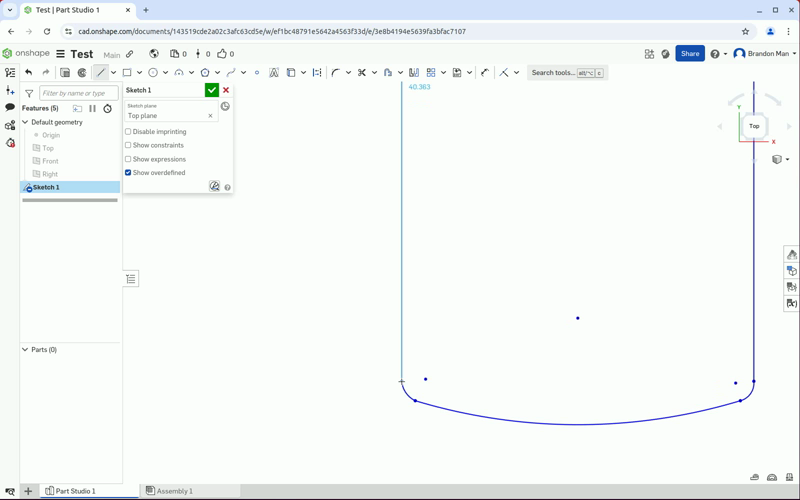
scroll(6)
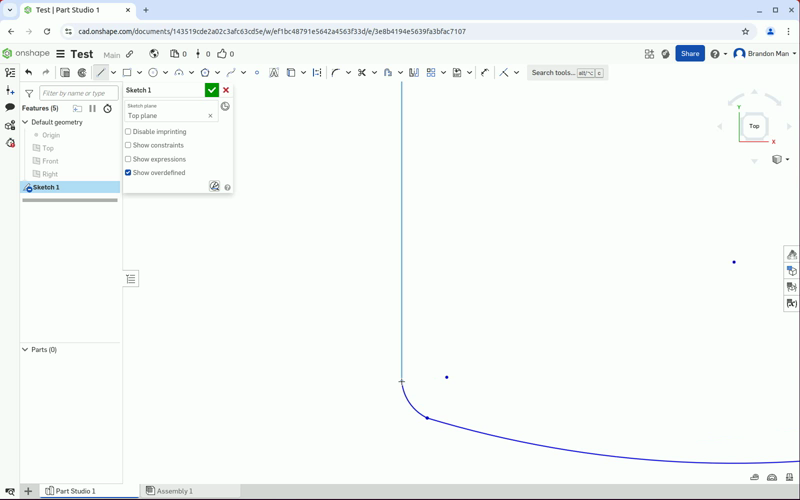
scroll(6)
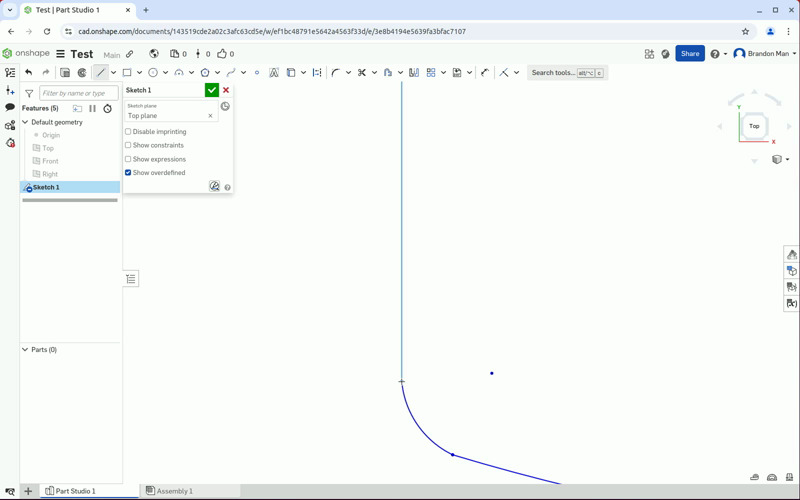
key_up(shift)
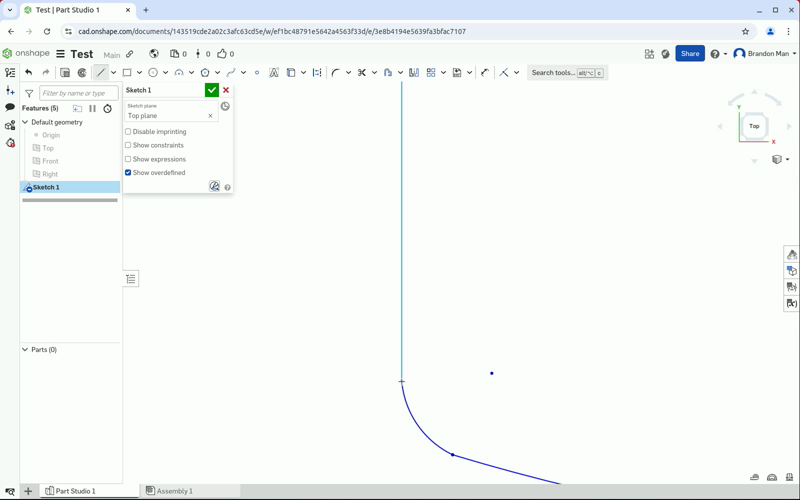
click(401, 381)
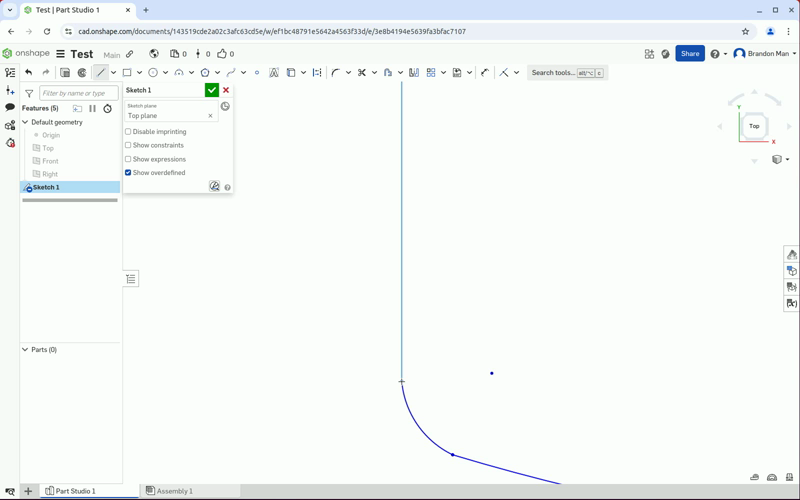
scroll(-6)
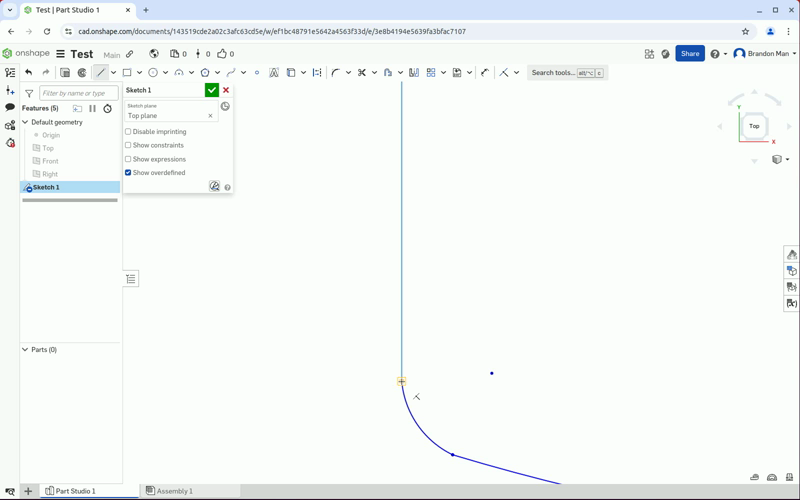
scroll(-6)
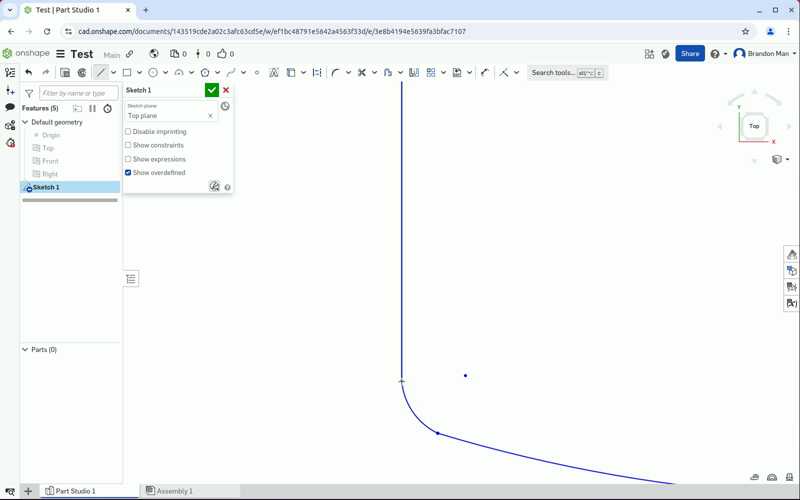
scroll(-6)
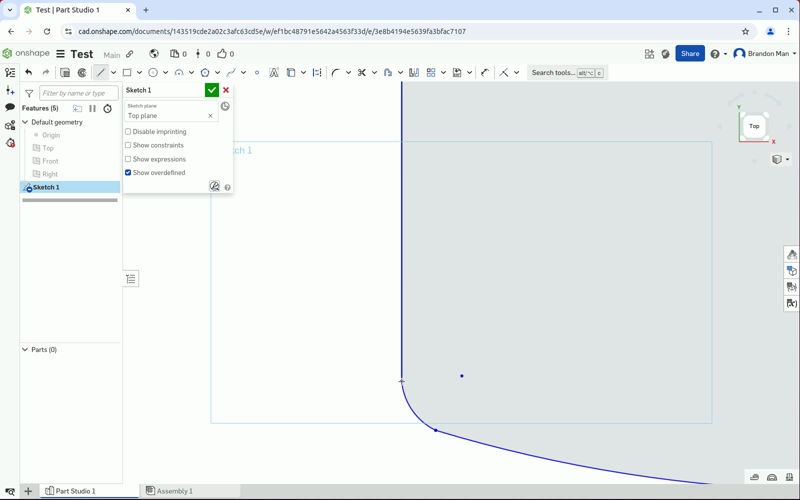
scroll(-6)
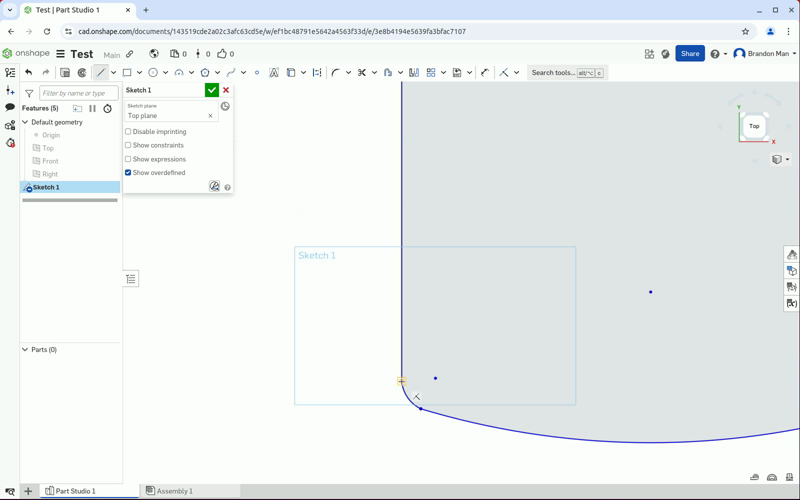
scroll(-6)
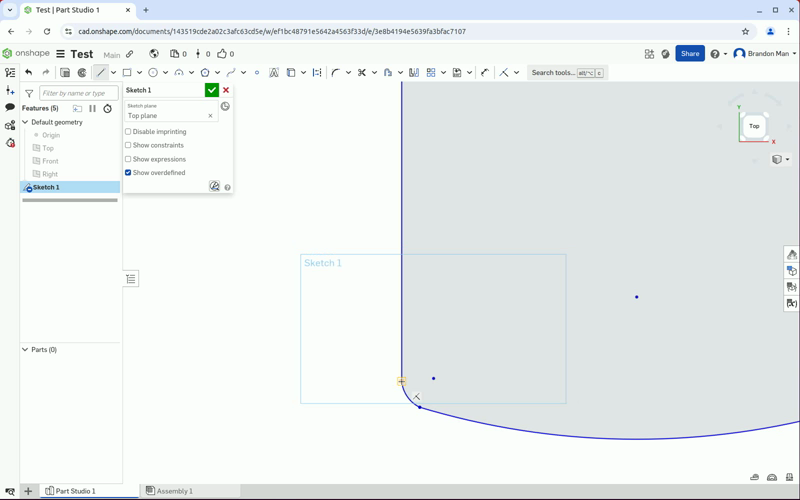
scroll(-6)
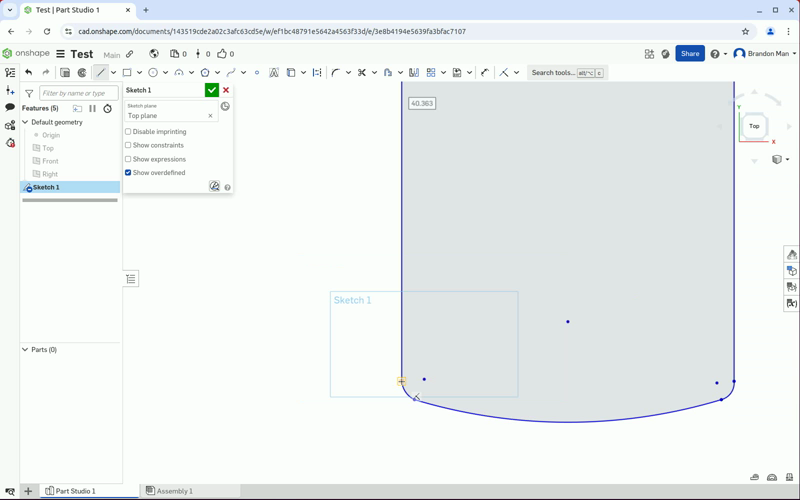
scroll(-6)
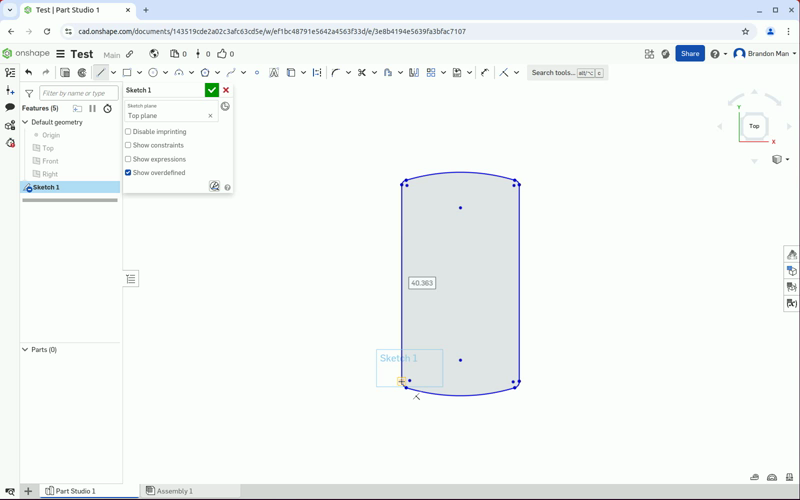
key(esc)
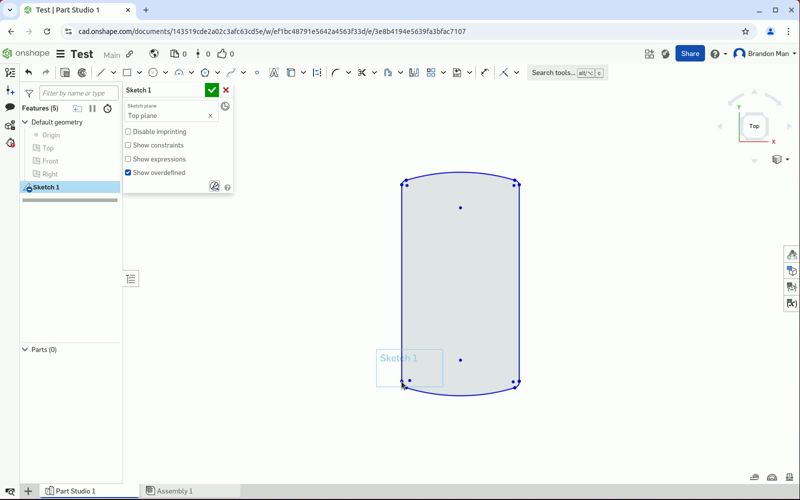
mouse_move(463, 229)
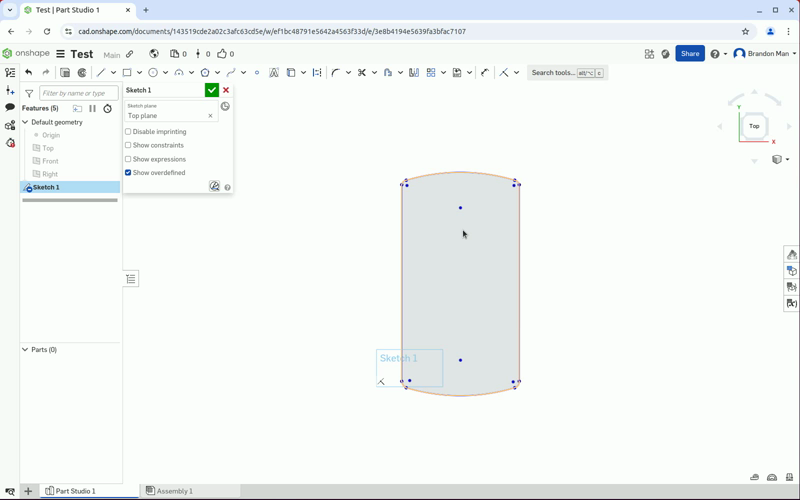
click(463, 229)
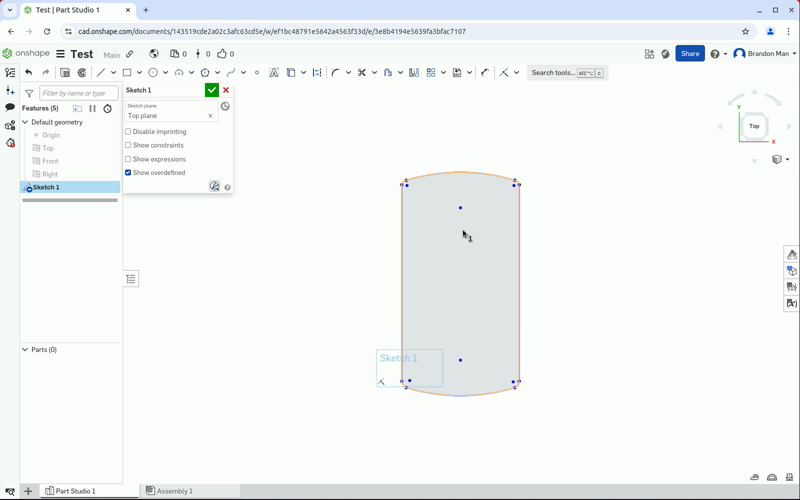
mouse_move(73, 352)
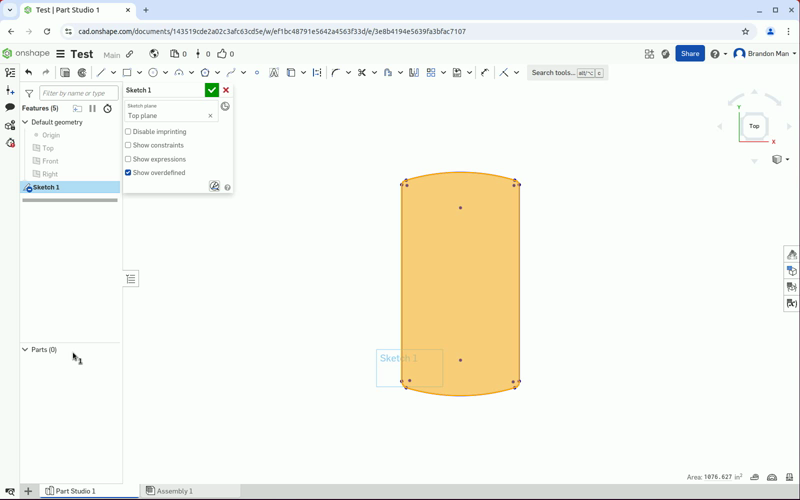
key(shift+y)
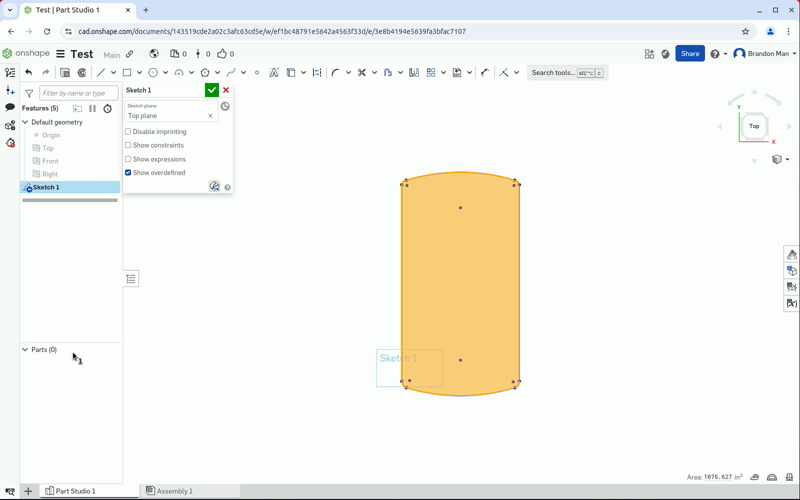
key(shift+e)
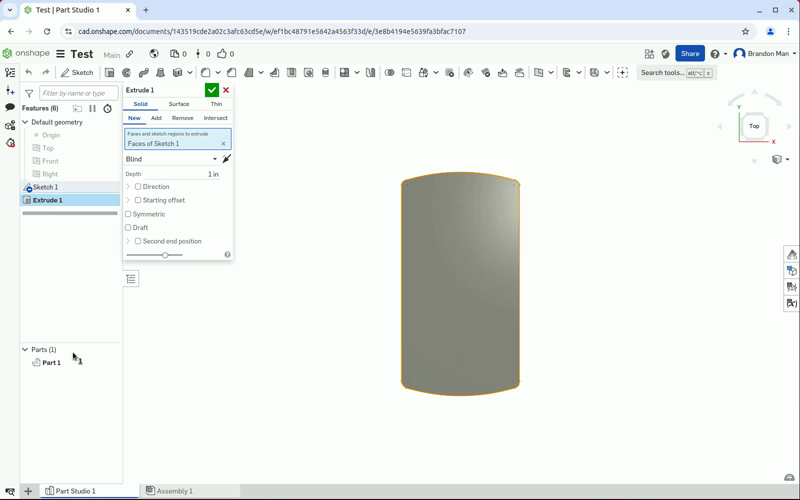
mouse_move(143, 106)
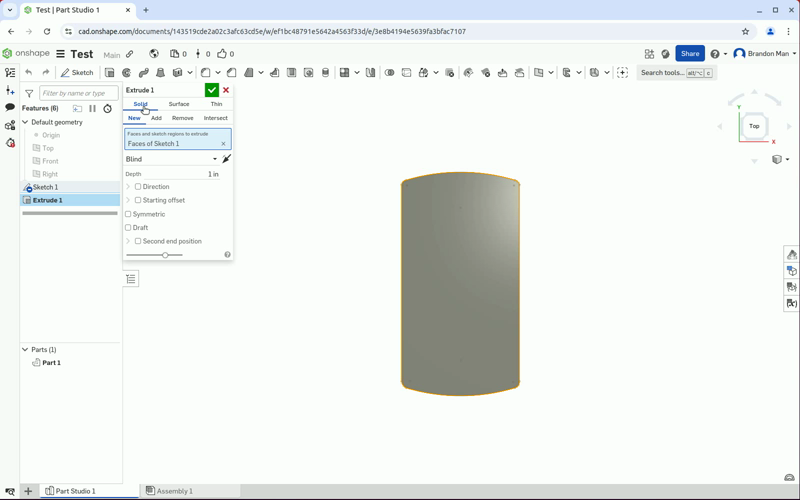
click(143, 106)
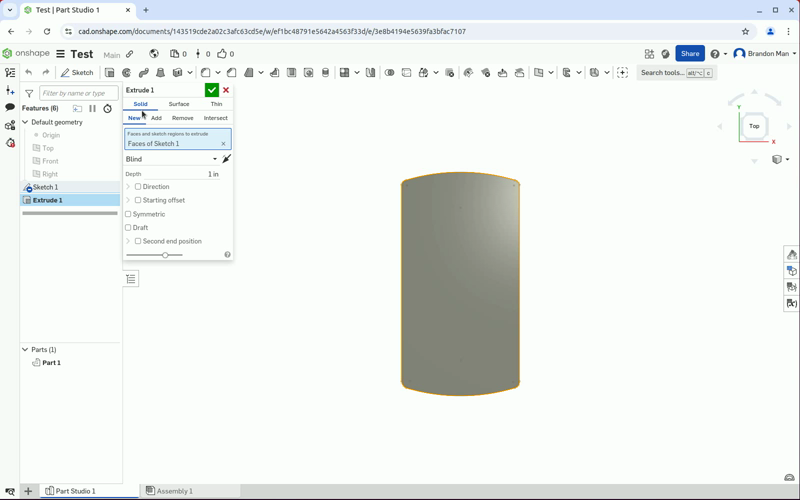
mouse_move(137, 120)
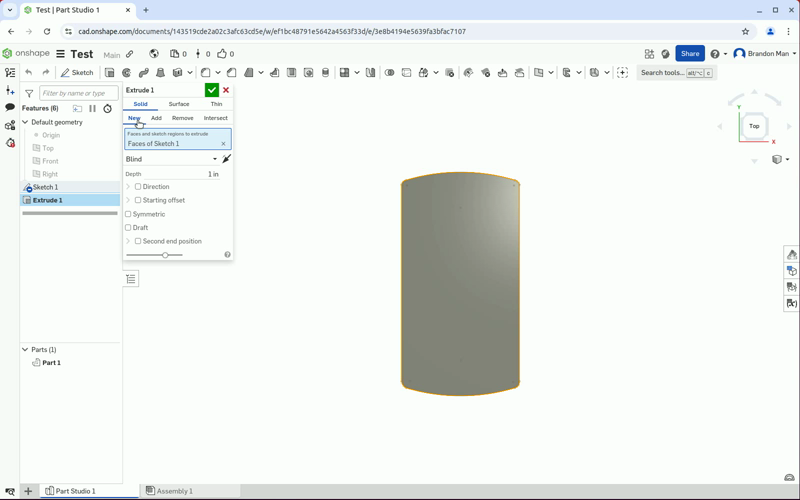
click(137, 120)
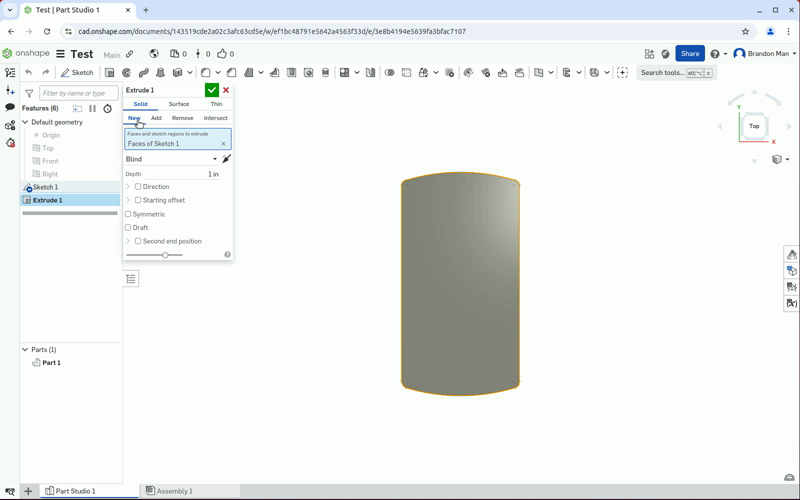
key(tab, 4)
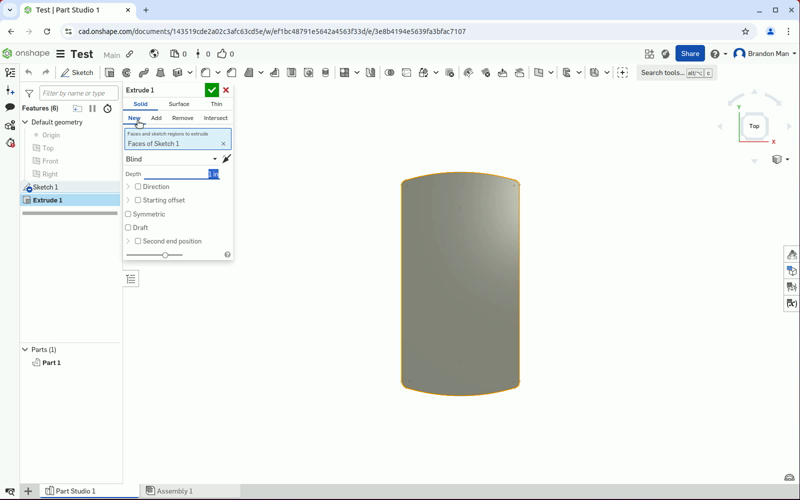
text(1.926)
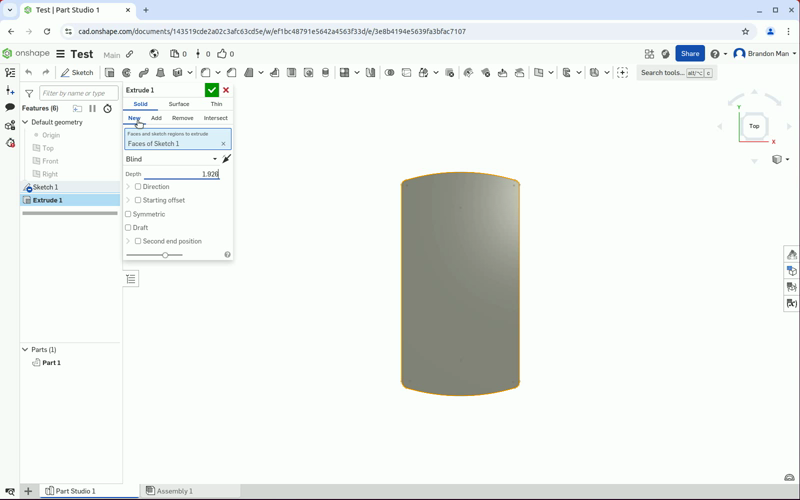
key(enter)
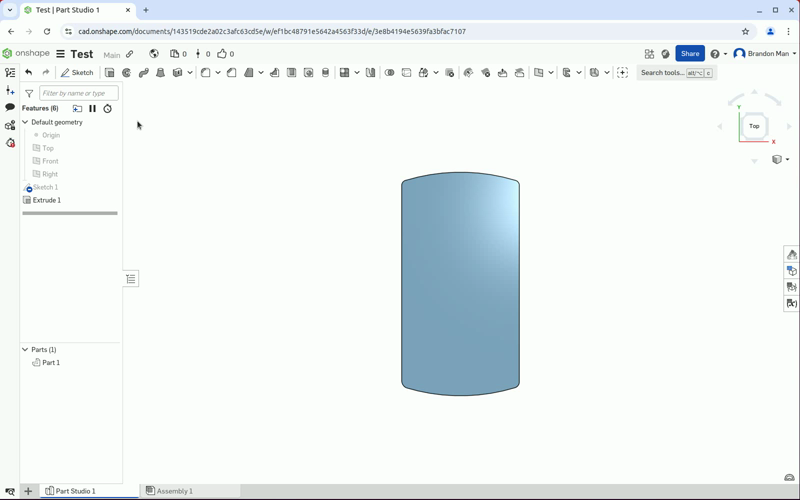
key(shift+h)
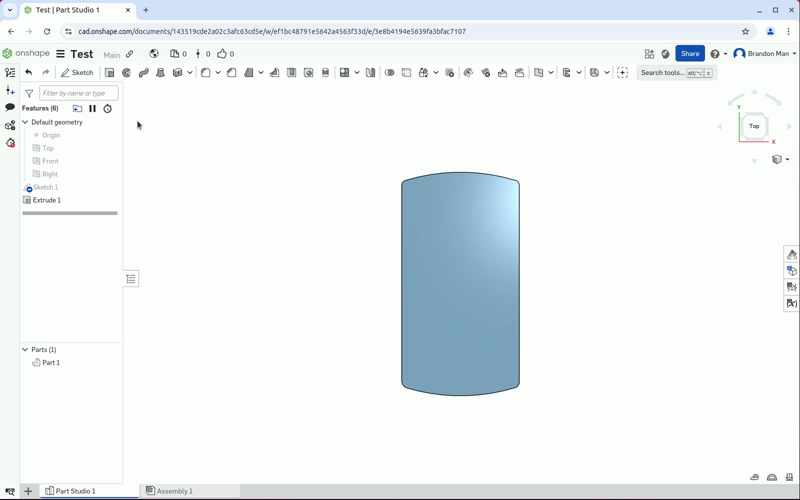
key(shift+h)
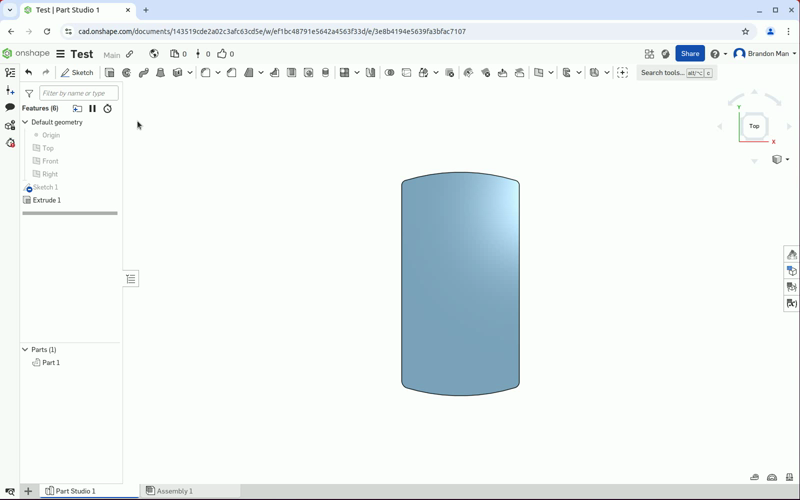
mouse_move(73, 189)
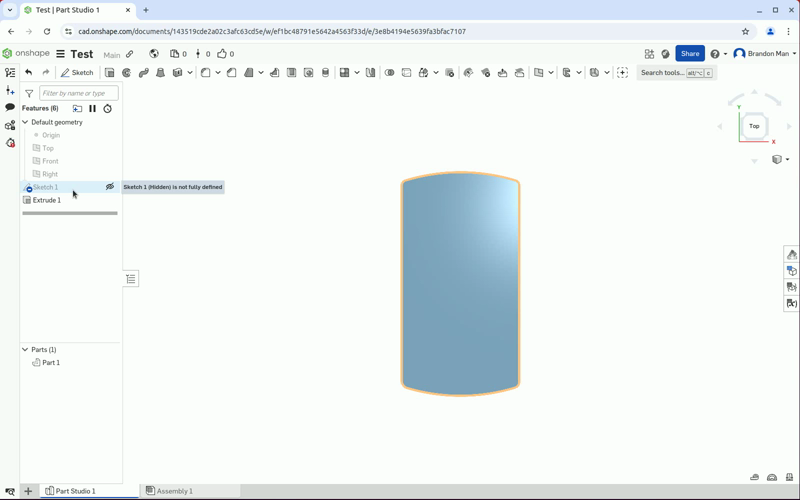
click(73, 189)
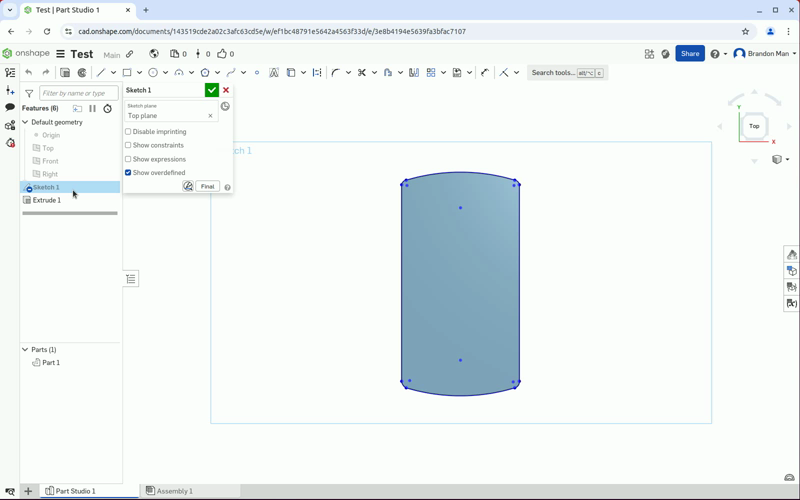
mouse_move(229, 92)
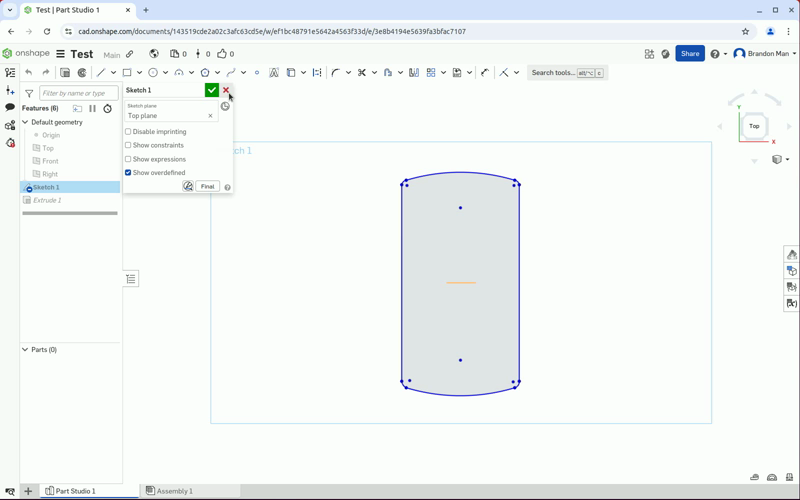
click(229, 92)
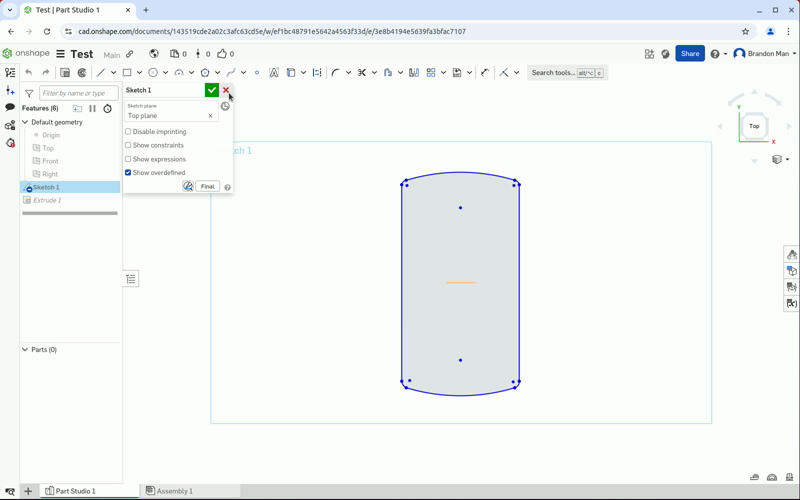
key(shift+s)
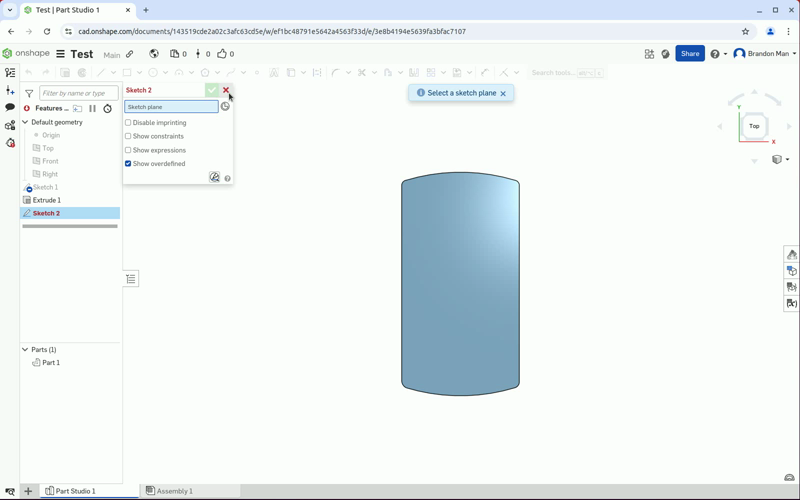
mouse_move(73, 150)
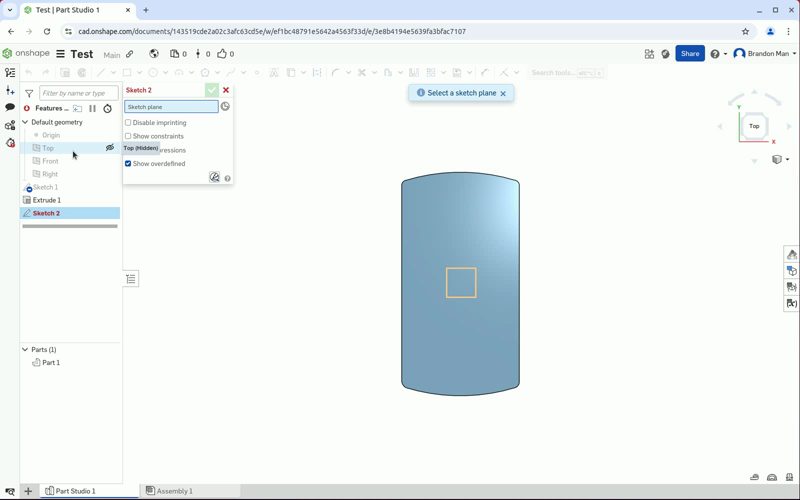
click(73, 150)
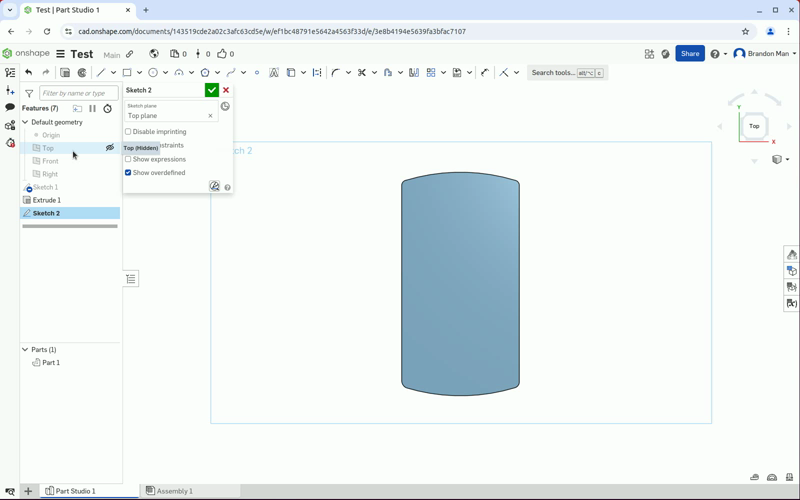
mouse_move(73, 352)
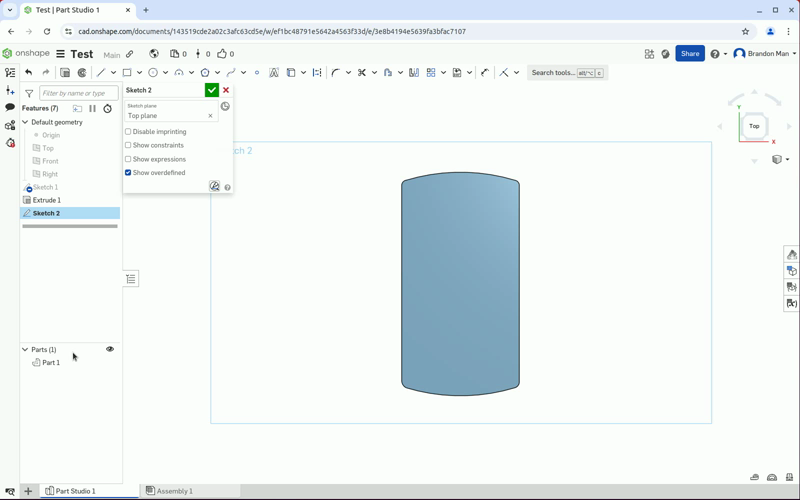
key(y)
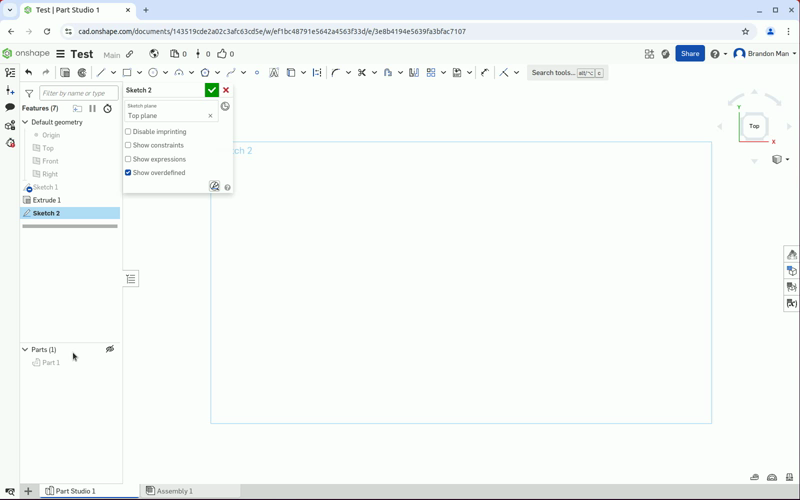
key(c)
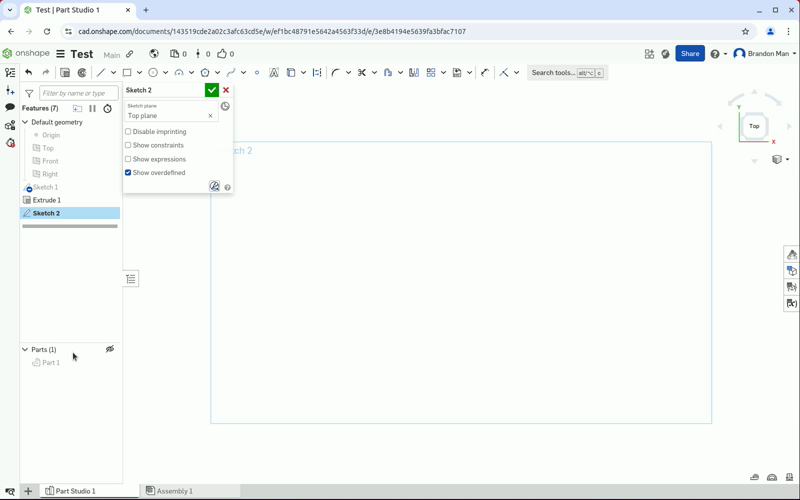
key_down(shift)
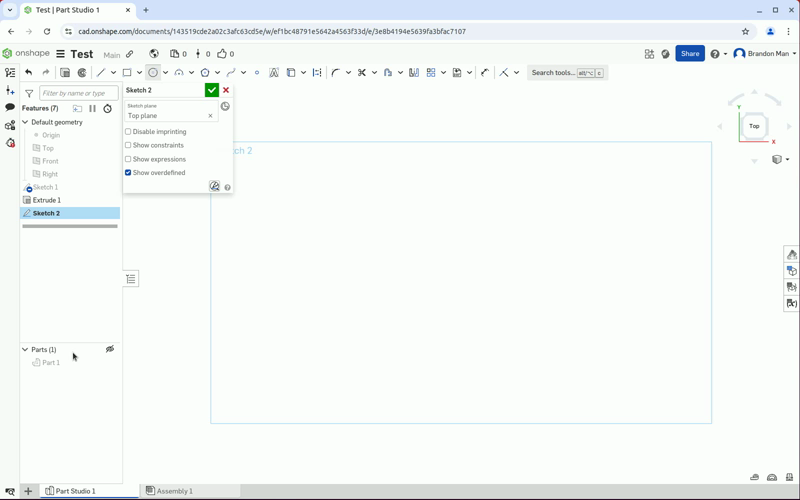
mouse_move(461, 282)
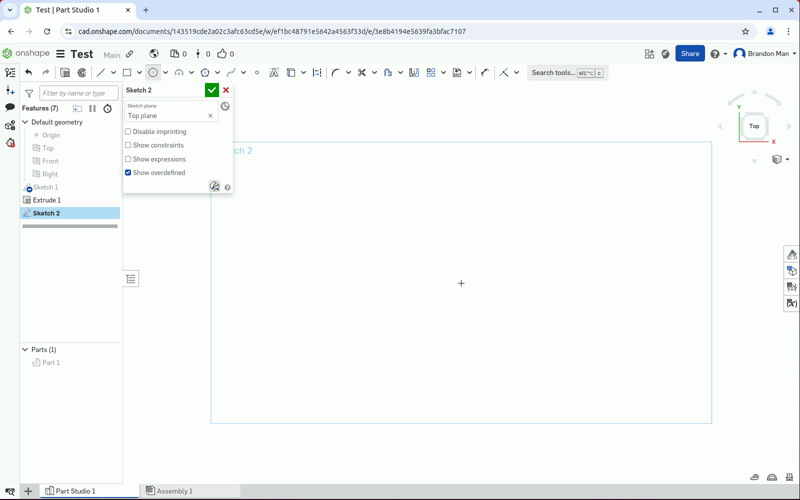
click(461, 282)
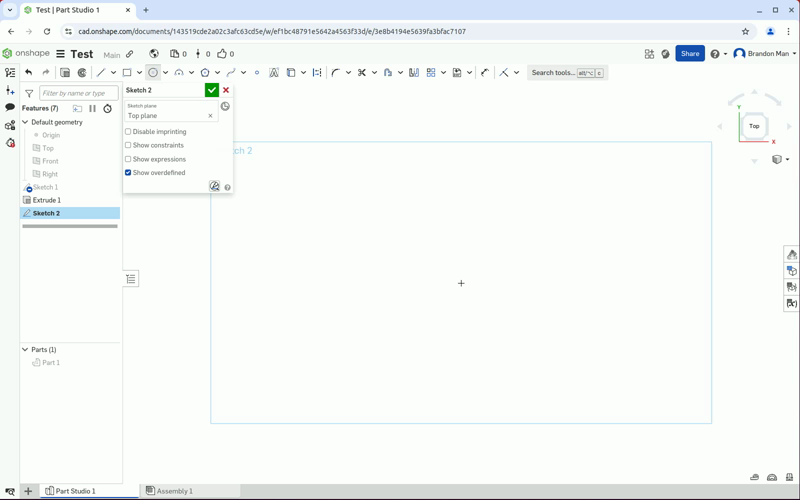
key_up(shift)
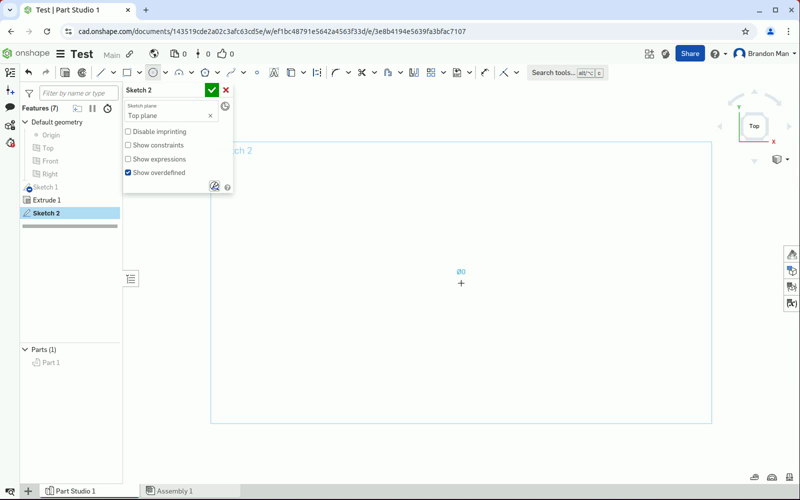
mouse_move(467, 282)
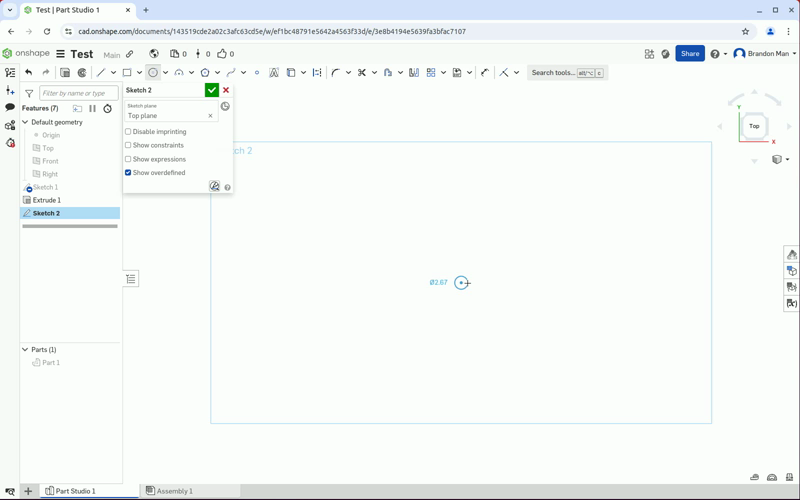
click(467, 282)
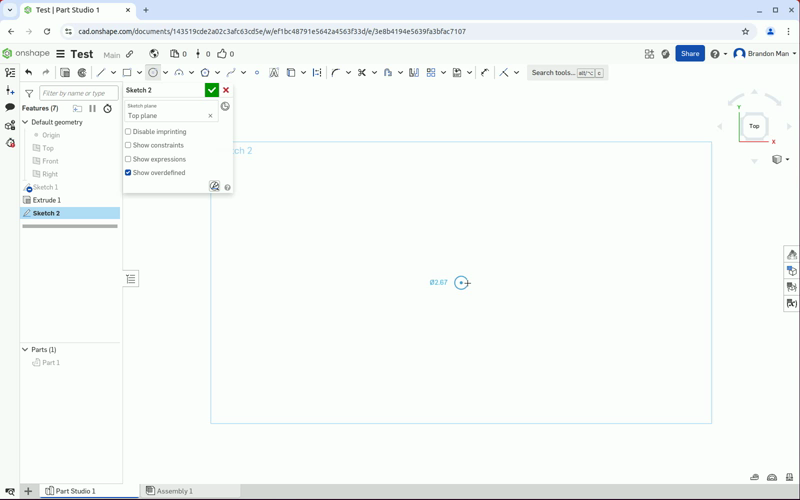
key(esc)
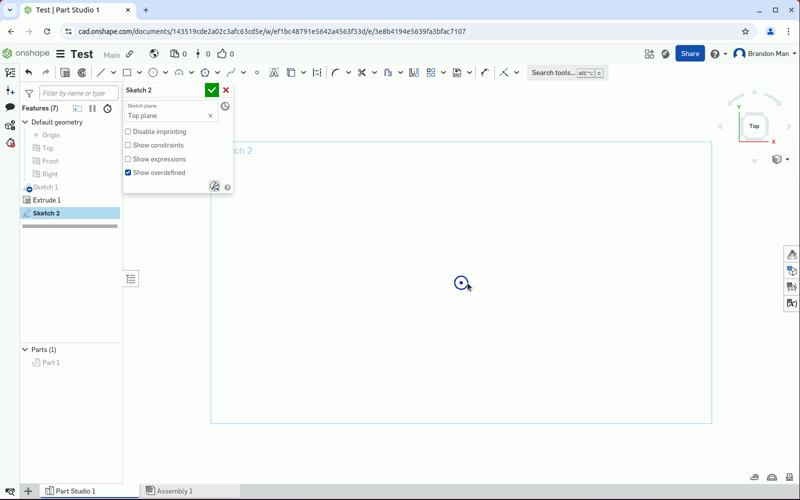
mouse_move(463, 286)
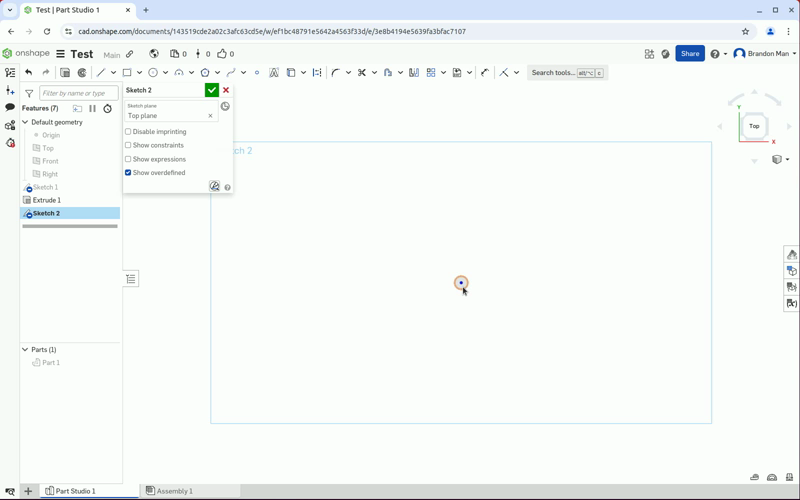
scroll(6)
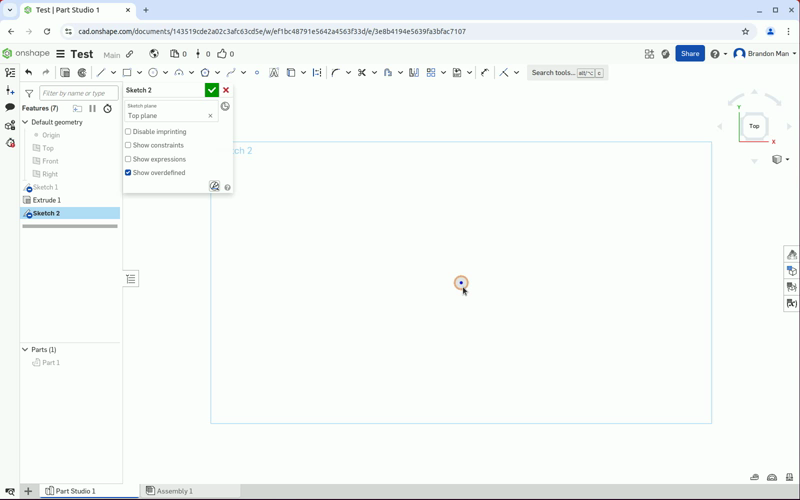
scroll(6)
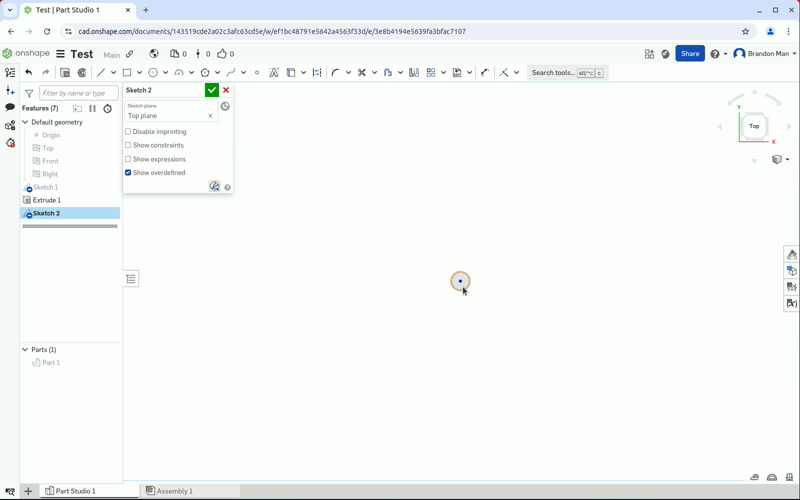
scroll(6)
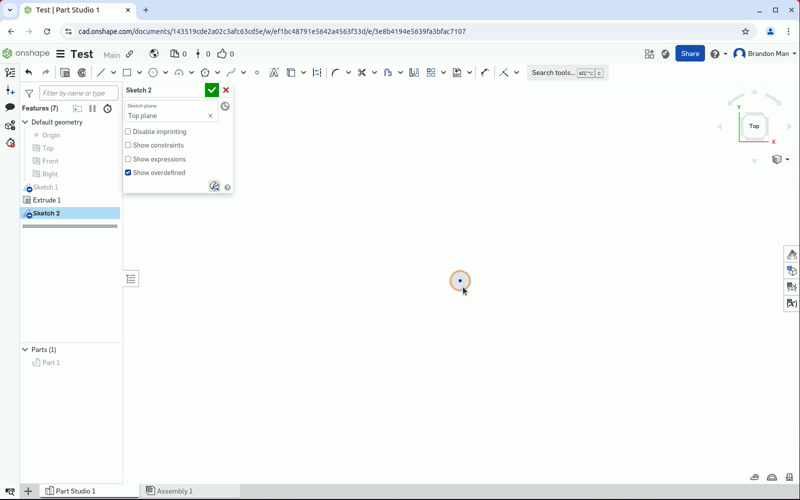
scroll(6)
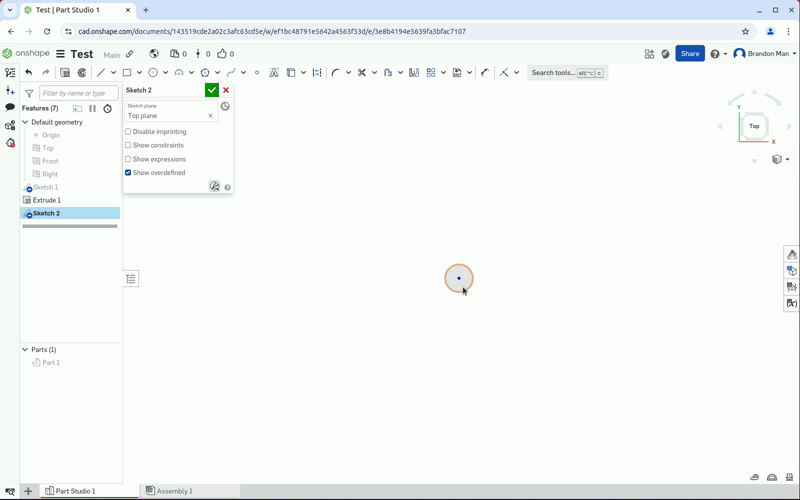
scroll(6)
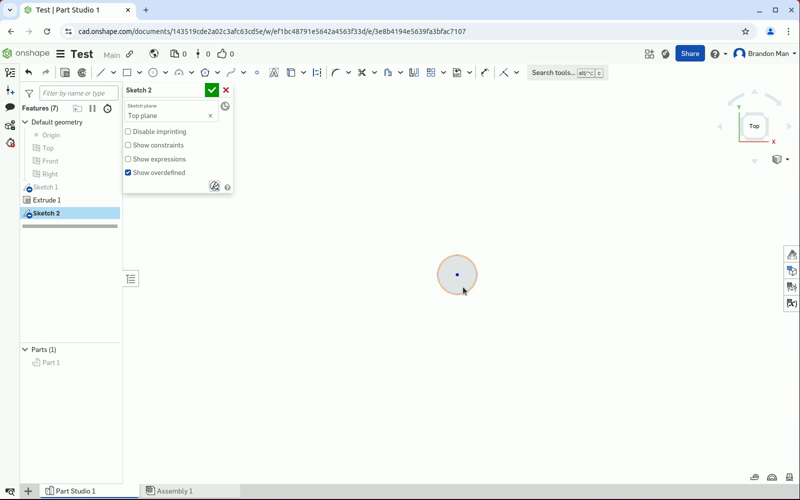
scroll(6)
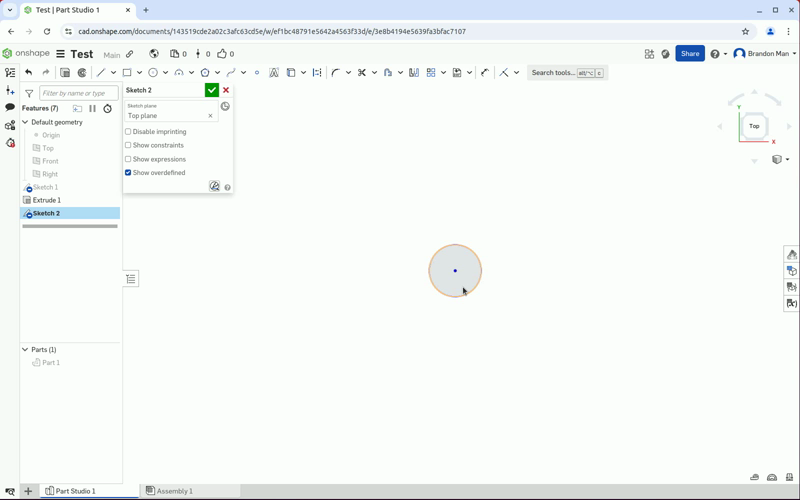
scroll(6)
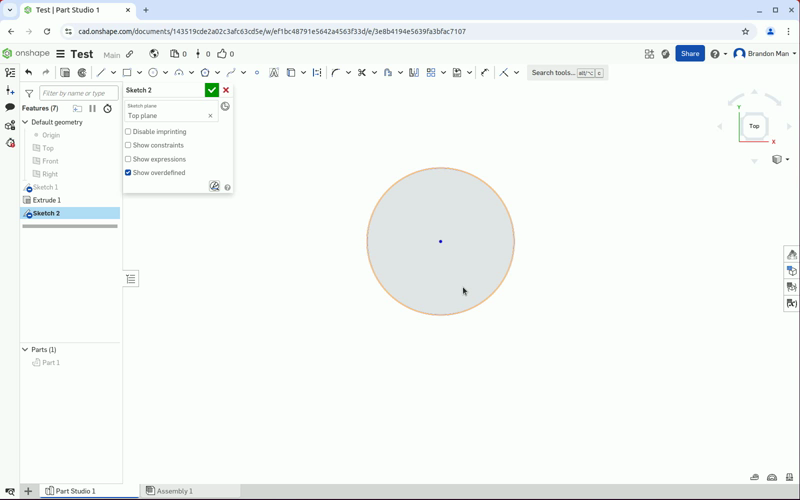
click(463, 286)
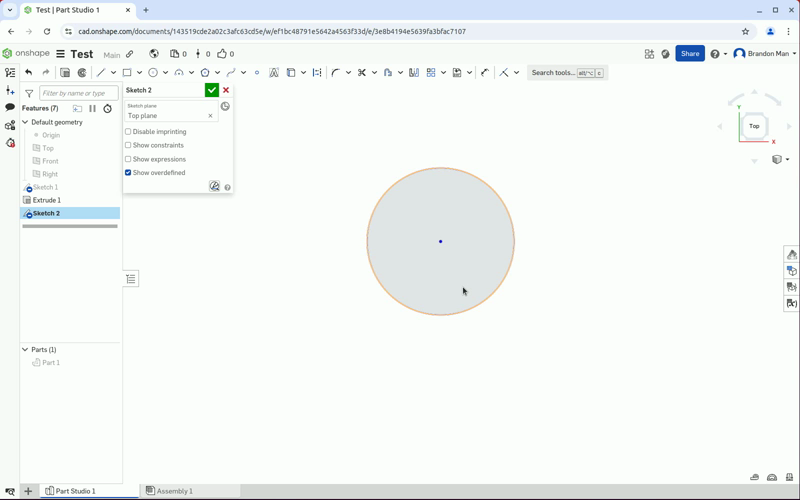
scroll(-6)
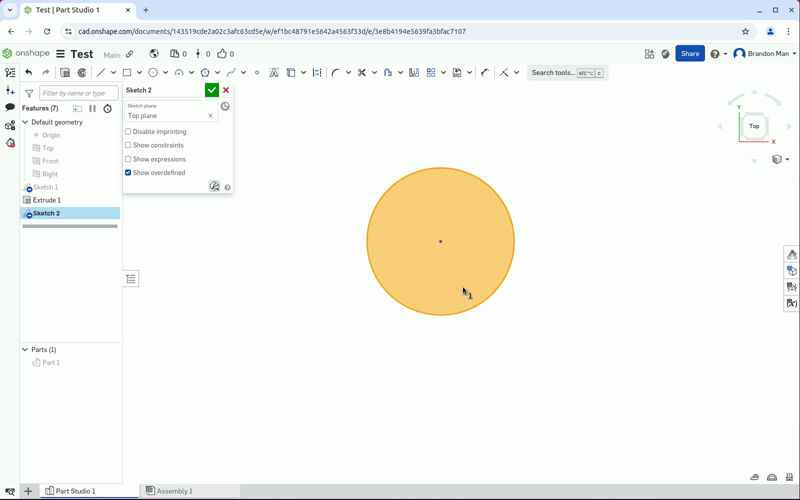
scroll(-6)
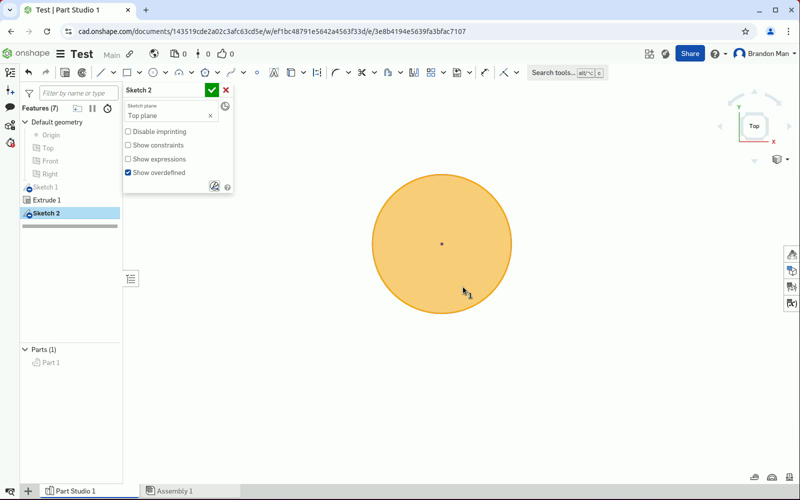
scroll(-6)
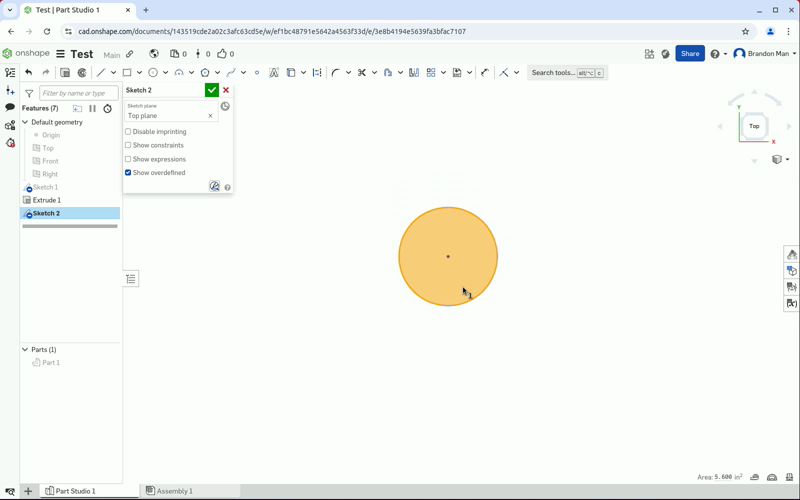
scroll(-6)
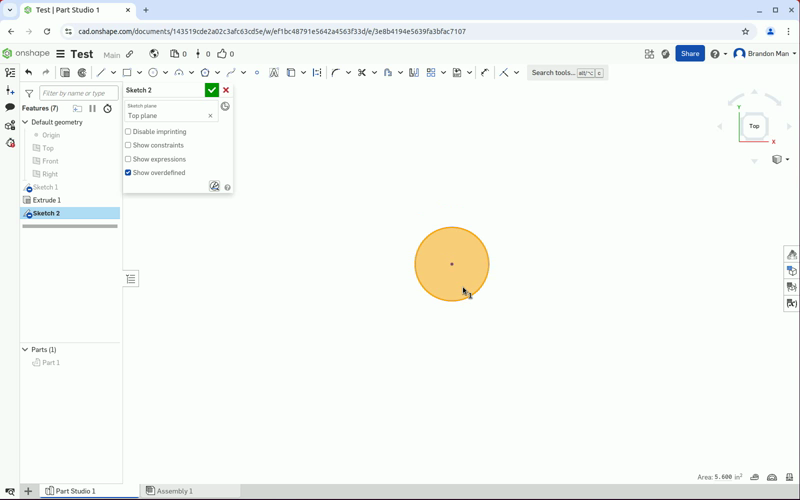
scroll(-6)
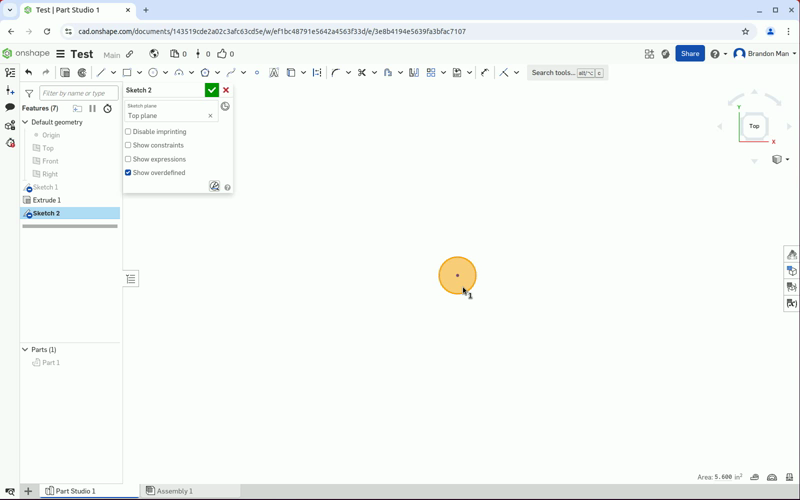
scroll(-6)
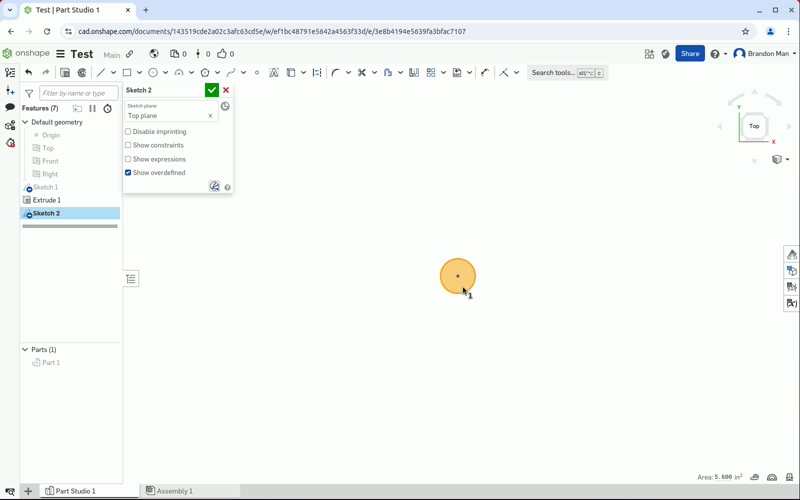
scroll(-6)
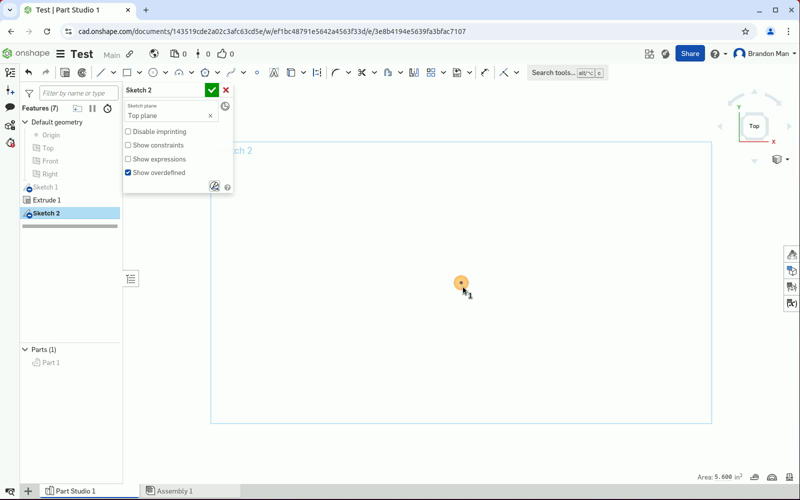
mouse_move(73, 352)
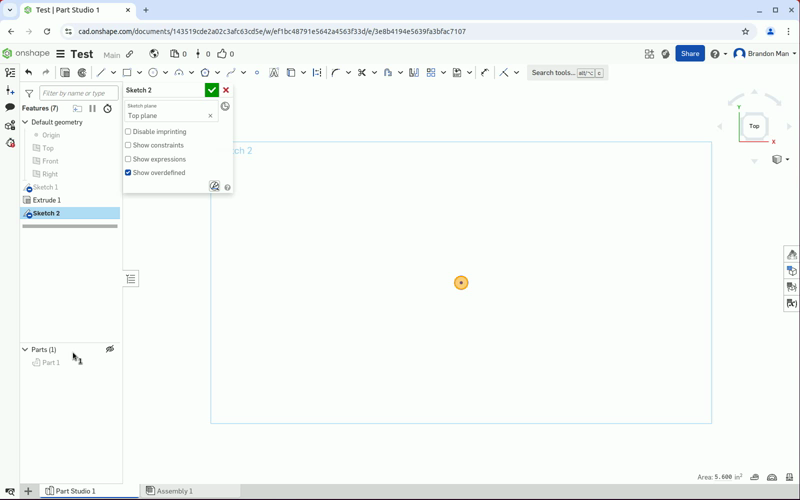
key(shift+y)
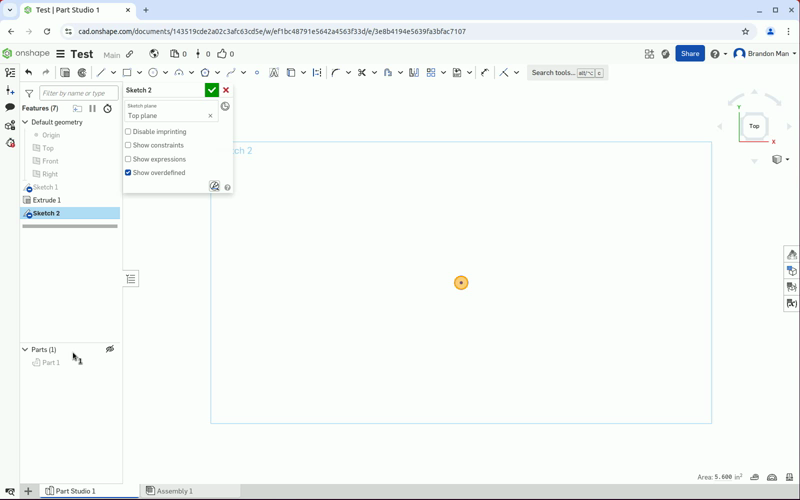
key(shift+e)
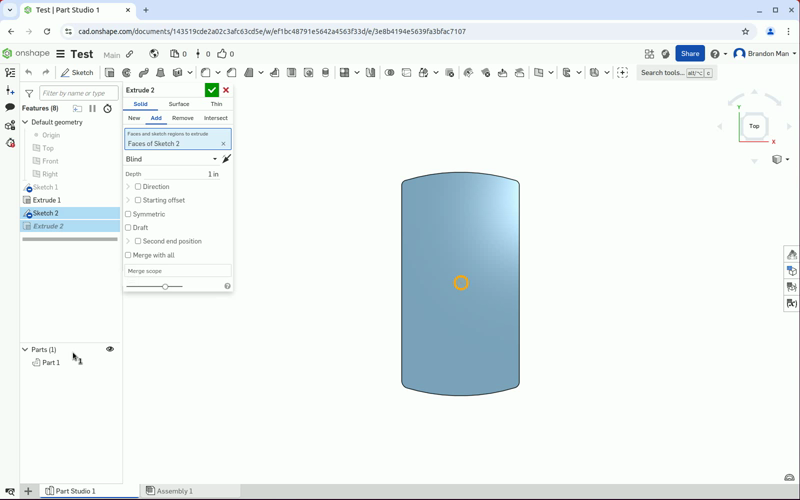
mouse_move(143, 106)
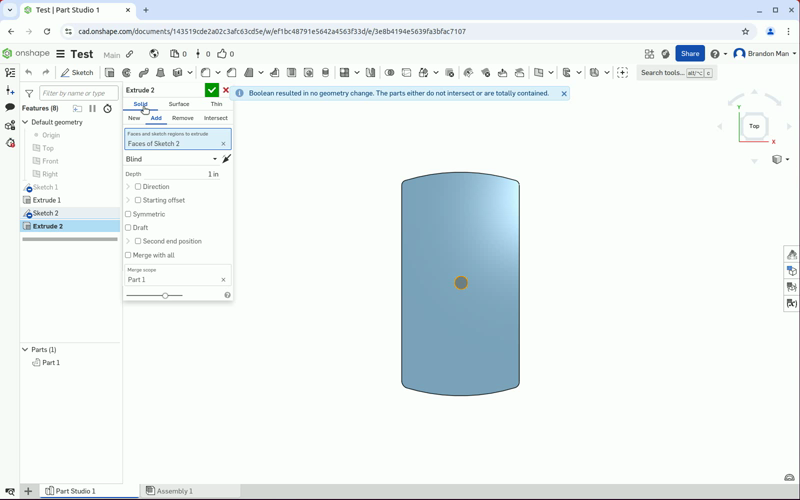
click(143, 106)
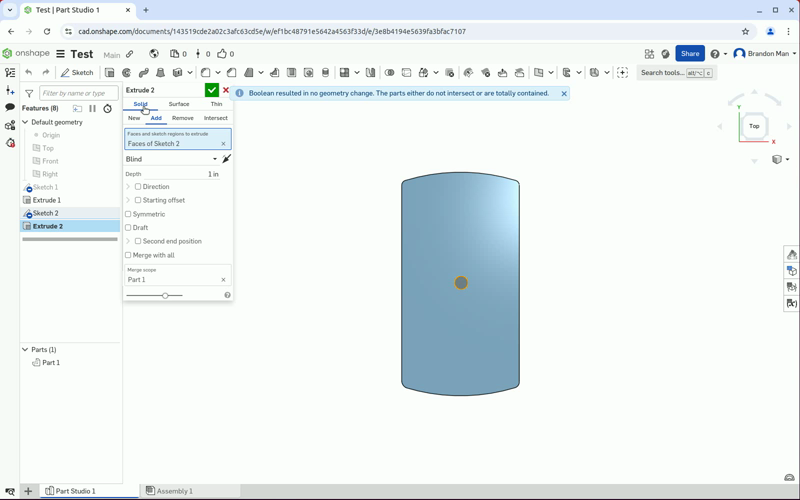
mouse_move(186, 120)
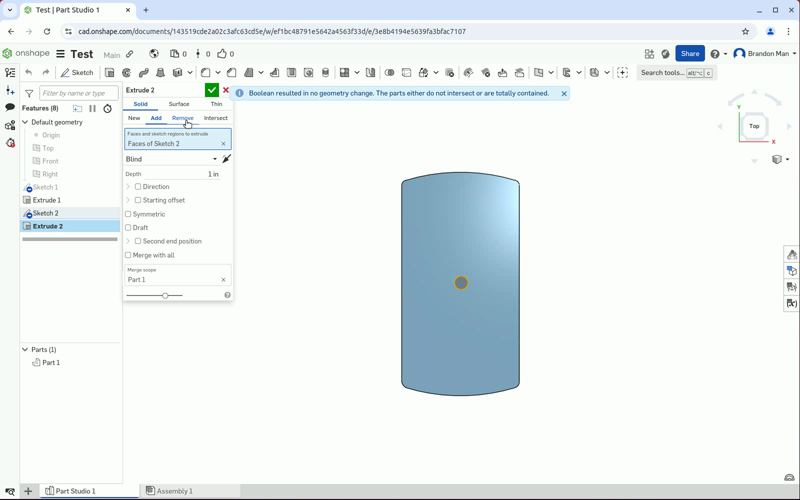
click(186, 120)
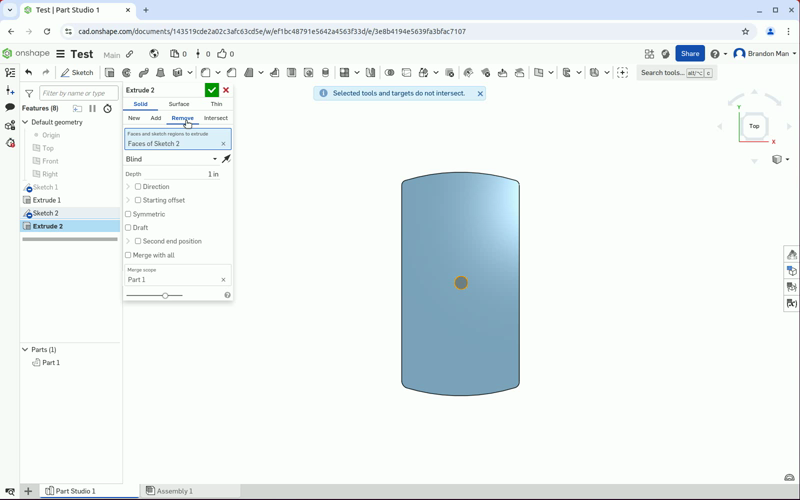
key(tab, 4)
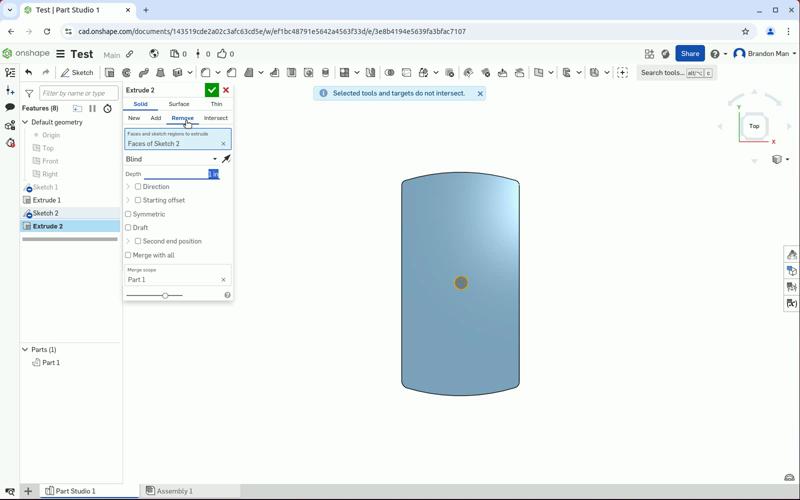
text(-3.129)
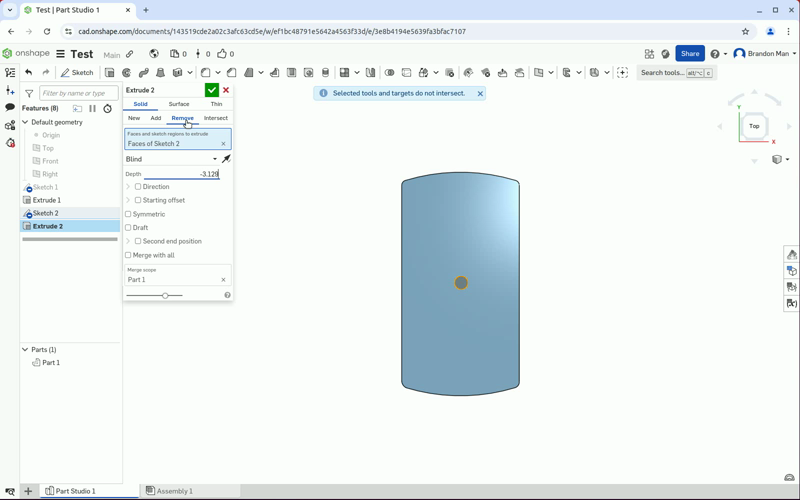
key(tab, 6)
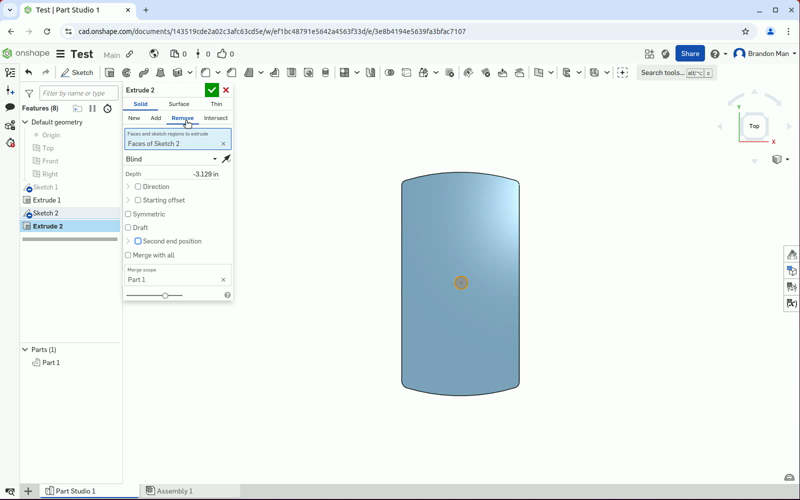
key(space)
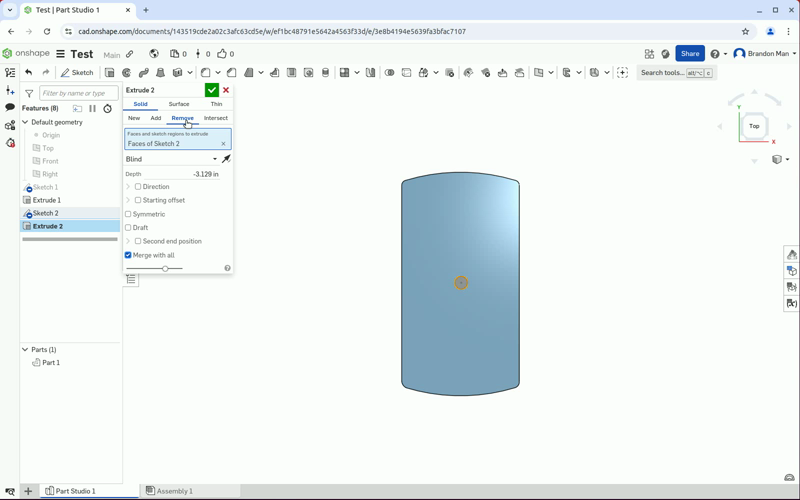
key(enter)
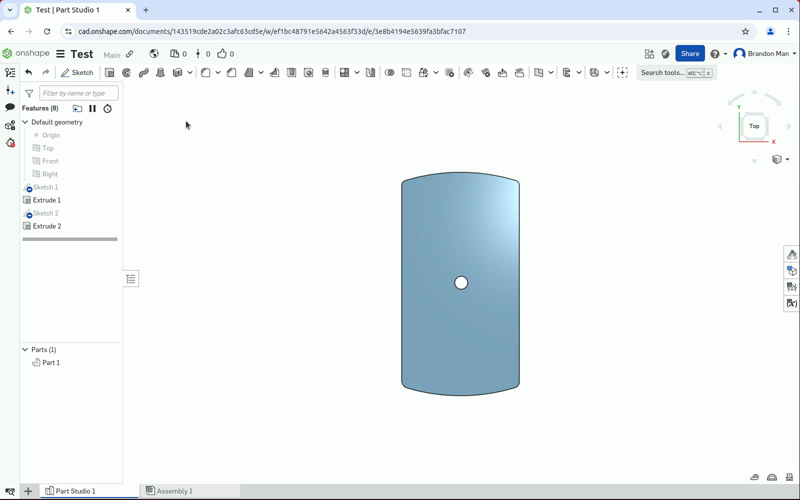
key(shift+h)
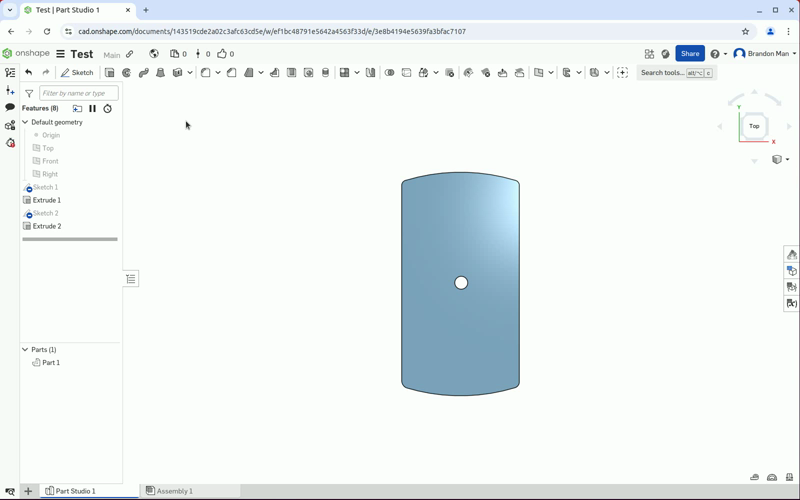
key(shift+h)
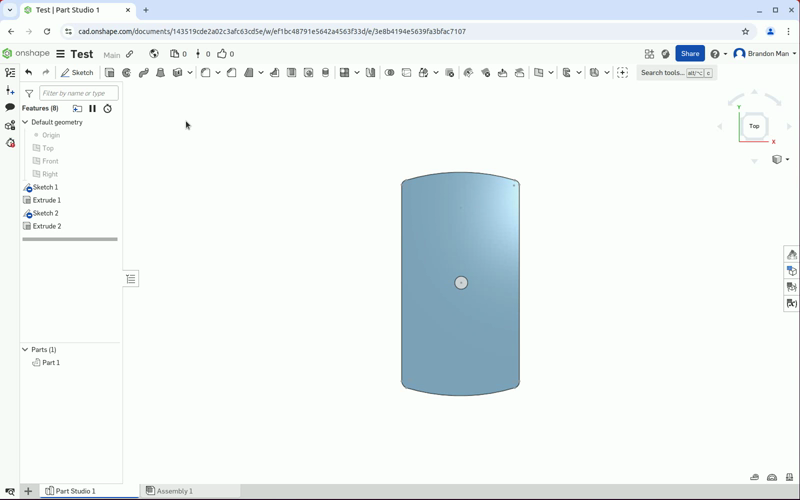
key(shift+7)
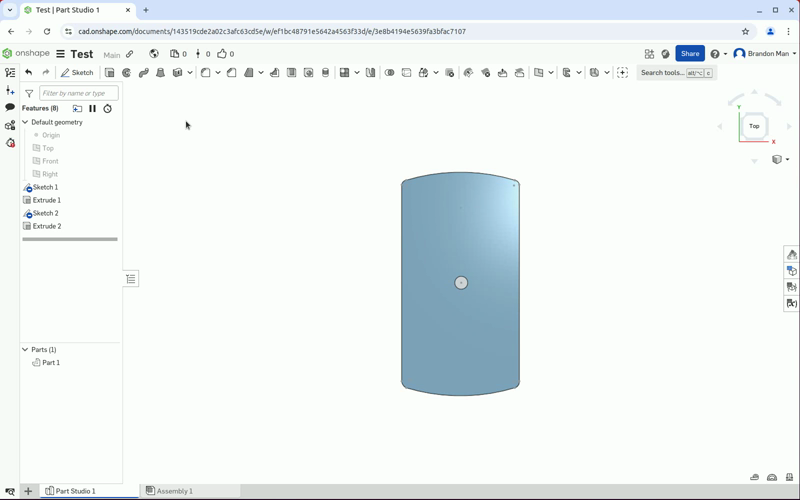
key(up, 3)
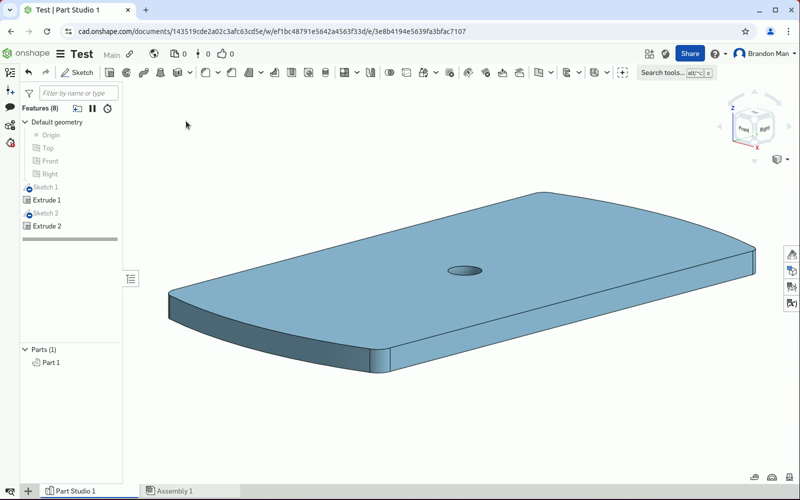
key(left, 3)
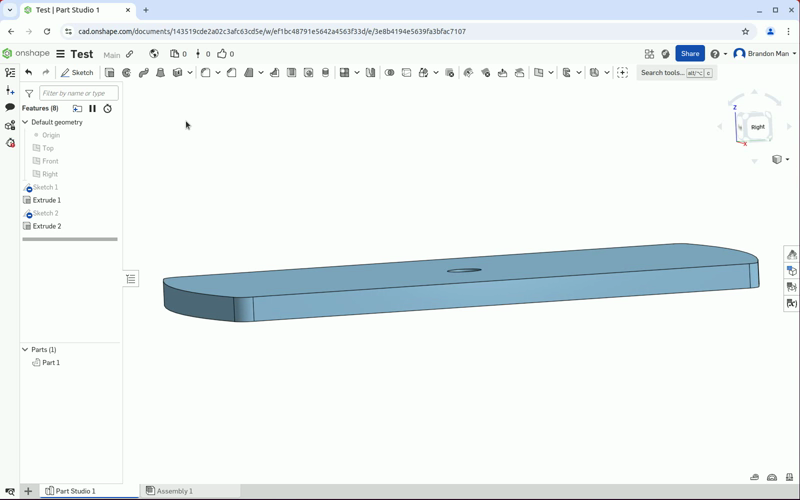
key(right, 3)
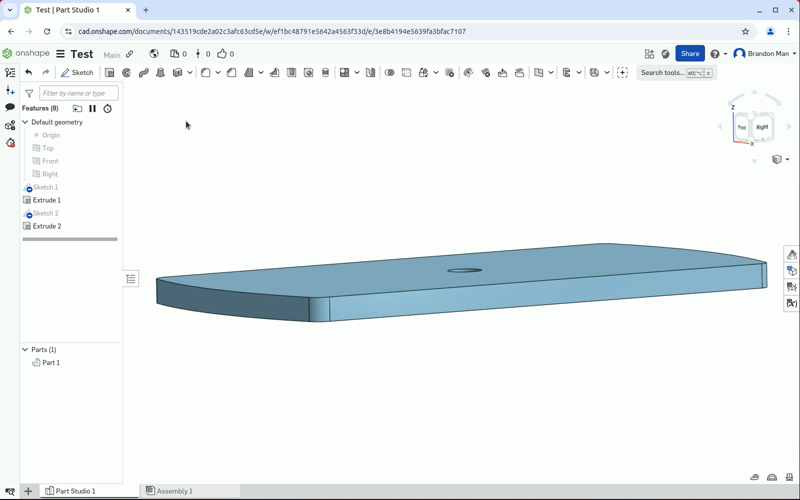
key(down, 3)
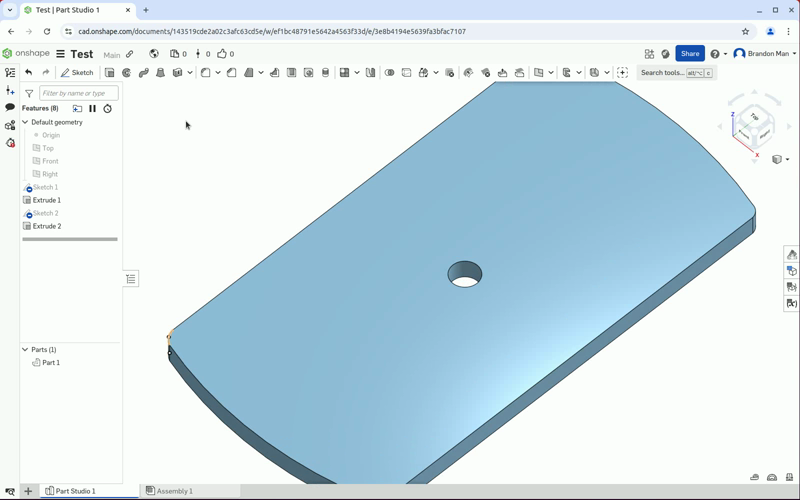
mouse_move(73, 189)
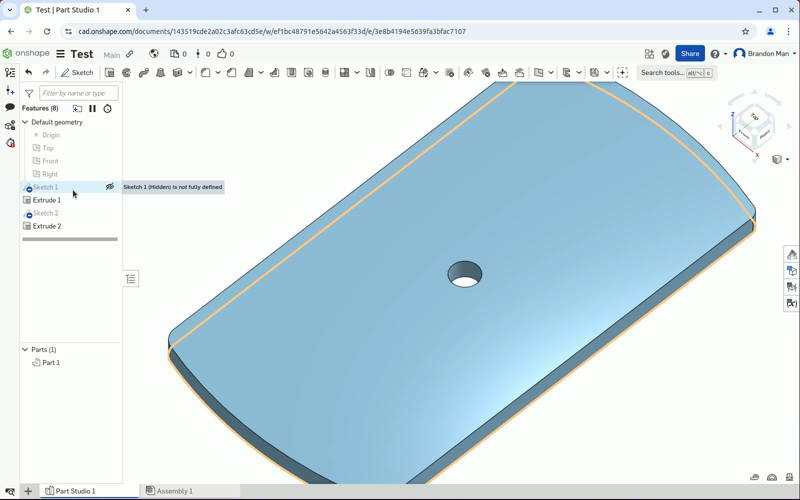
click(73, 189)